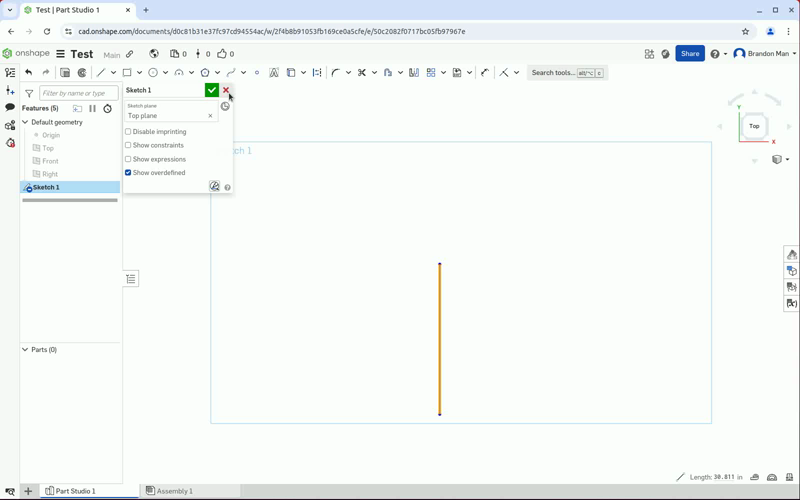
key(shift+h)
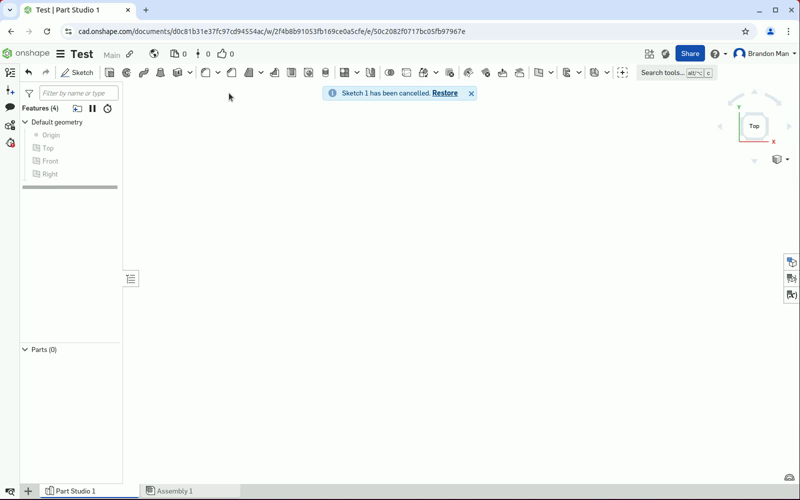
mouse_move(73, 352)
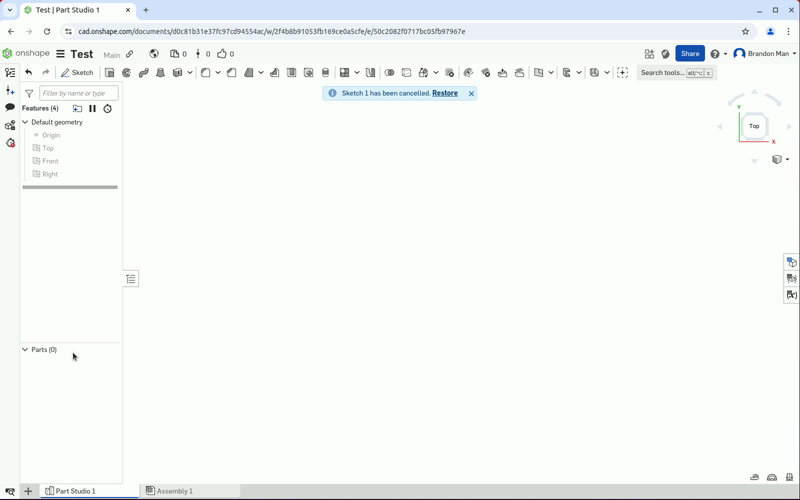
key(y)
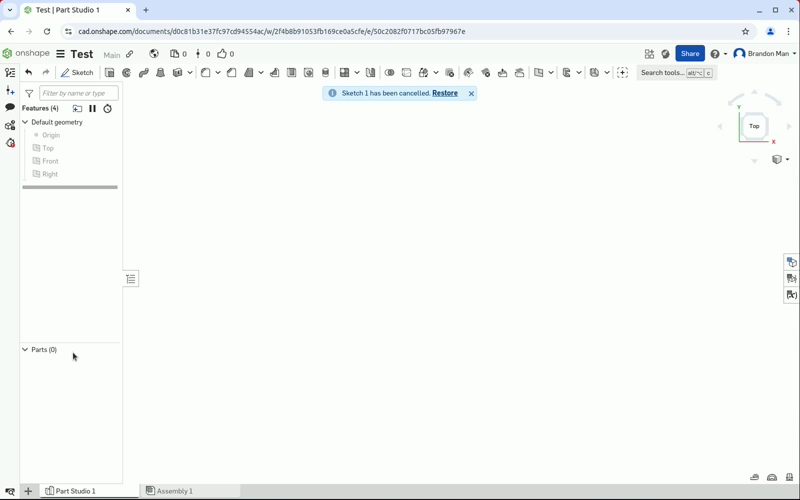
key(shift+p)
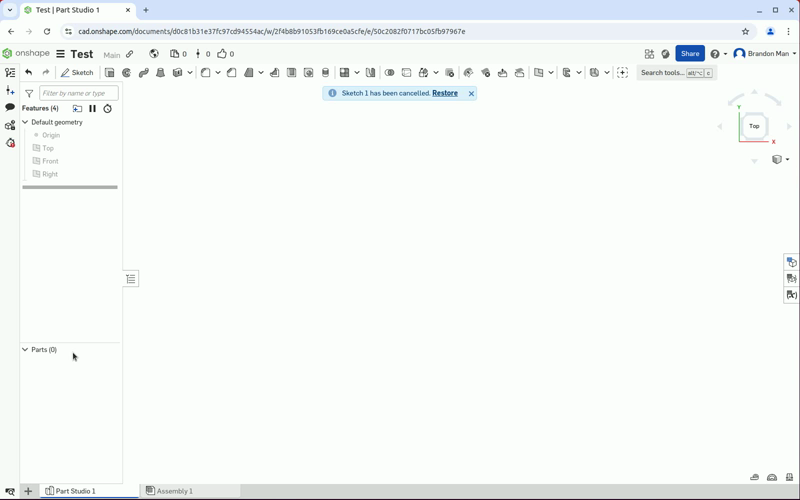
key(space)
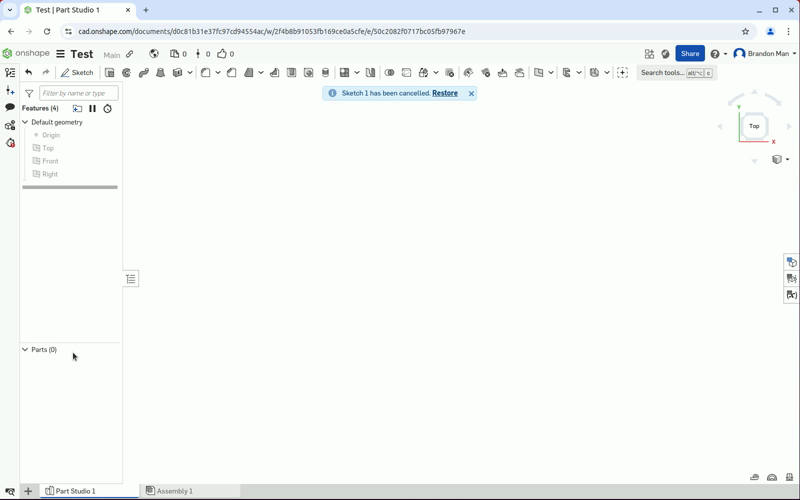
key_down(shift)
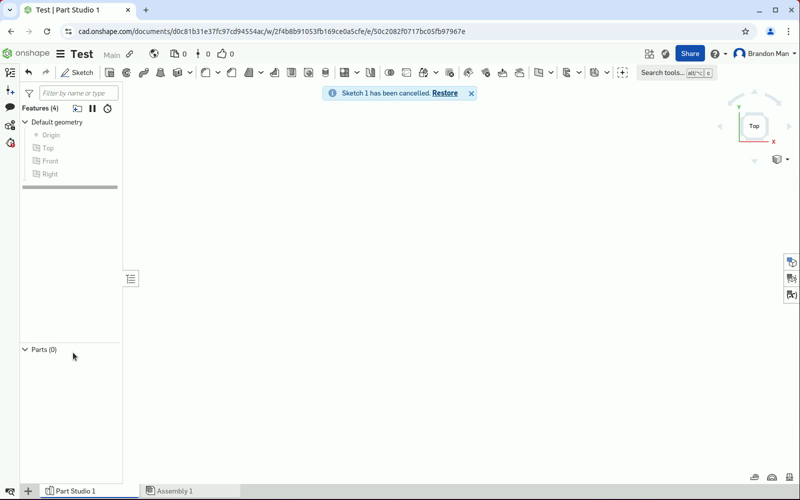
key(up)
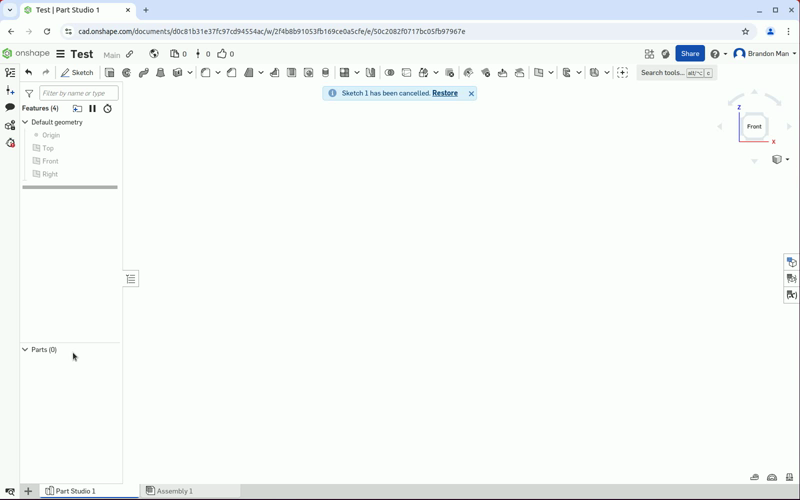
key_up(shift)
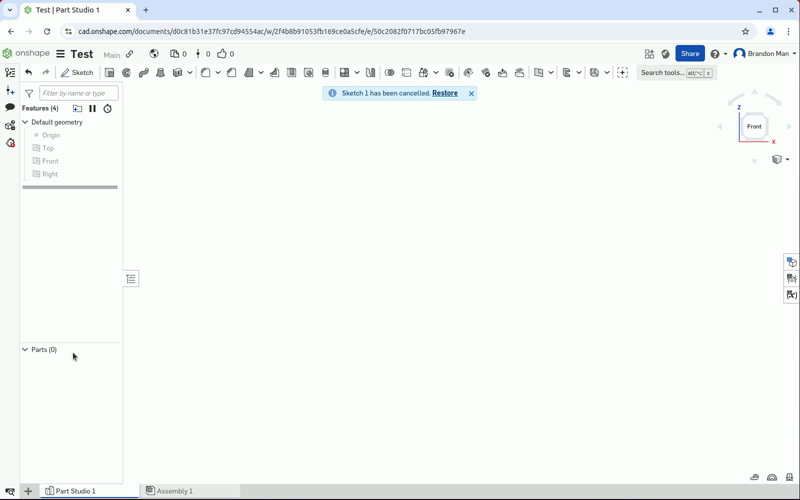
key(space)
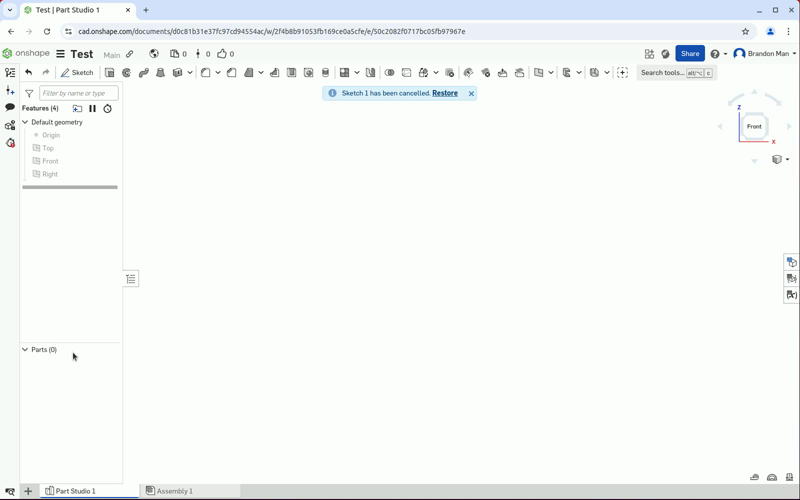
key_down(shift)
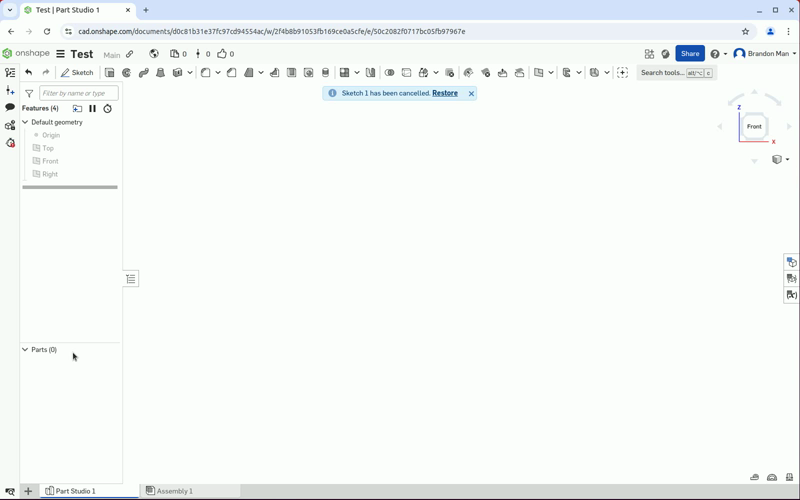
key(left)
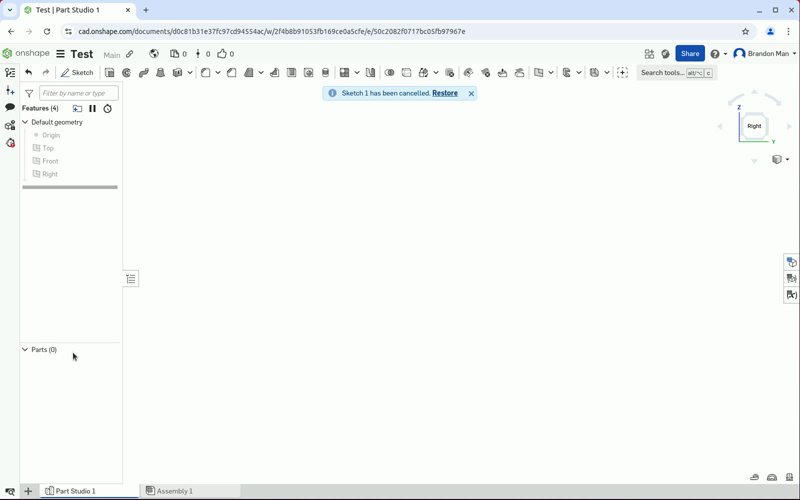
key_up(shift)
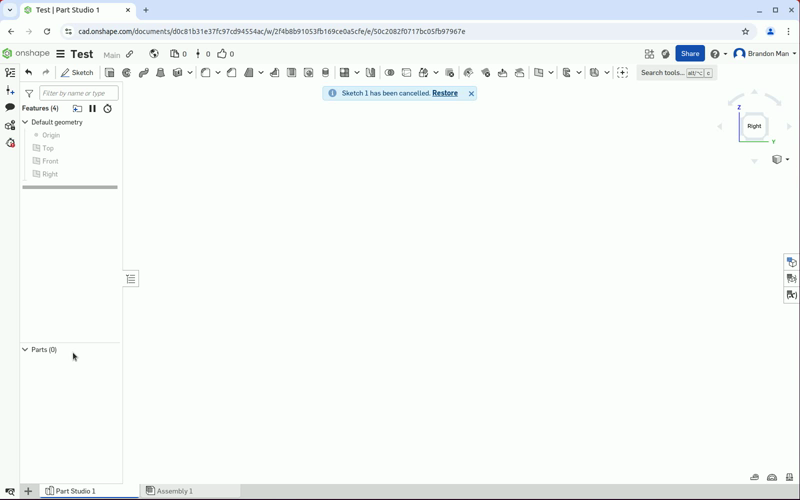
mouse_move(73, 352)
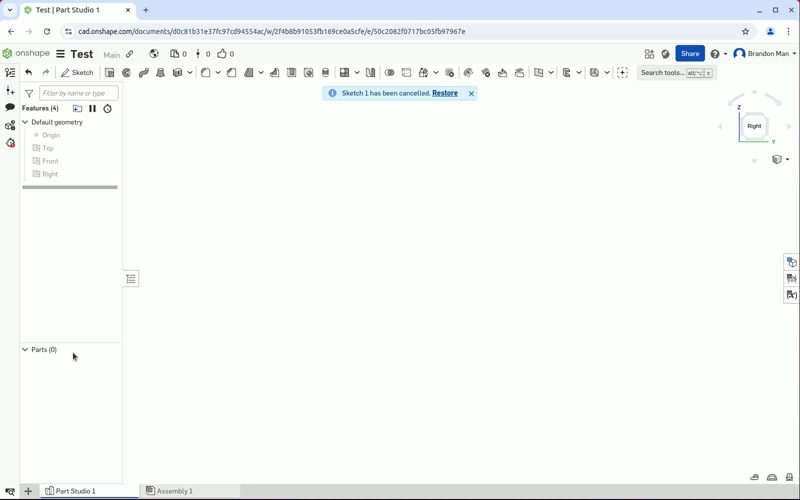
key(shift+y)
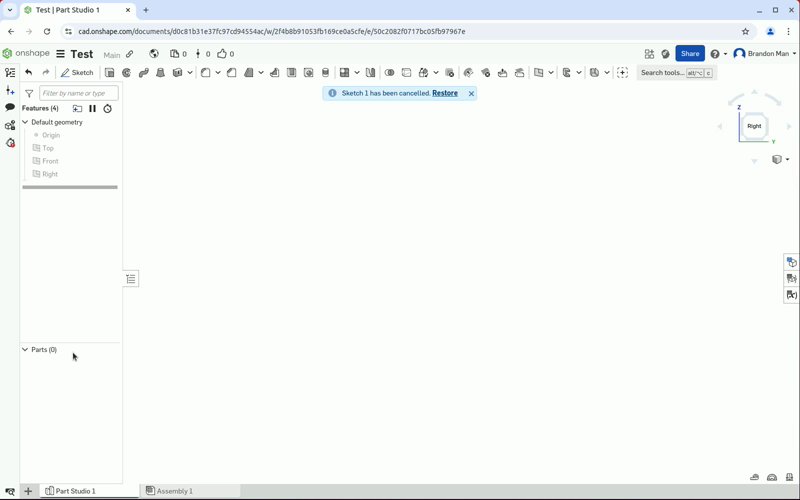
key(shift+s)
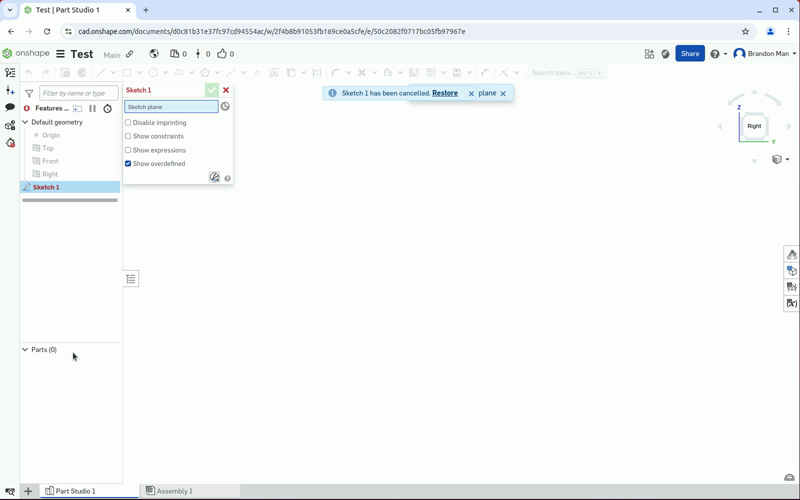
mouse_move(73, 176)
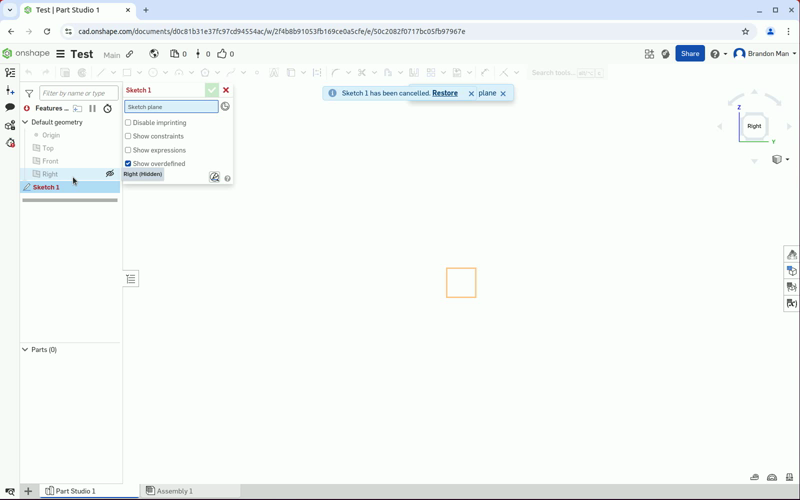
click(73, 176)
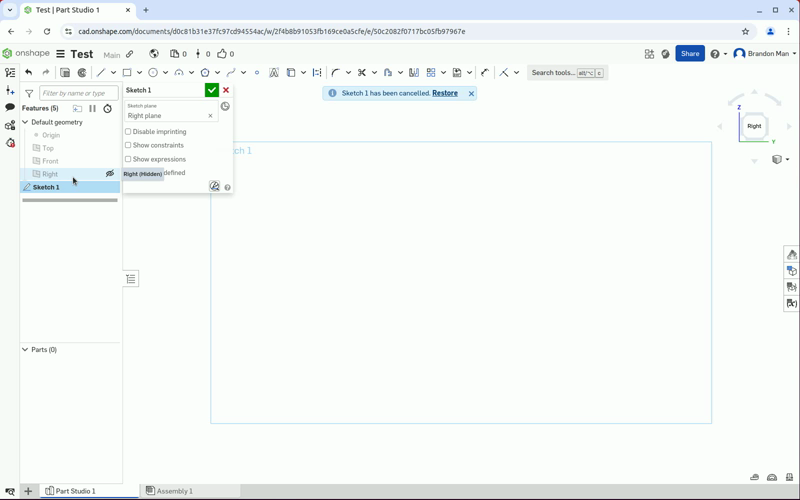
mouse_move(73, 352)
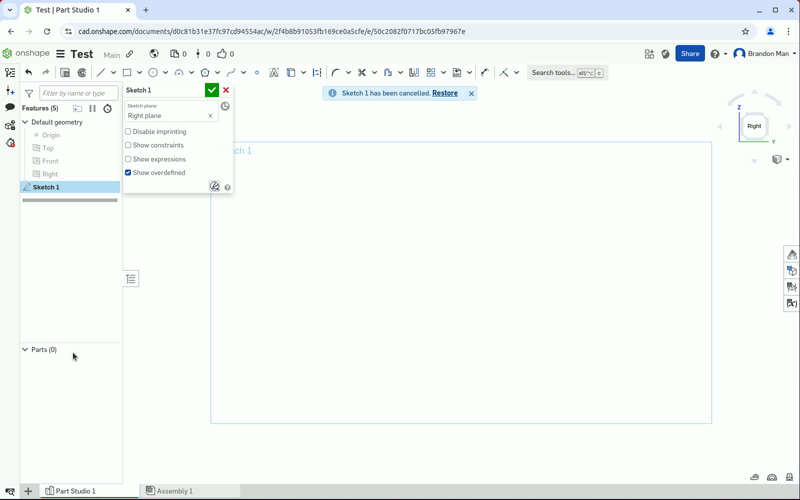
key(y)
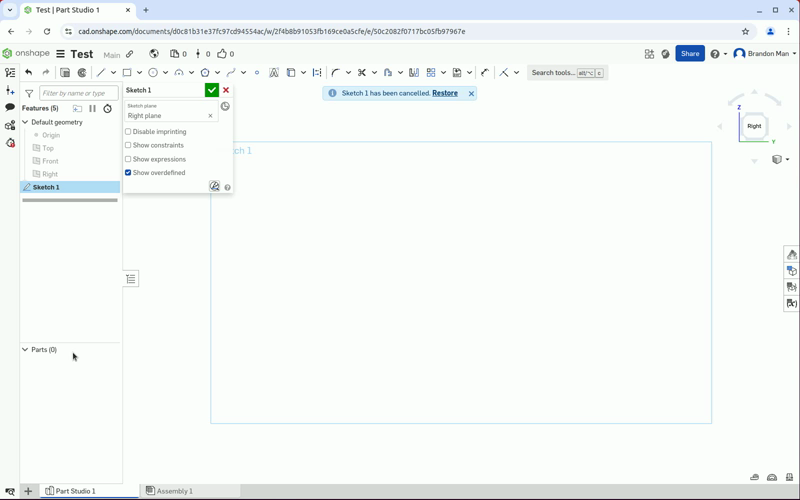
key(l)
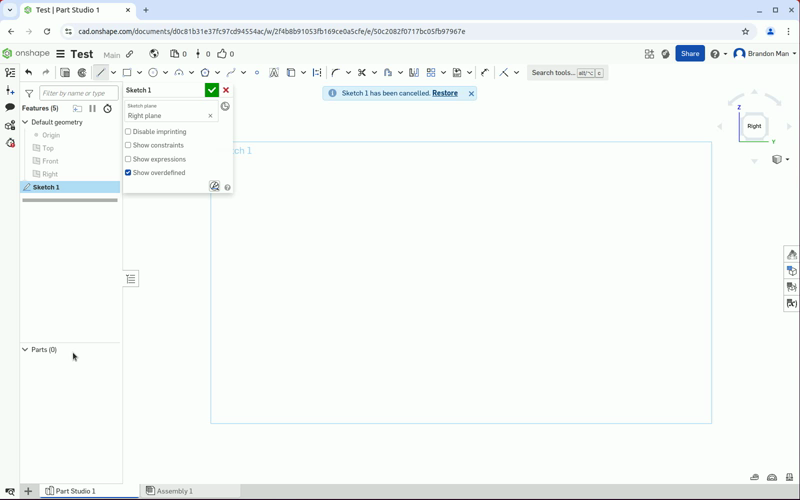
key_down(shift)
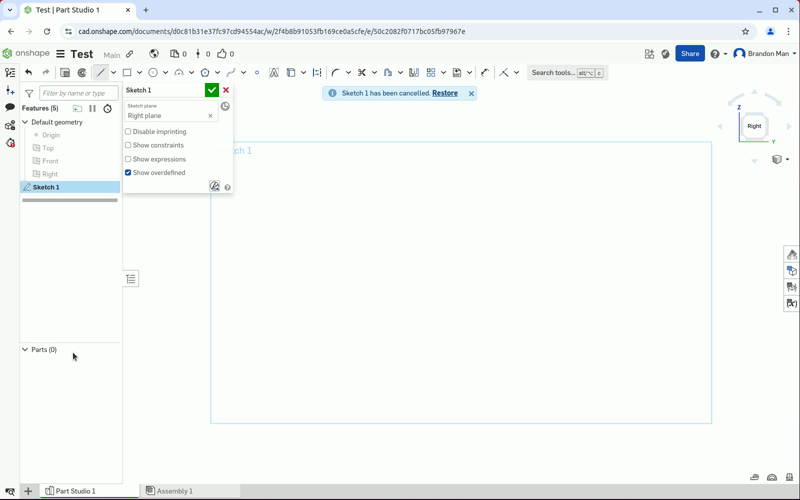
mouse_move(407, 282)
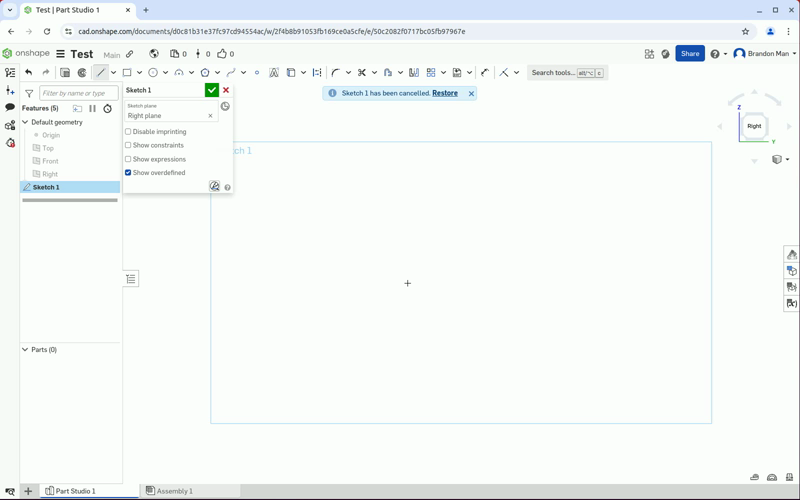
click(407, 282)
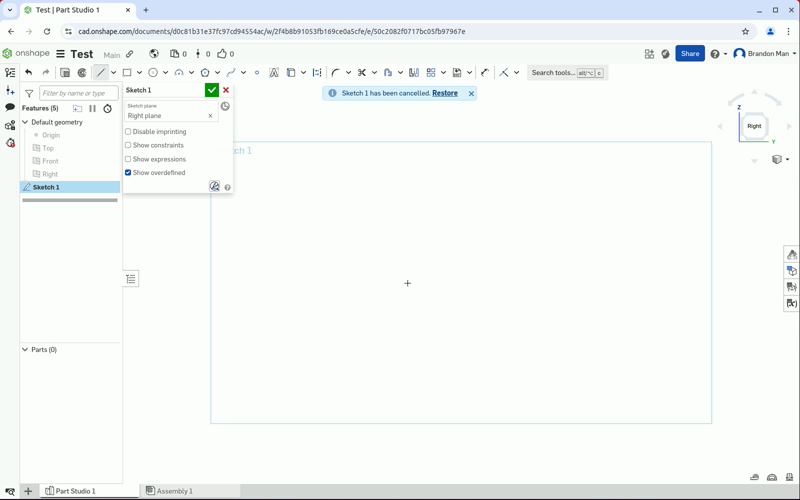
key_up(shift)
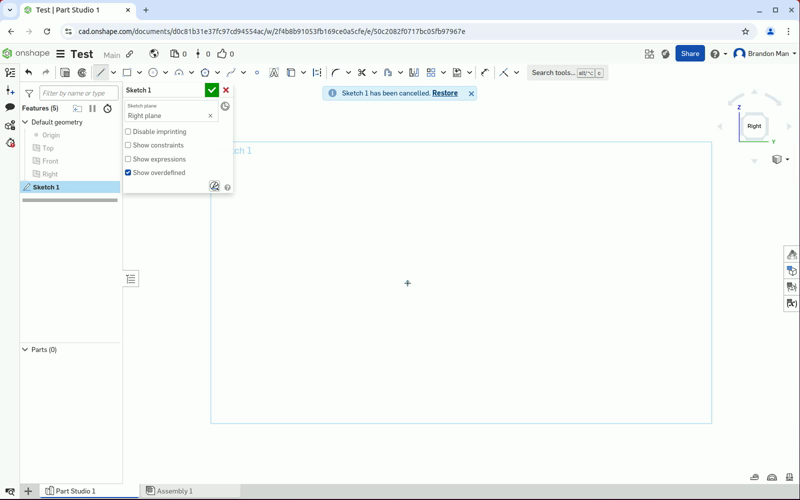
key_down(shift)
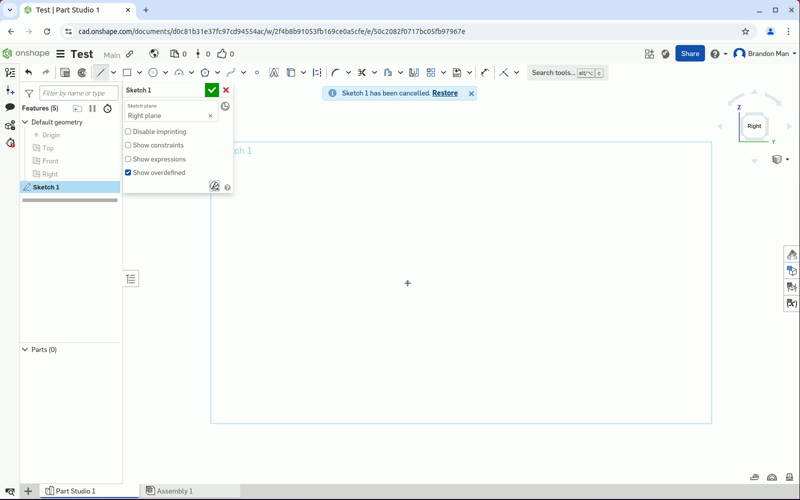
mouse_move(437, 282)
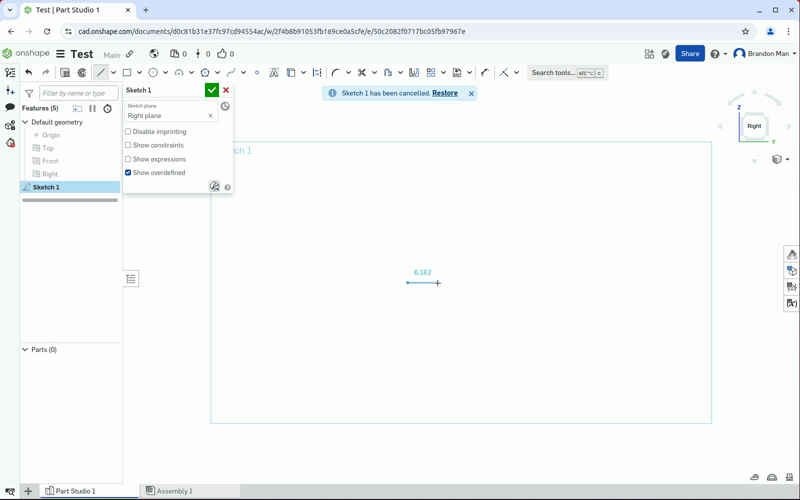
mouse_move(411, 282)
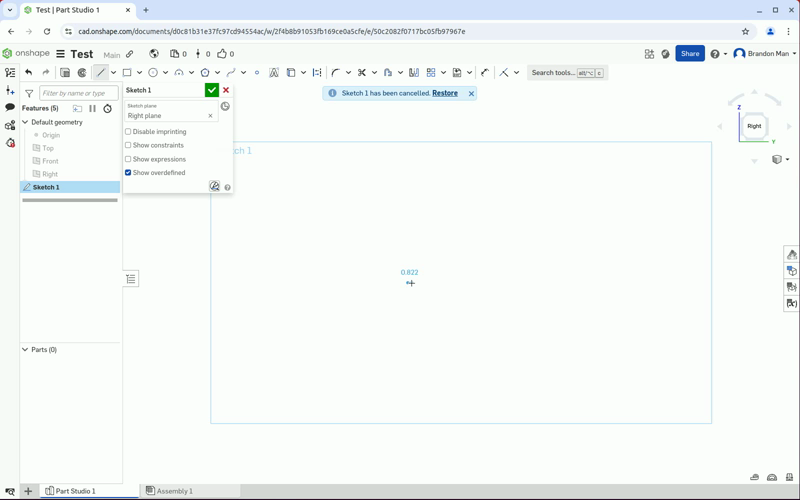
scroll(6)
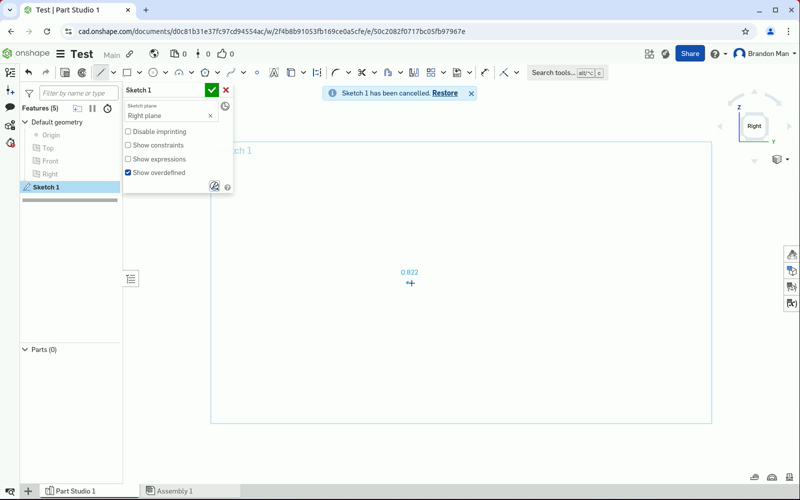
scroll(6)
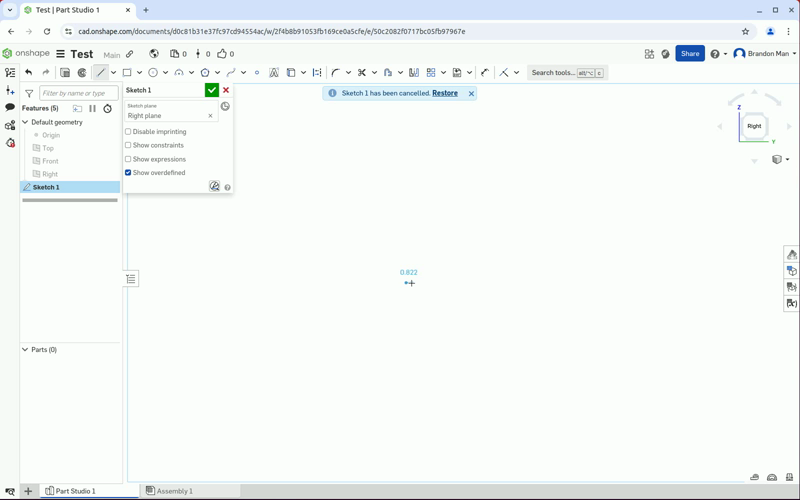
scroll(6)
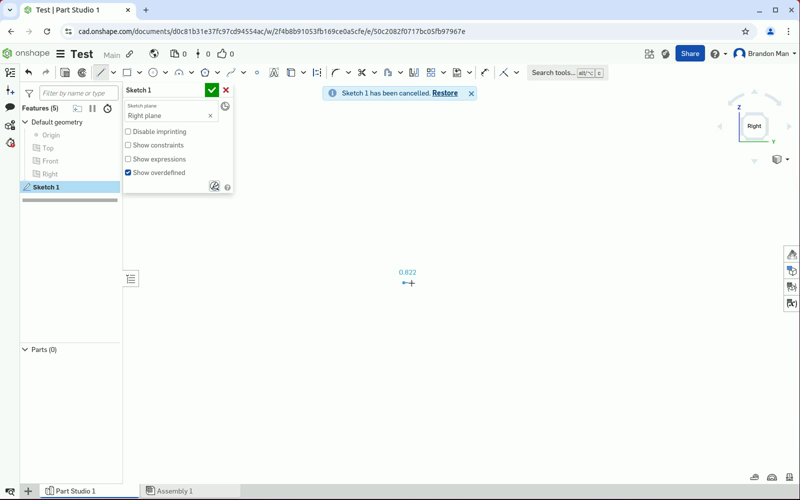
scroll(6)
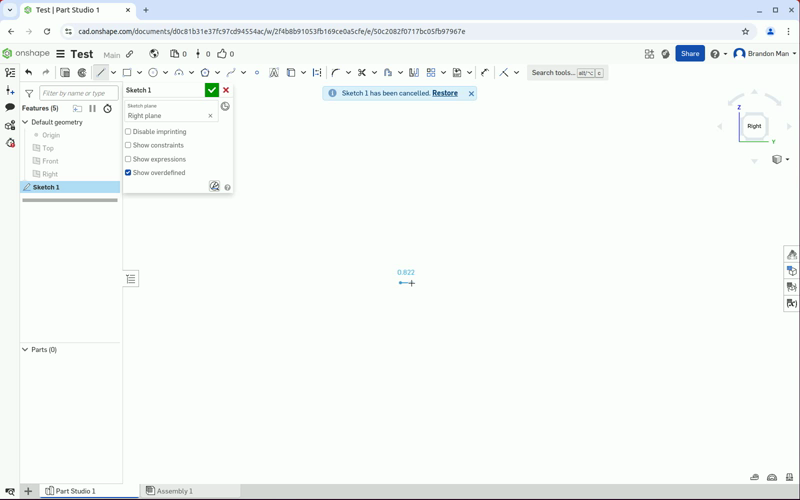
scroll(6)
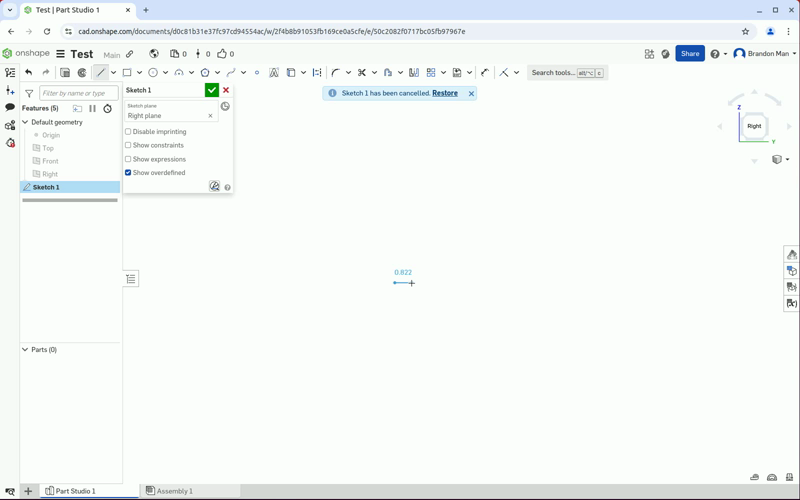
scroll(6)
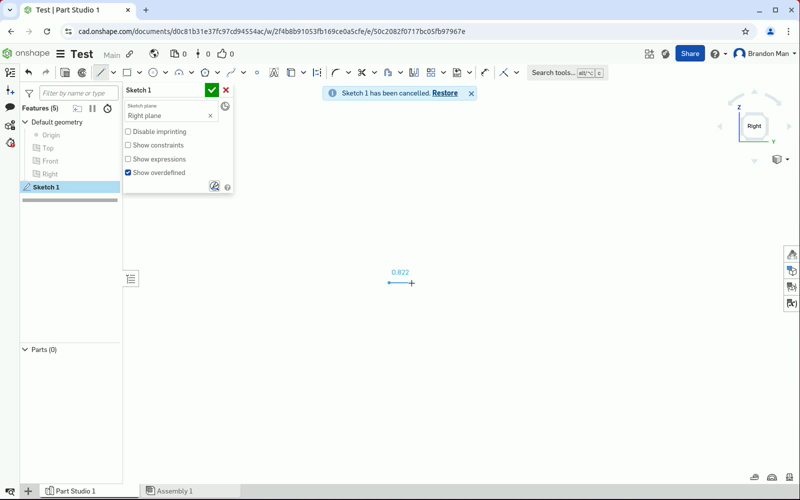
scroll(6)
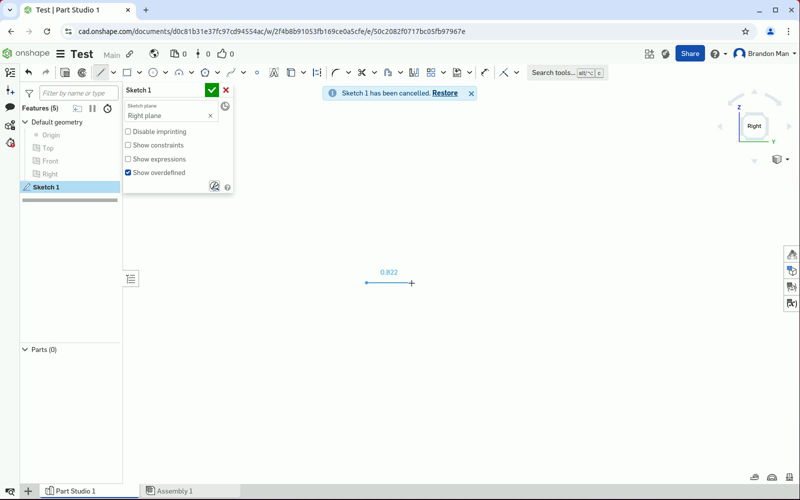
click(411, 282)
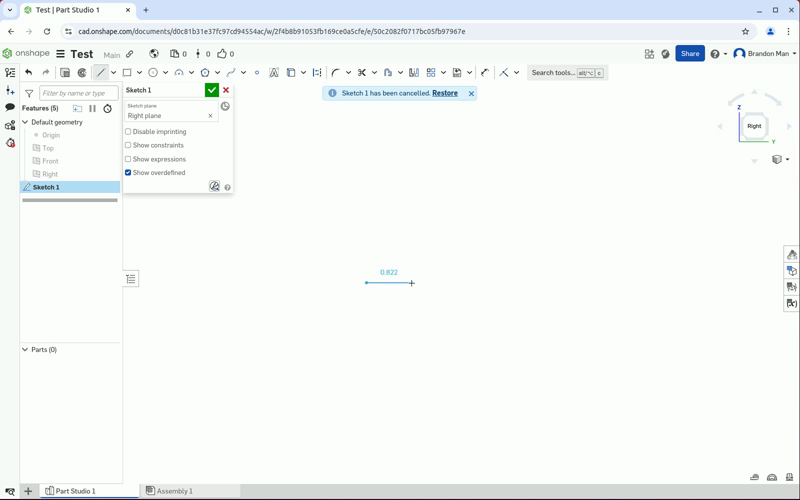
scroll(-6)
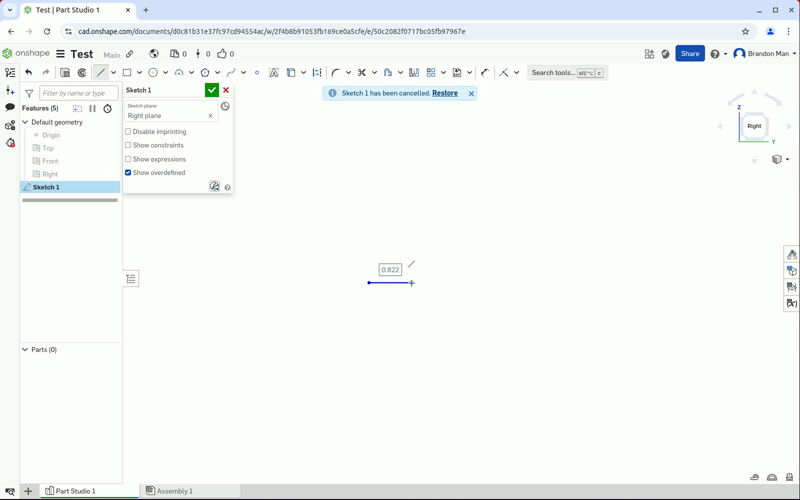
scroll(-6)
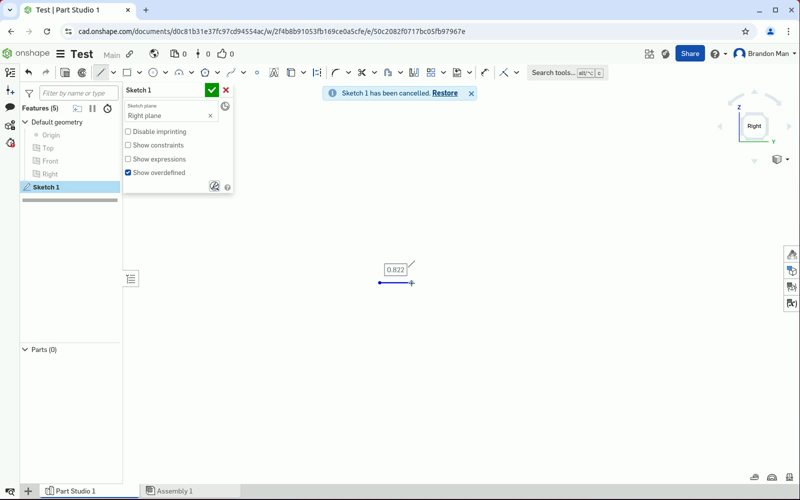
scroll(-6)
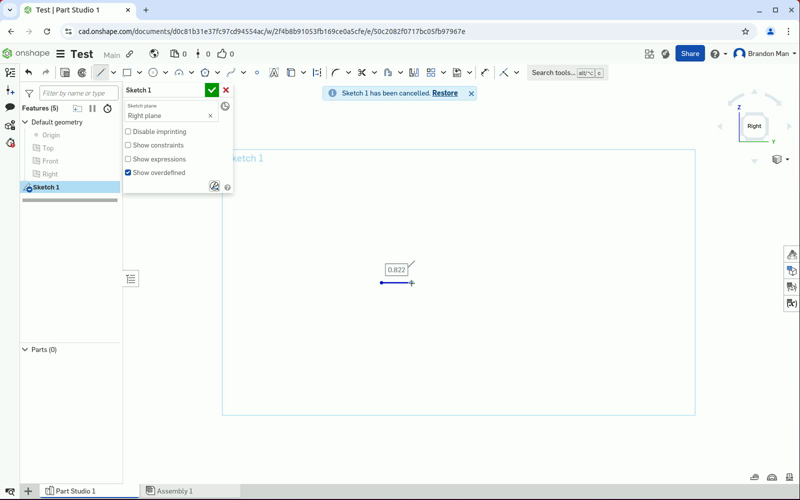
scroll(-6)
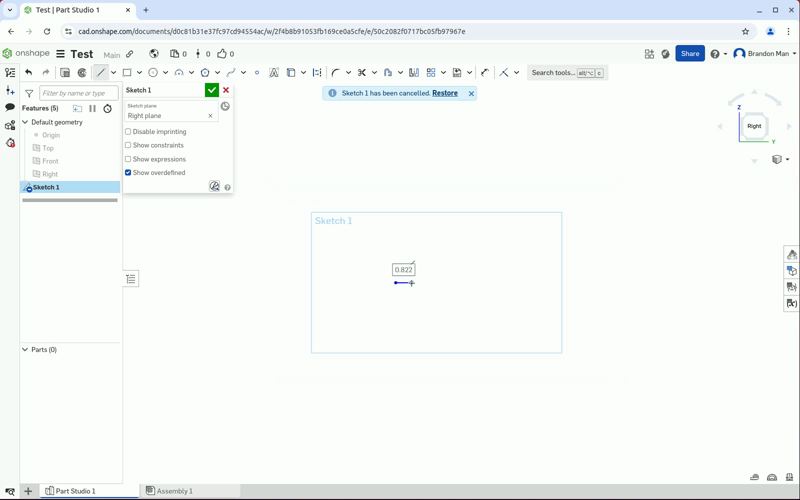
scroll(-6)
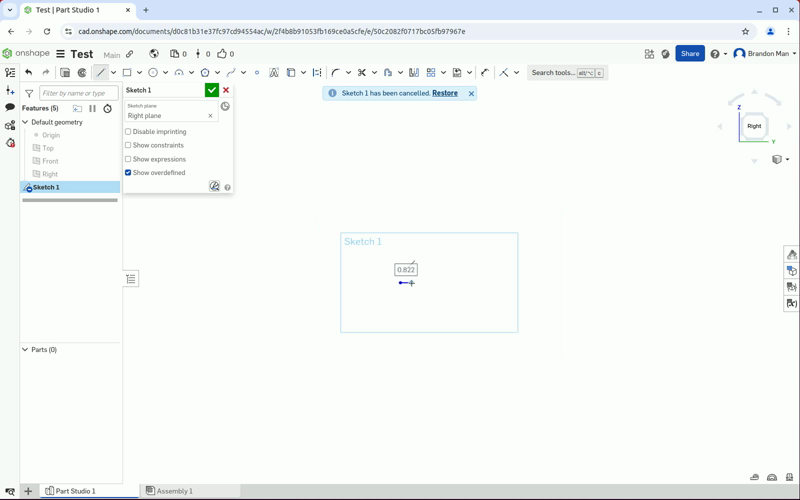
scroll(-6)
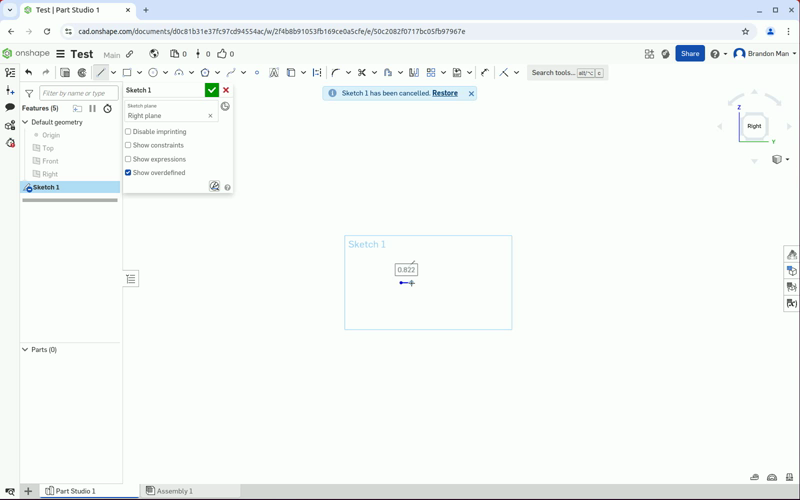
scroll(-6)
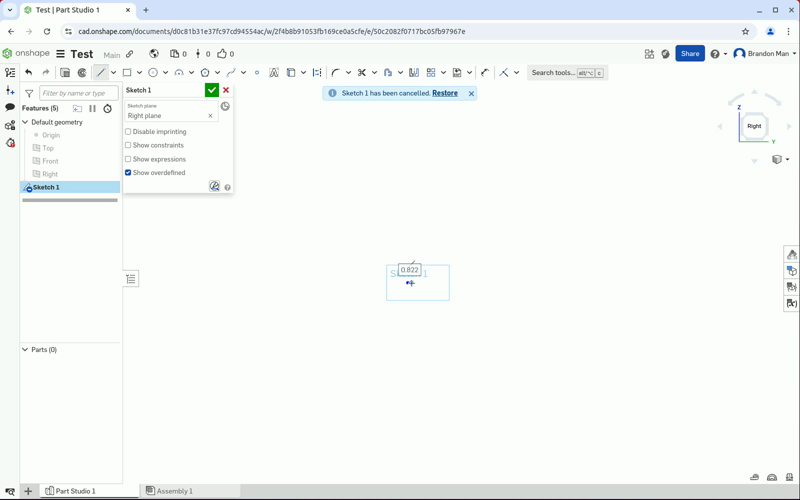
key_up(shift)
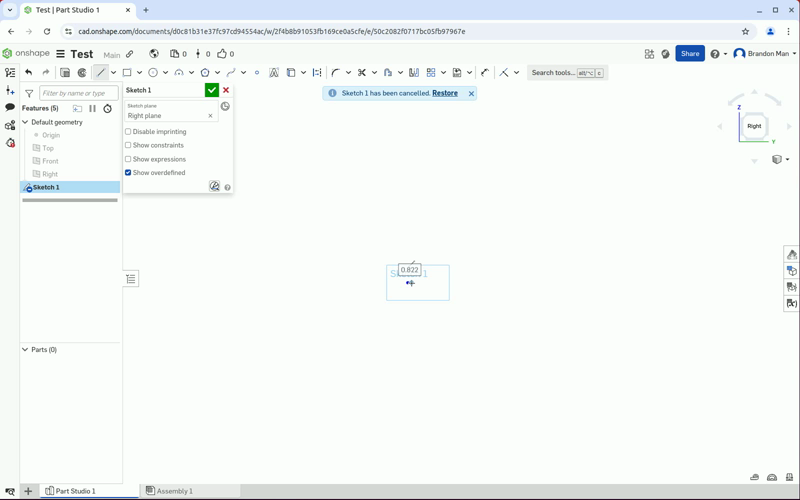
key_down(shift)
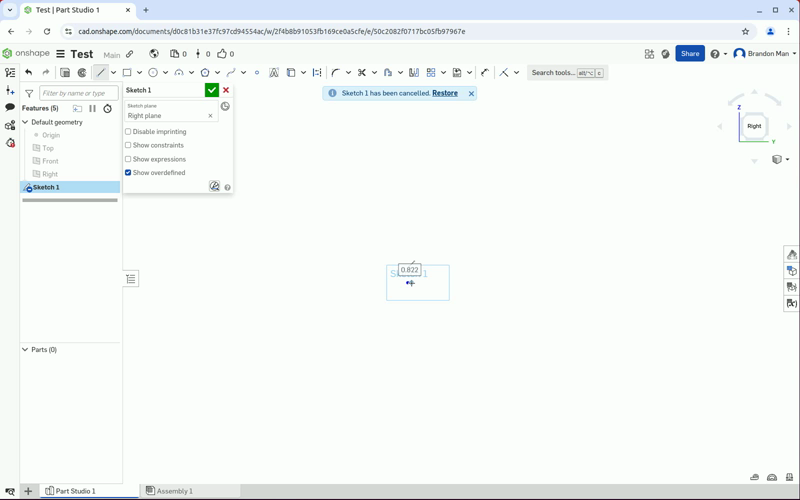
mouse_move(411, 172)
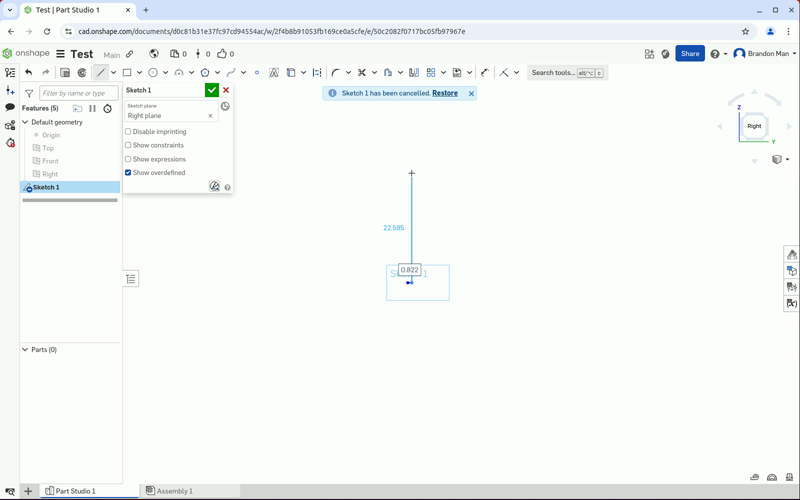
click(411, 172)
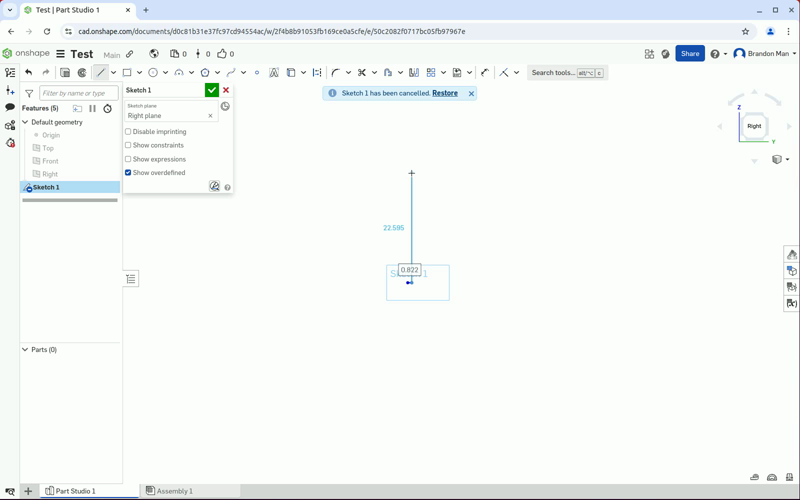
key_up(shift)
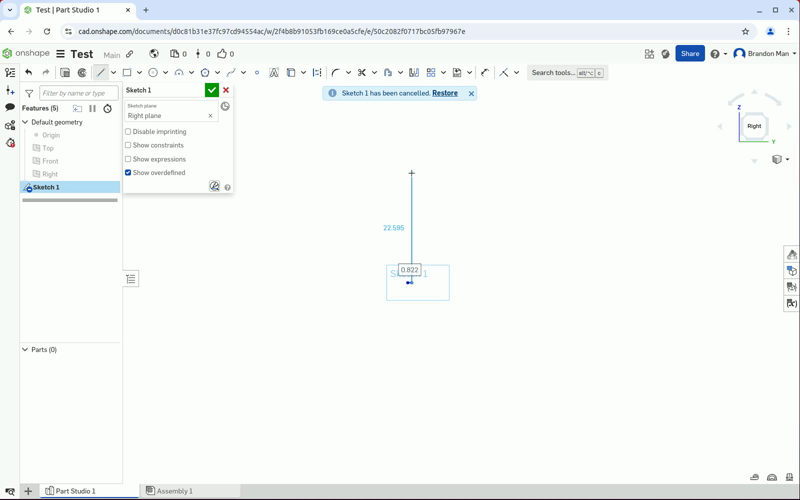
key_down(shift)
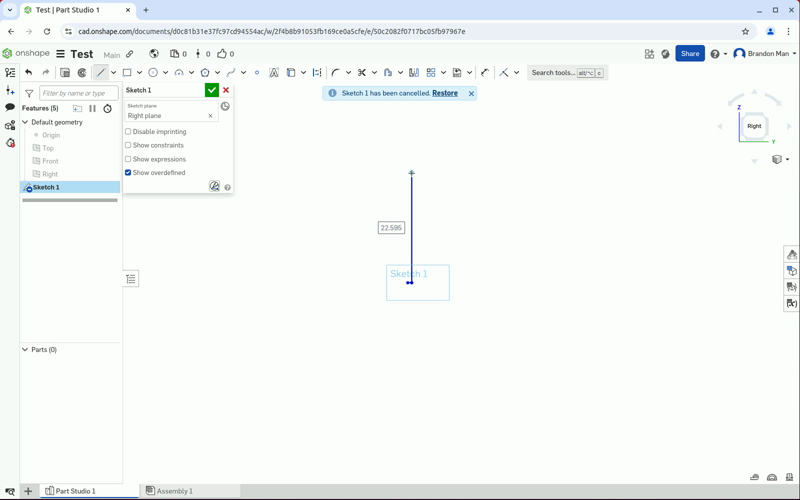
mouse_move(441, 172)
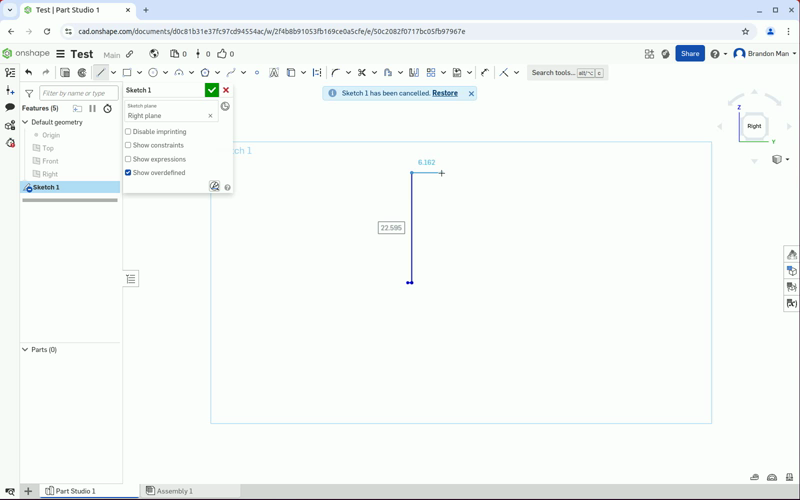
mouse_move(407, 172)
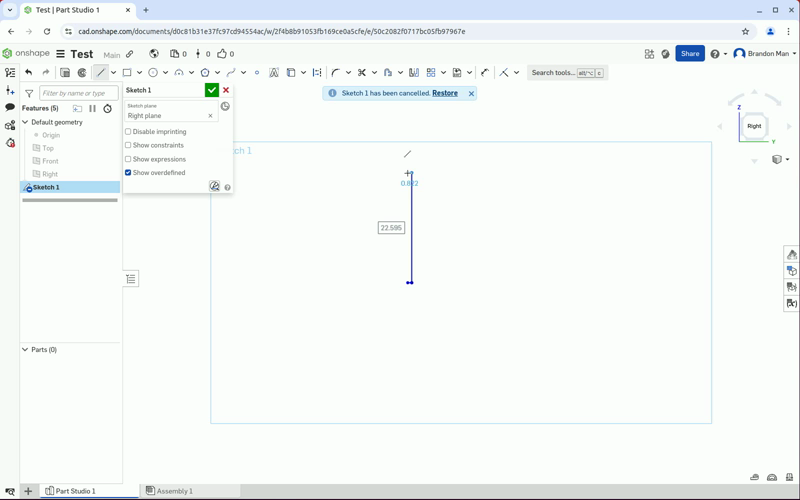
scroll(6)
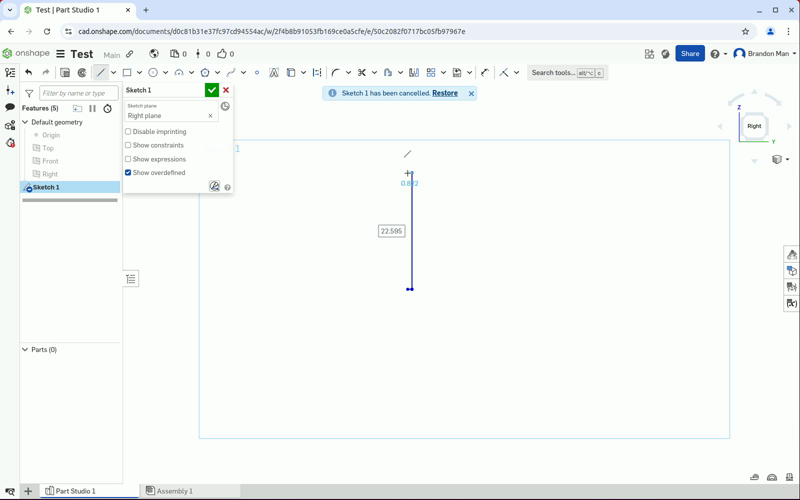
scroll(6)
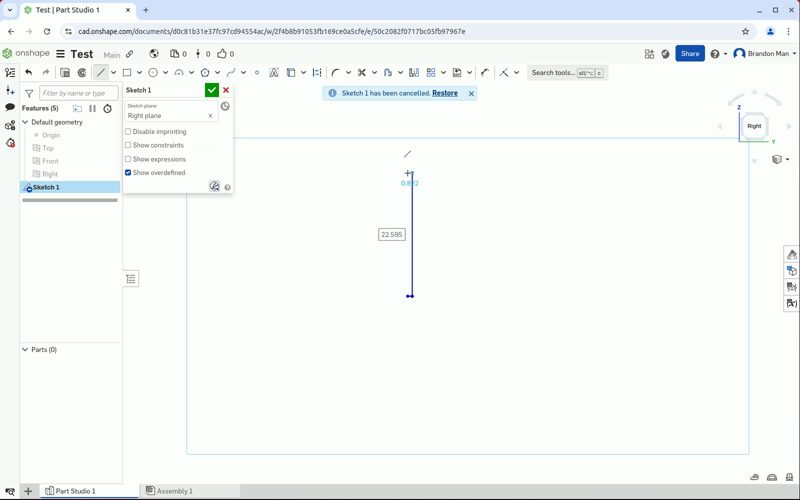
scroll(6)
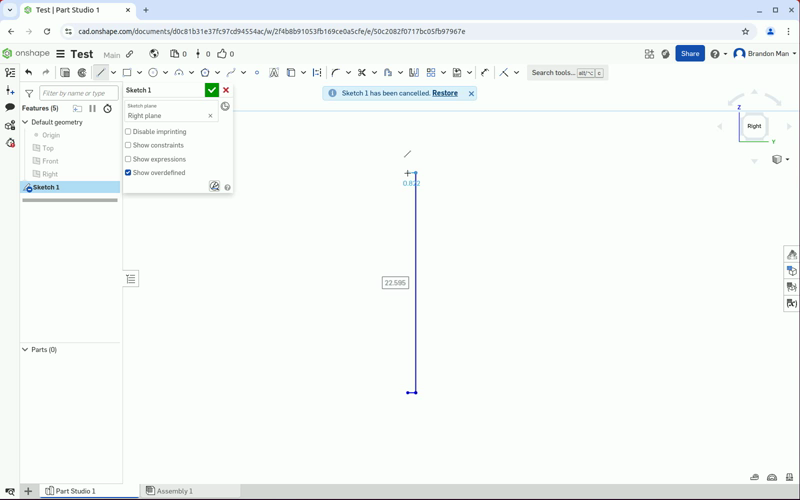
scroll(6)
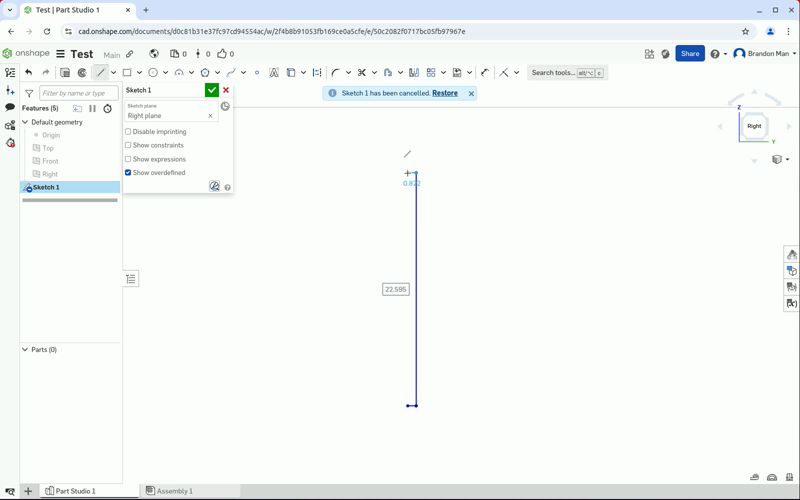
scroll(6)
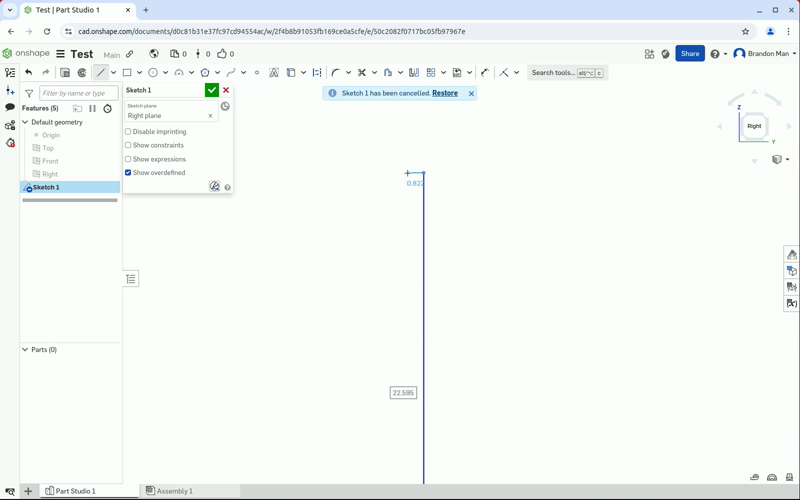
scroll(6)
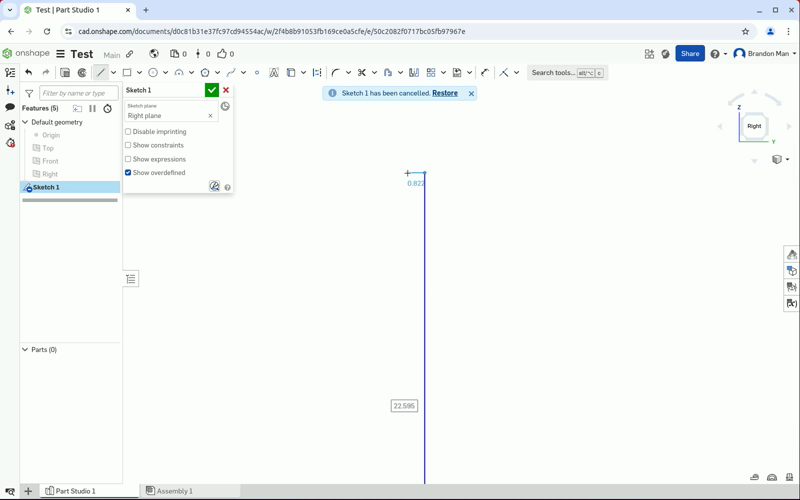
scroll(6)
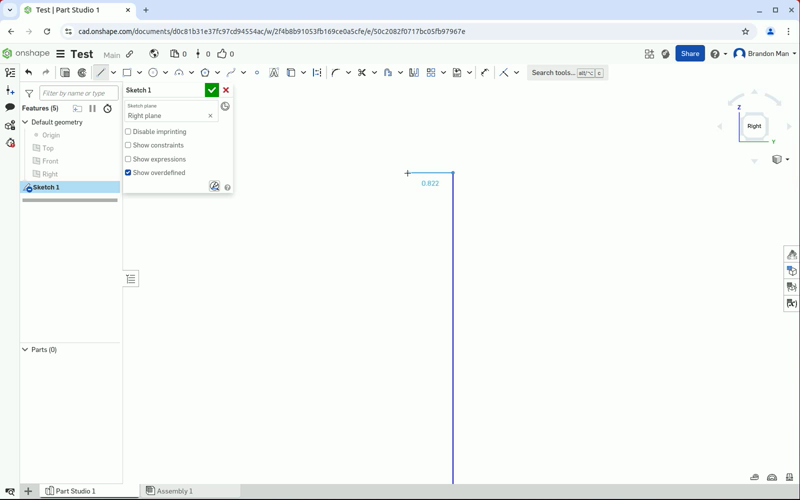
click(407, 172)
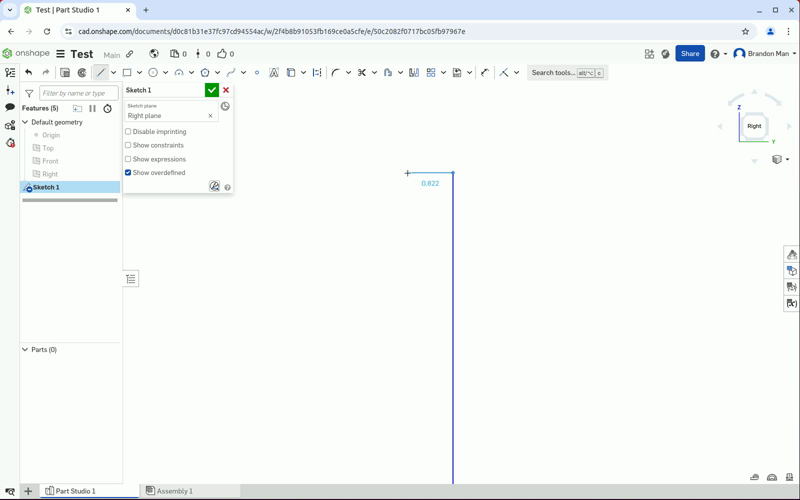
scroll(-6)
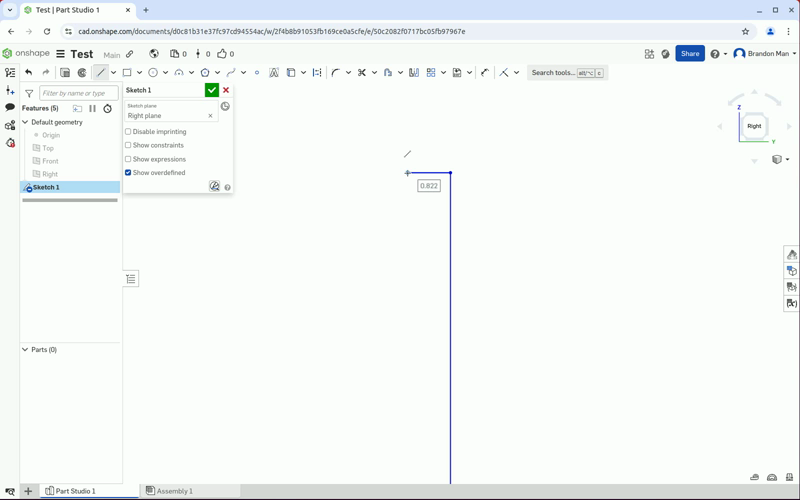
scroll(-6)
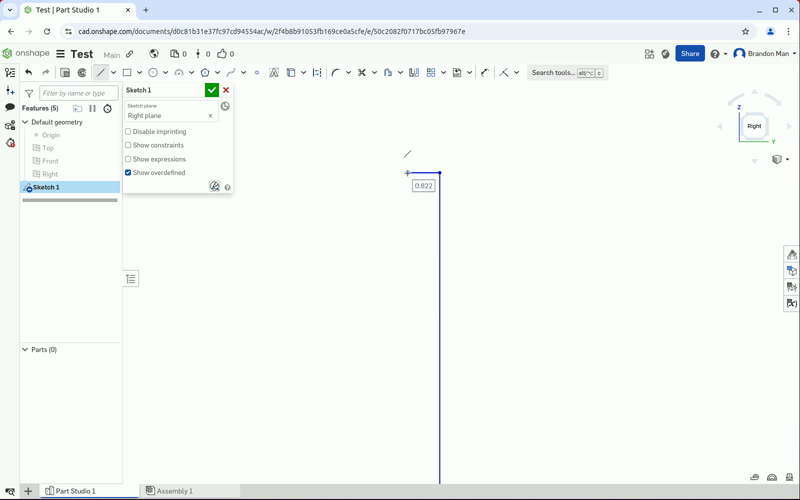
scroll(-6)
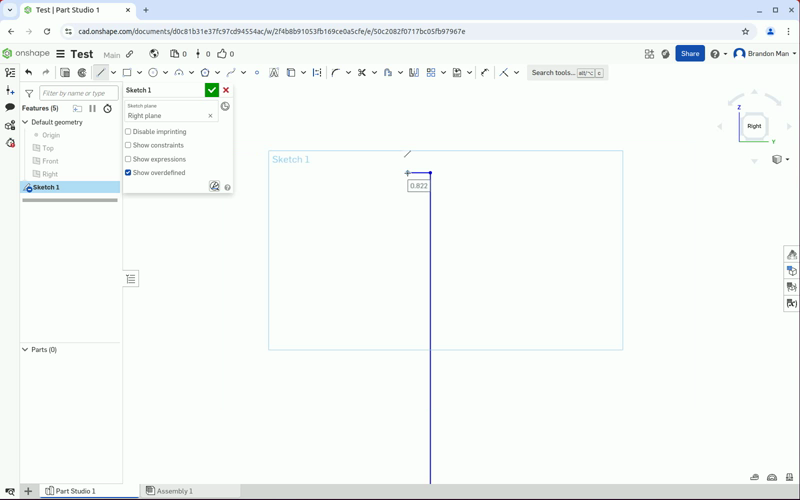
scroll(-6)
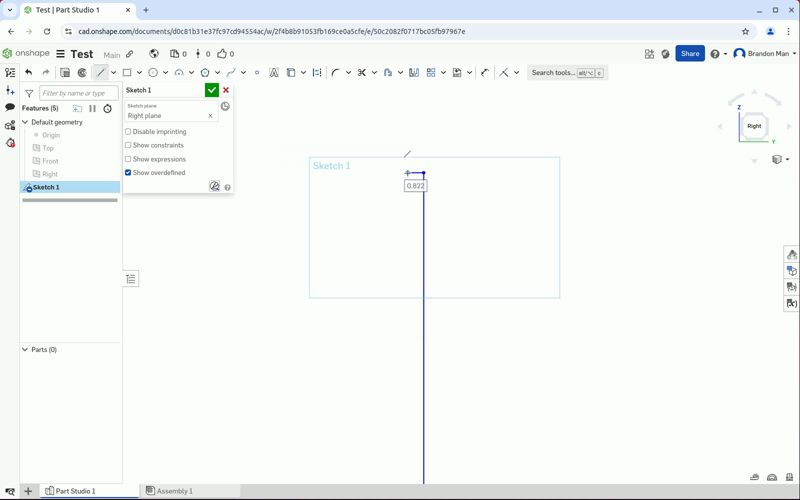
scroll(-6)
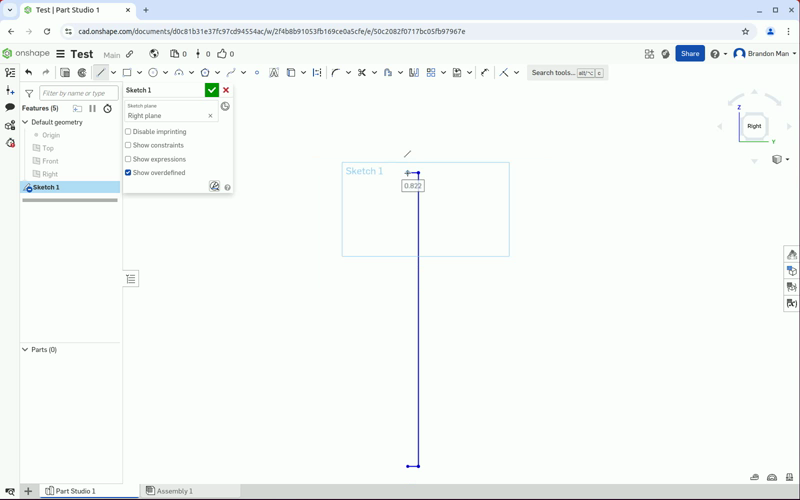
scroll(-6)
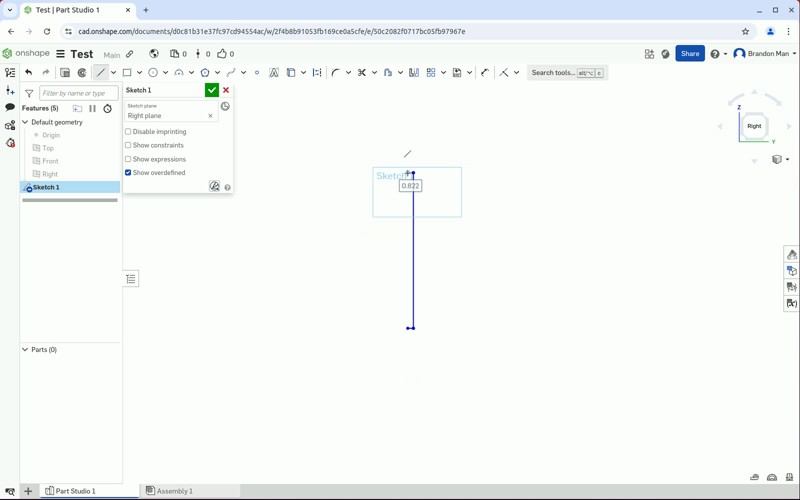
scroll(-6)
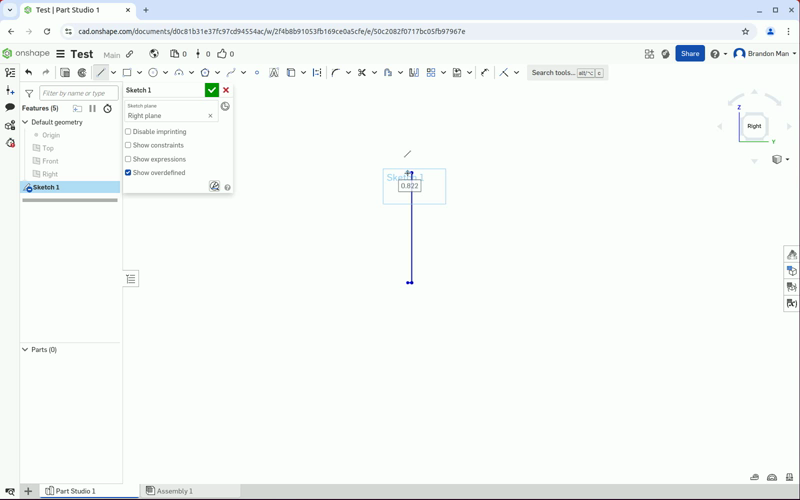
key_up(shift)
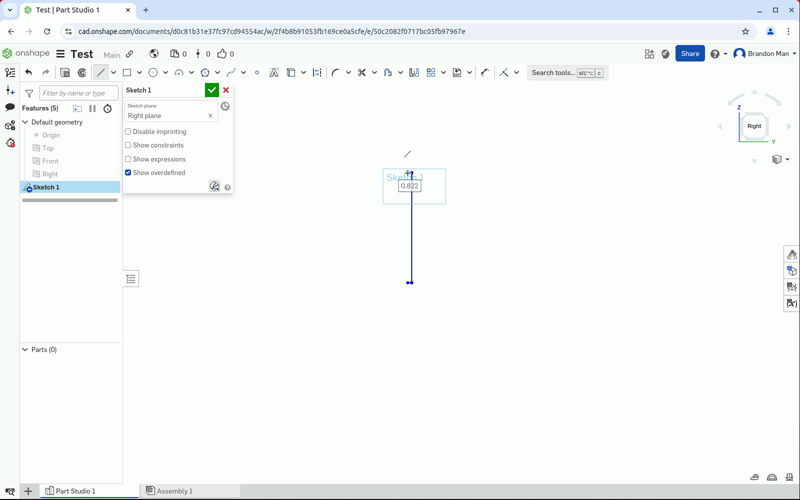
key_down(shift)
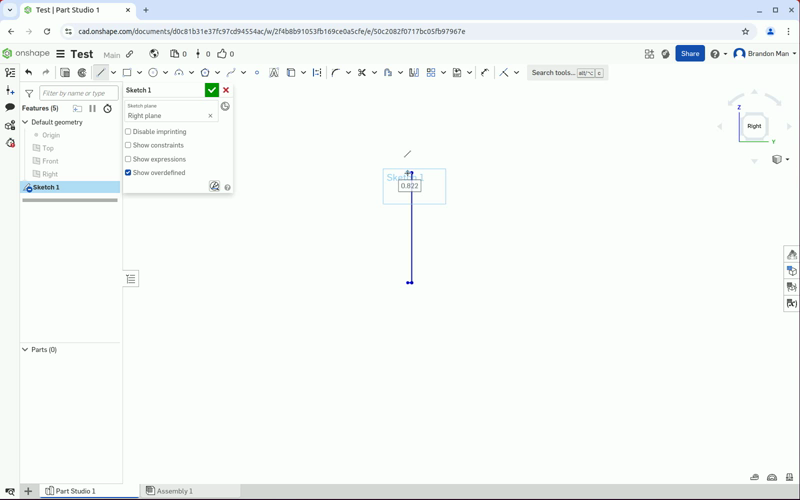
mouse_move(407, 282)
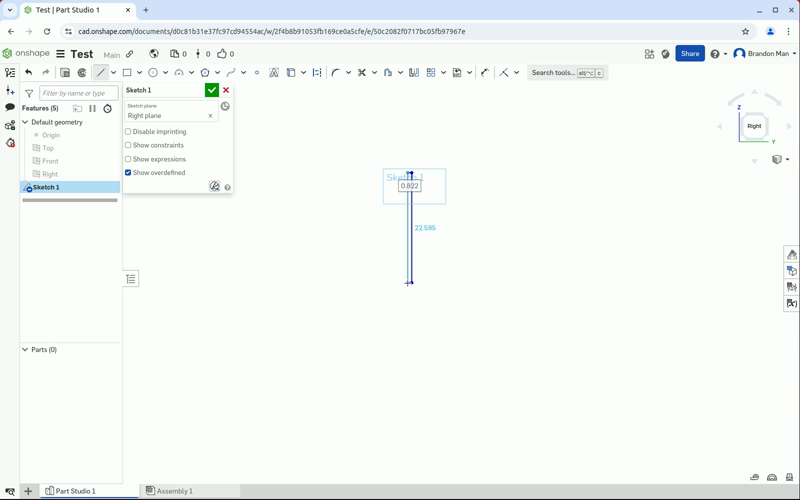
scroll(6)
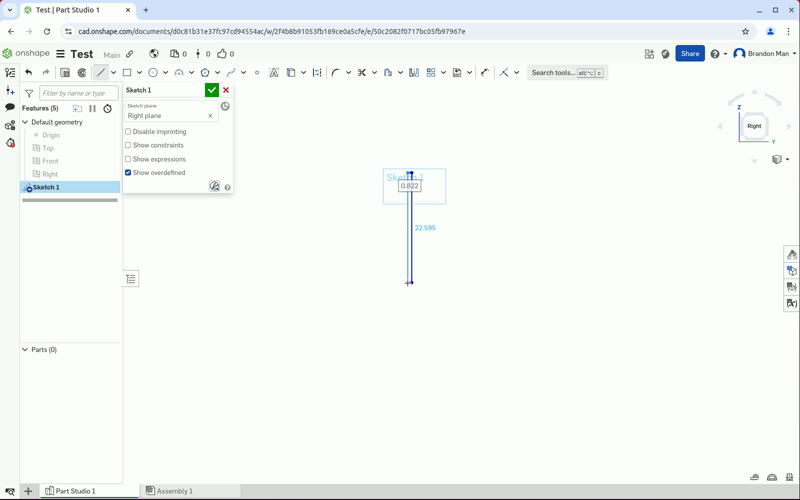
scroll(6)
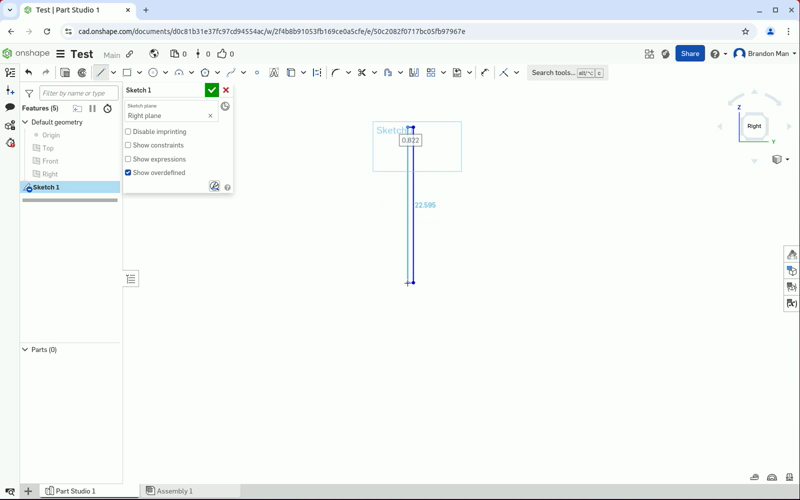
scroll(6)
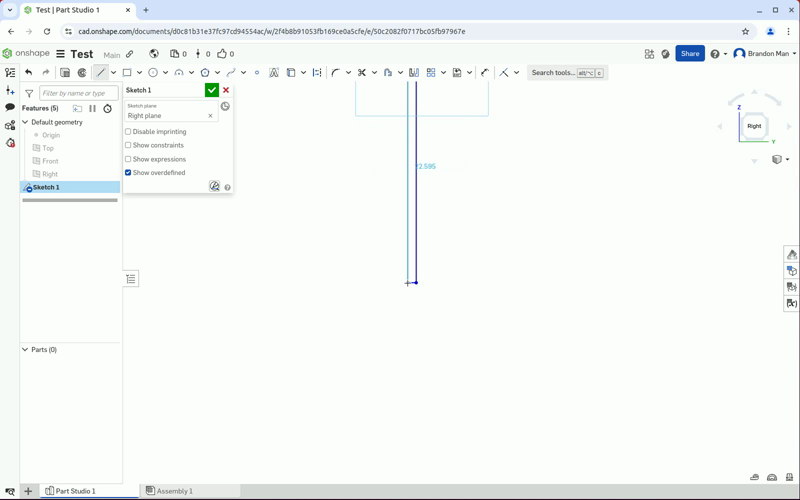
scroll(6)
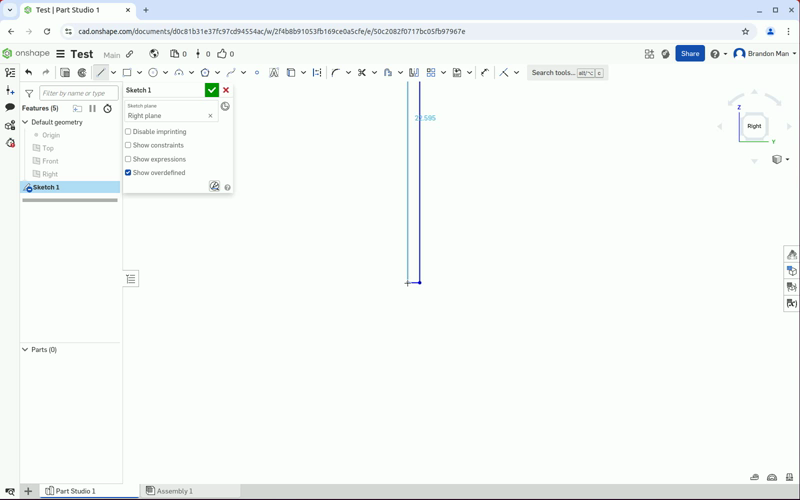
scroll(6)
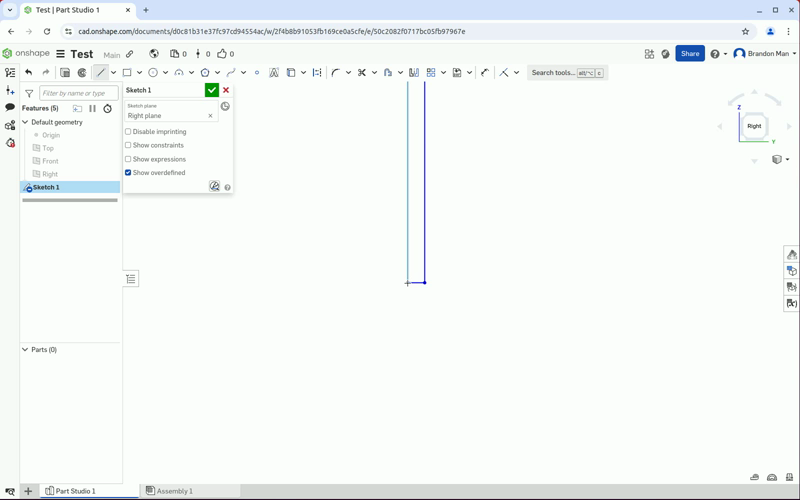
scroll(6)
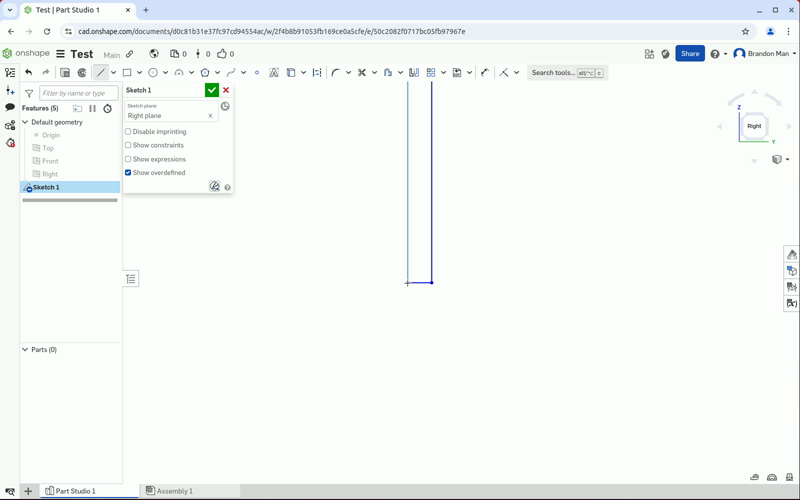
scroll(6)
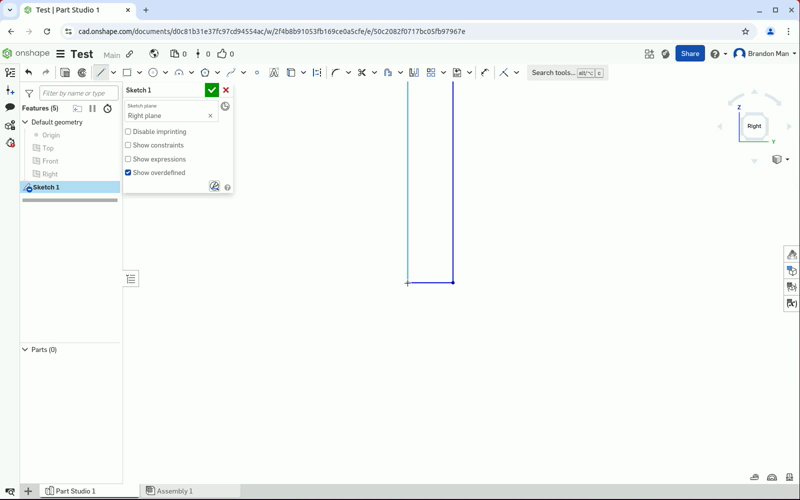
key_up(shift)
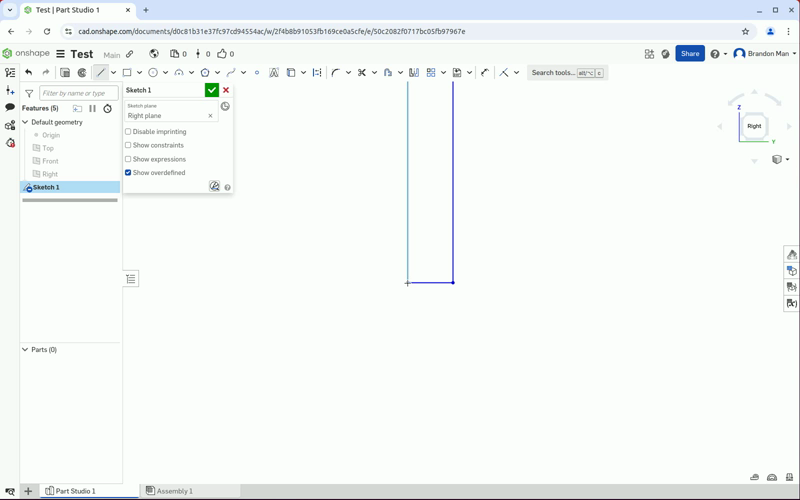
click(407, 282)
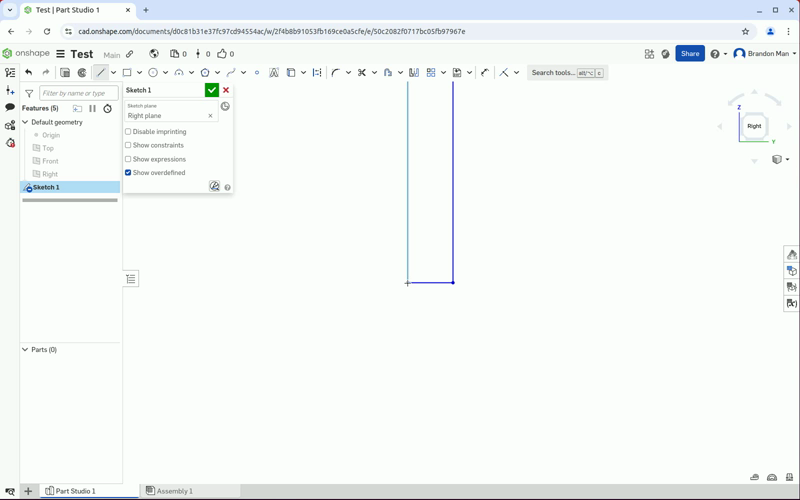
scroll(-6)
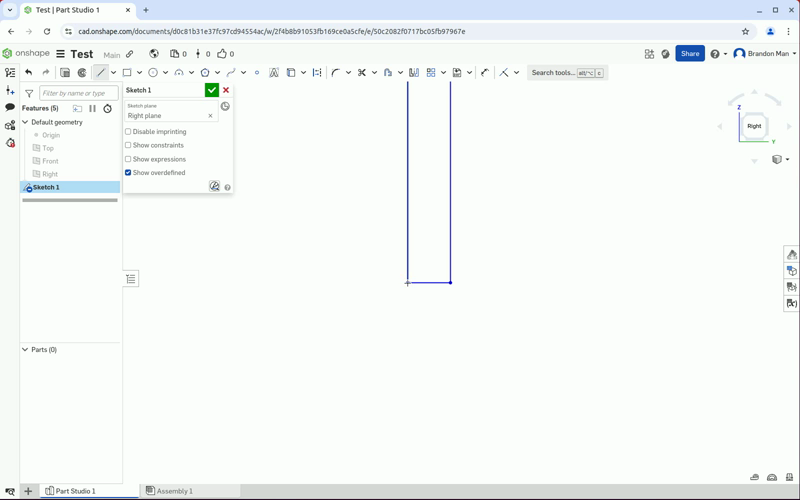
scroll(-6)
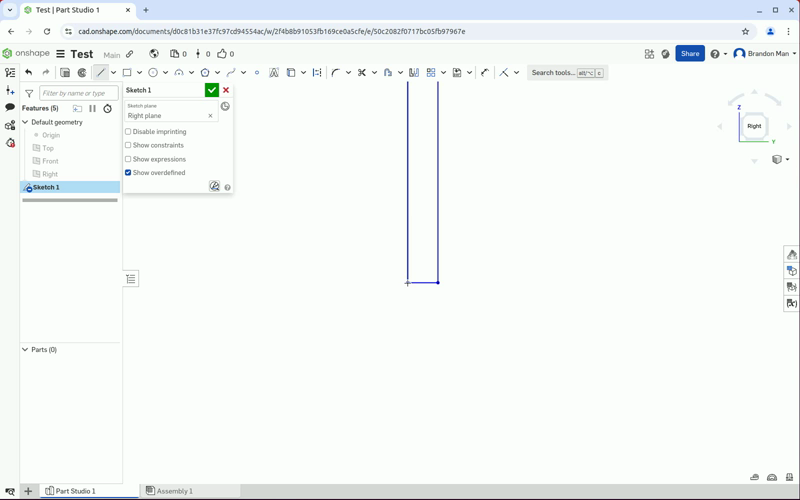
scroll(-6)
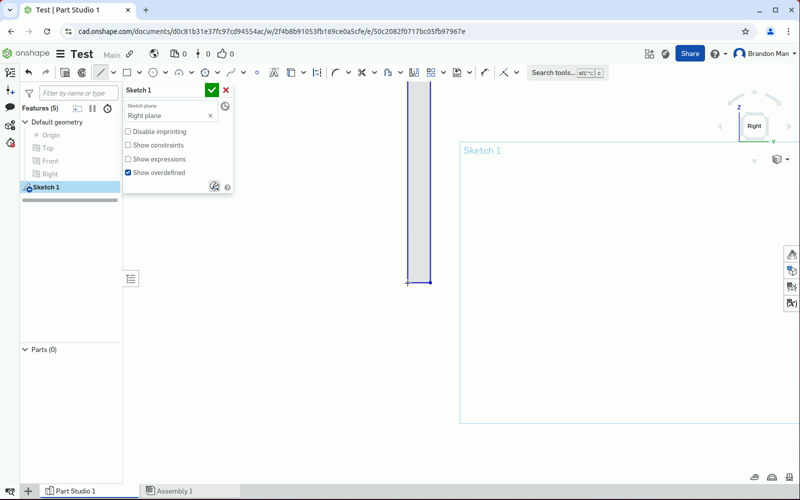
scroll(-6)
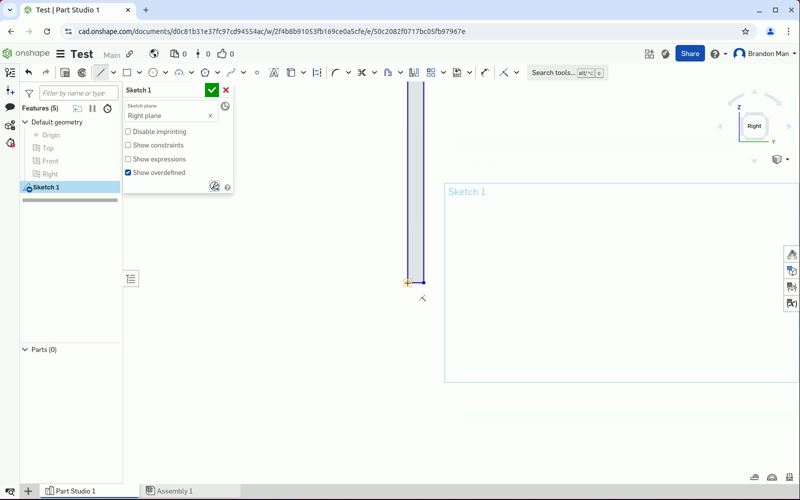
scroll(-6)
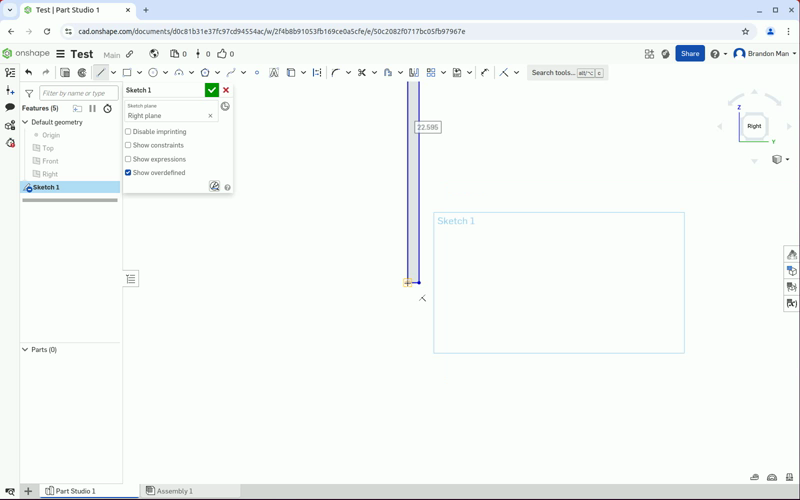
scroll(-6)
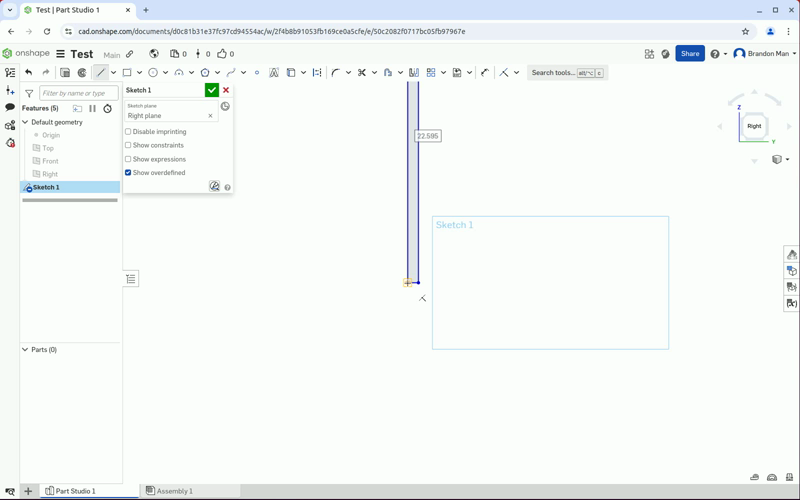
scroll(-6)
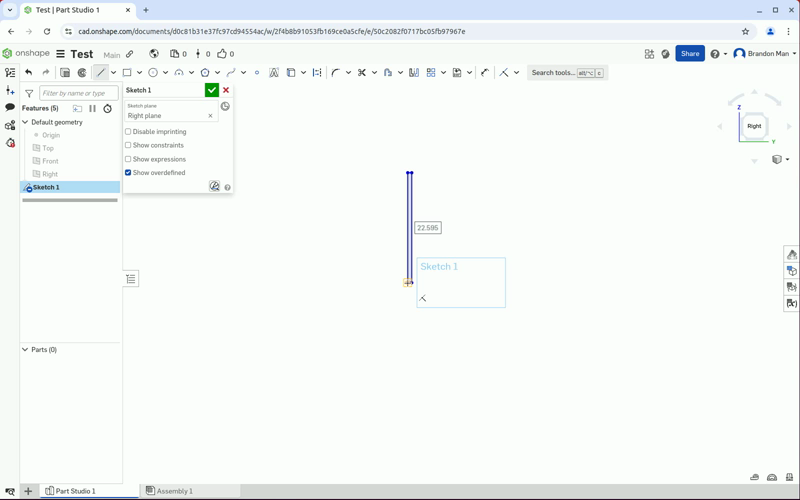
key(esc)
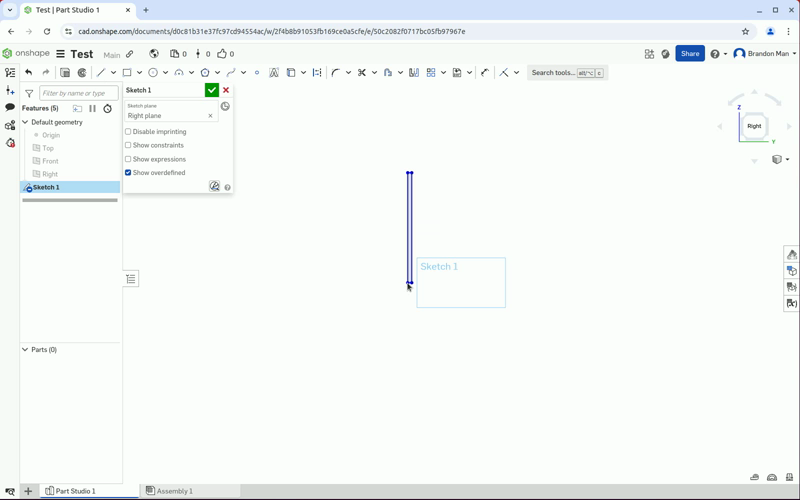
mouse_move(409, 260)
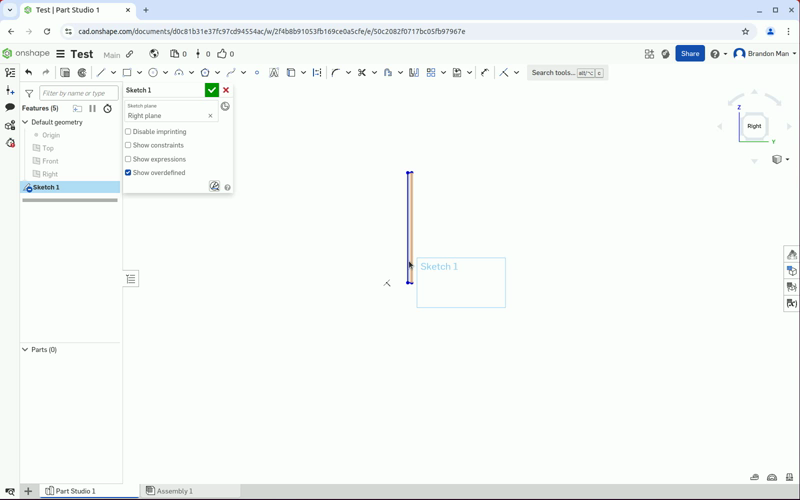
scroll(6)
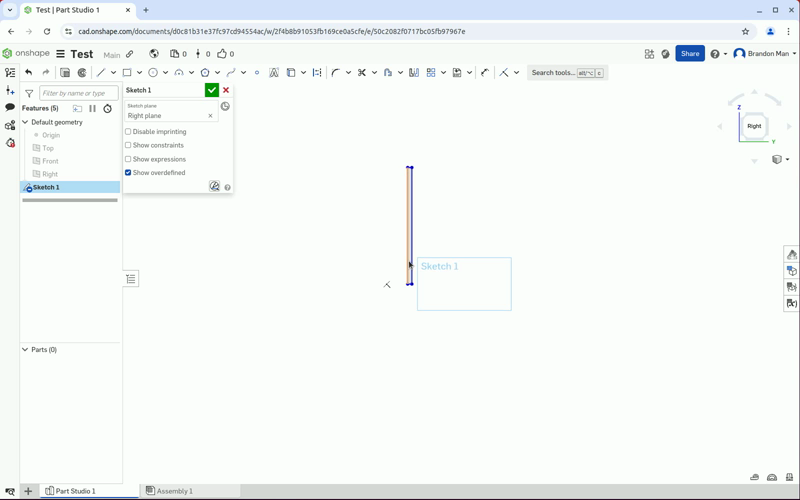
scroll(6)
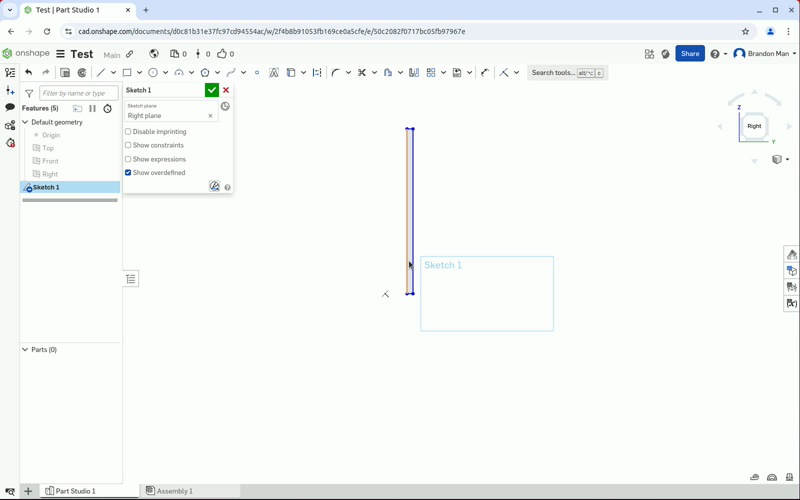
scroll(6)
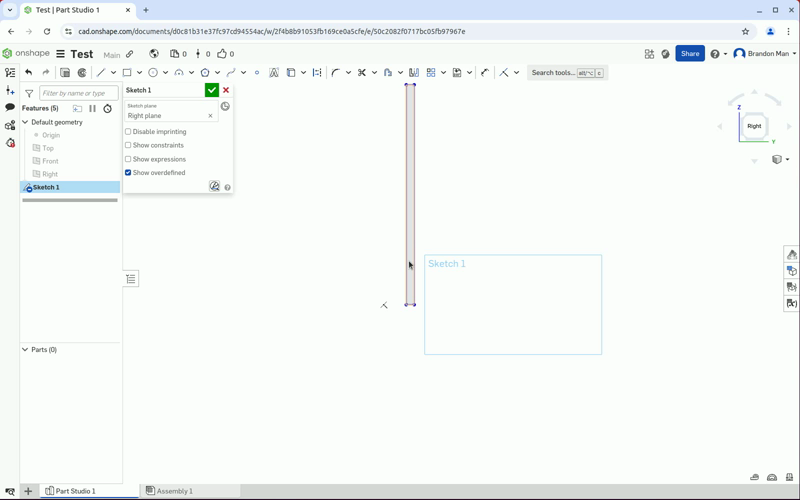
scroll(6)
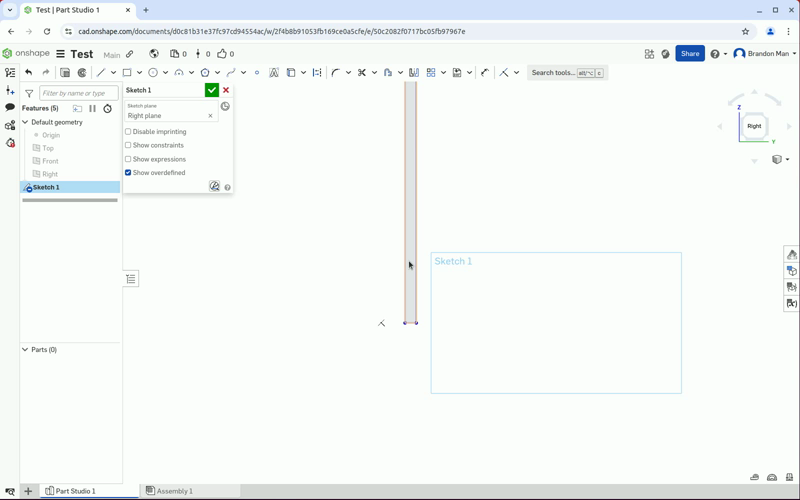
scroll(6)
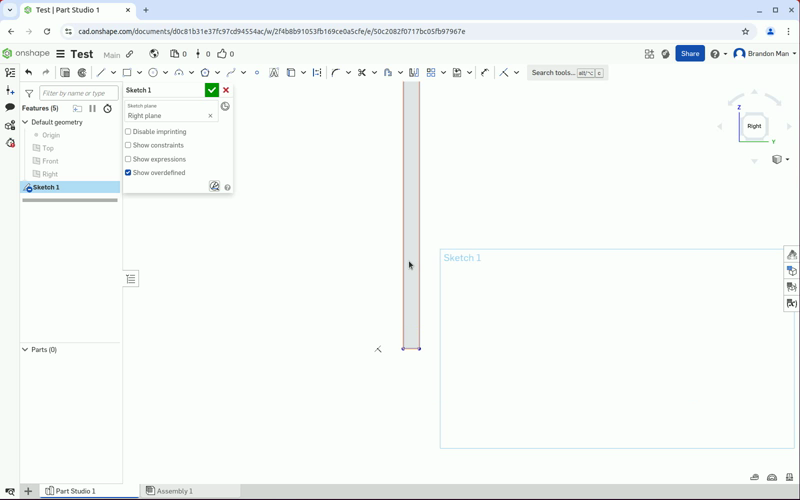
scroll(6)
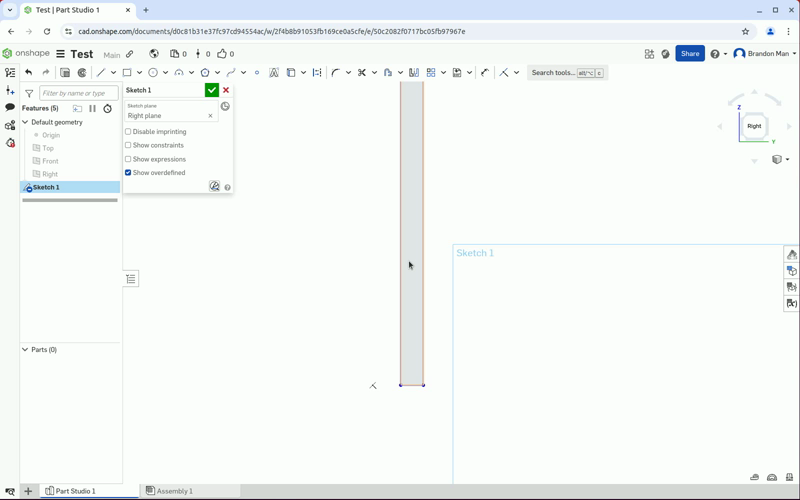
scroll(6)
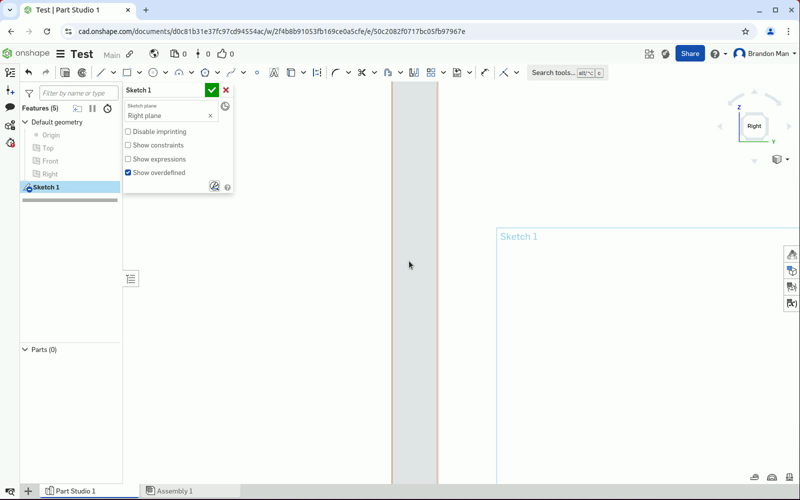
click(409, 260)
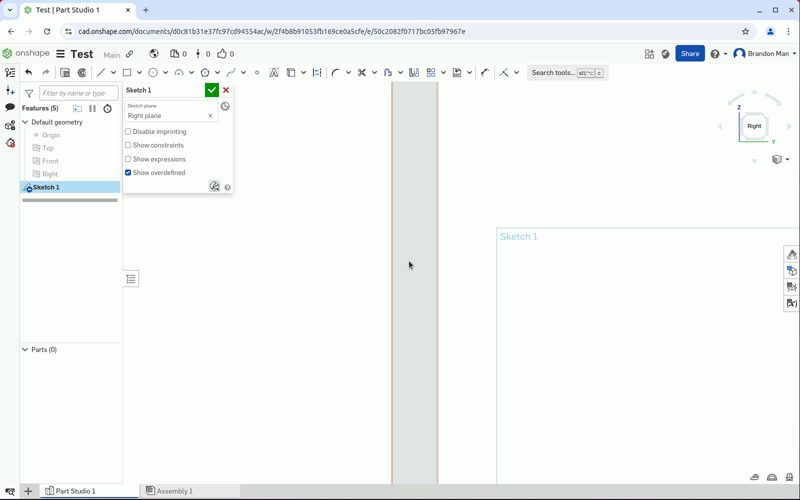
scroll(-6)
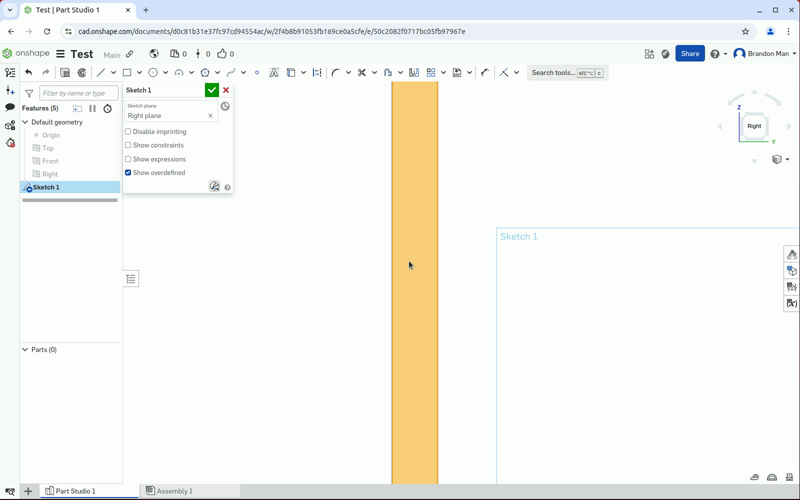
scroll(-6)
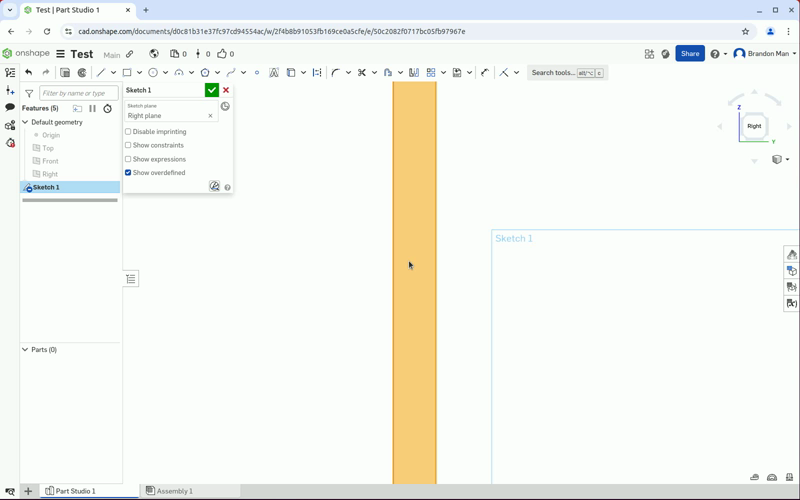
scroll(-6)
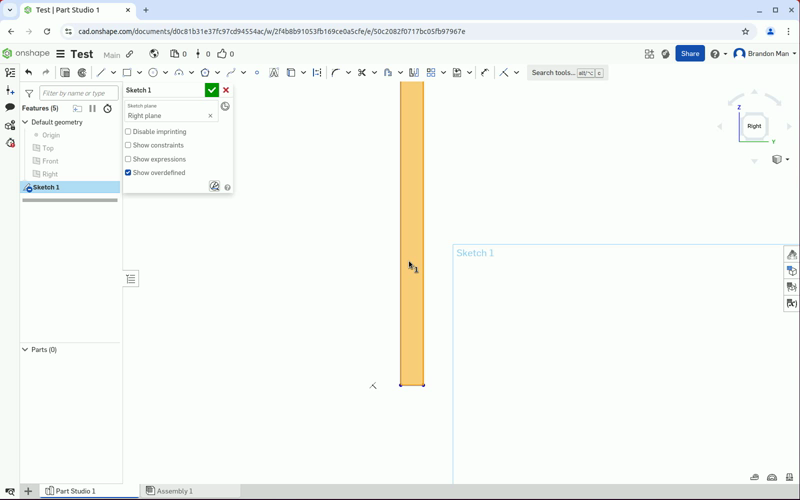
scroll(-6)
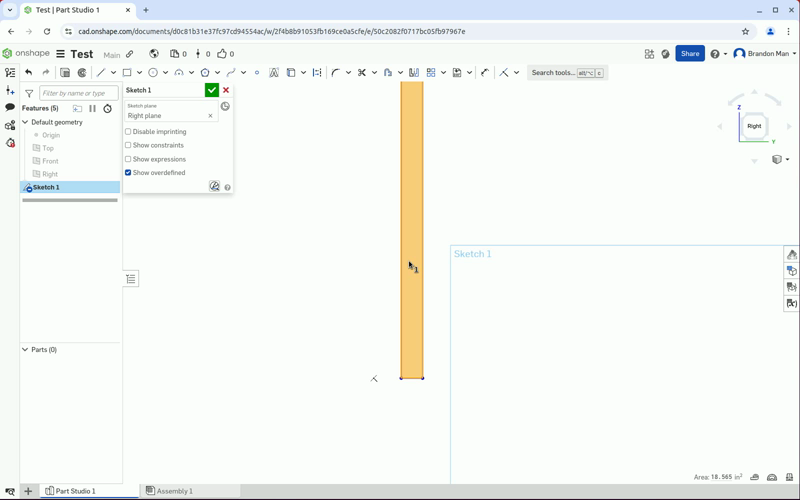
scroll(-6)
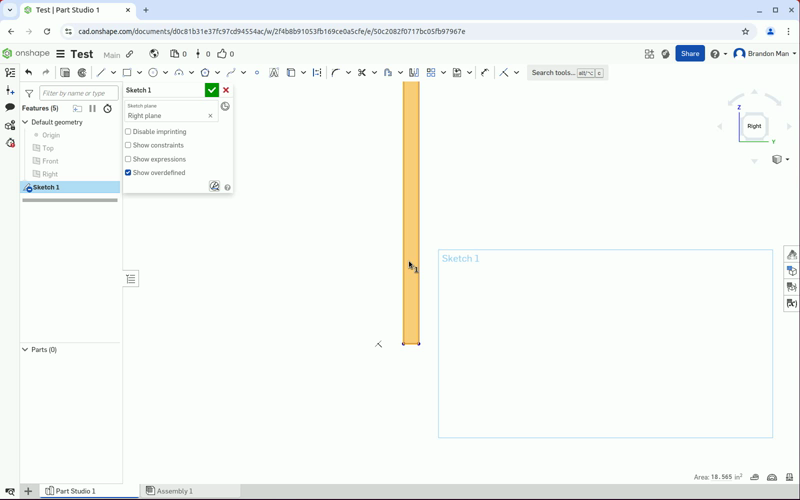
scroll(-6)
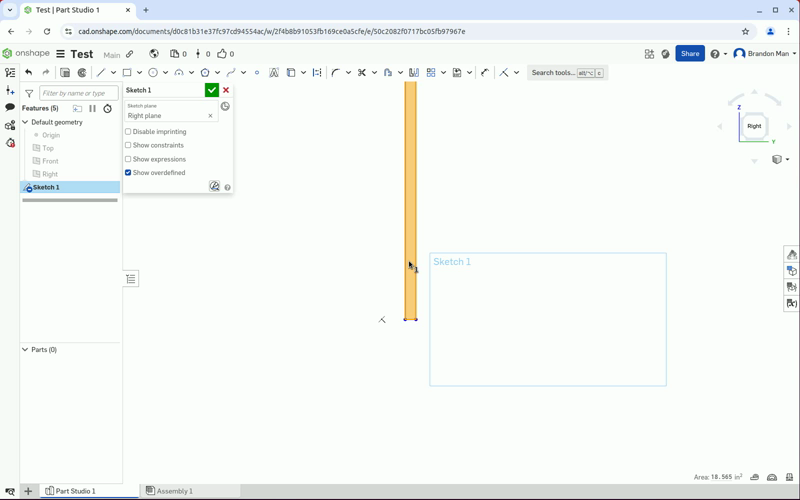
scroll(-6)
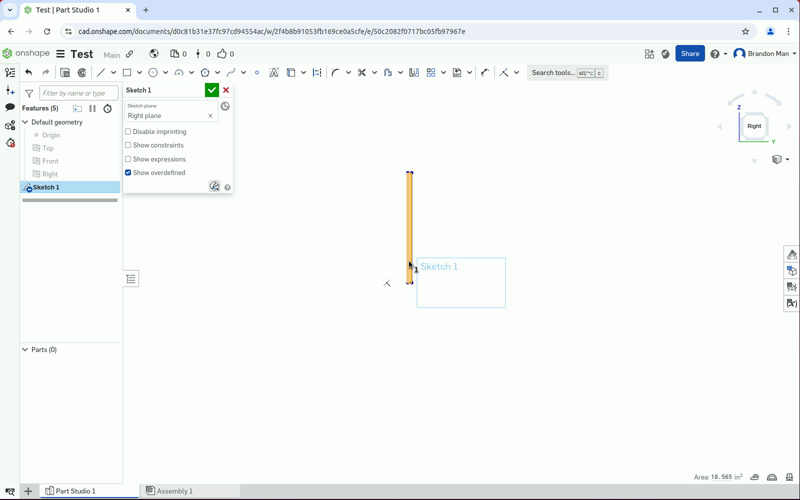
mouse_move(73, 352)
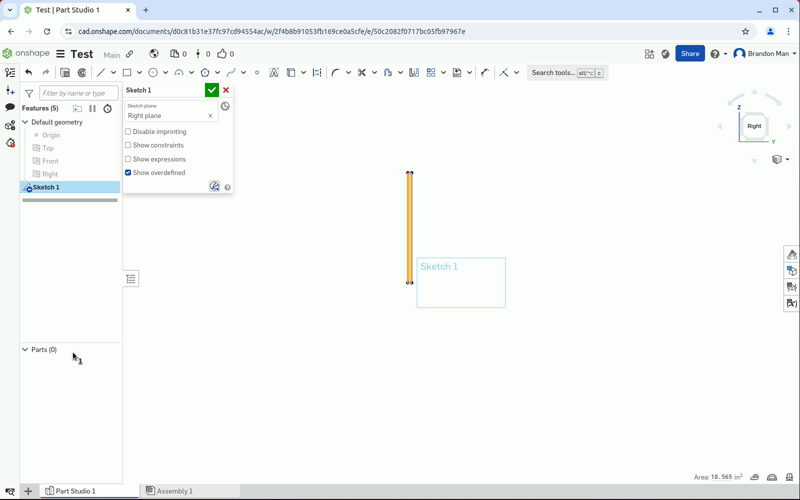
key(shift+y)
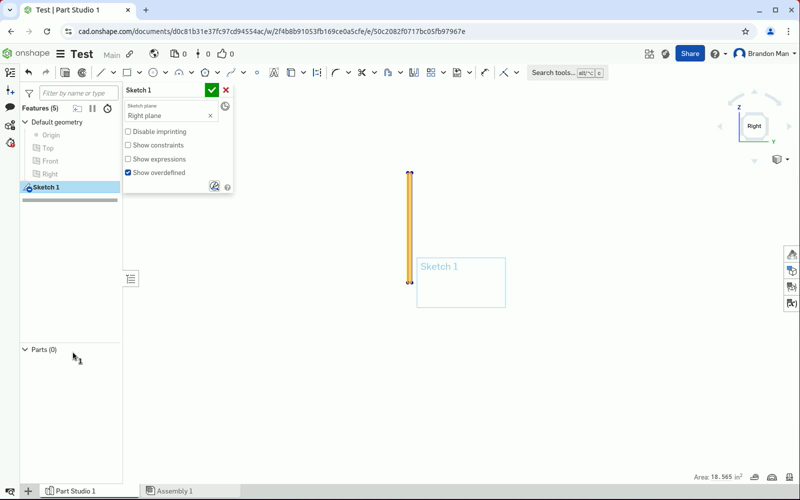
key(shift+e)
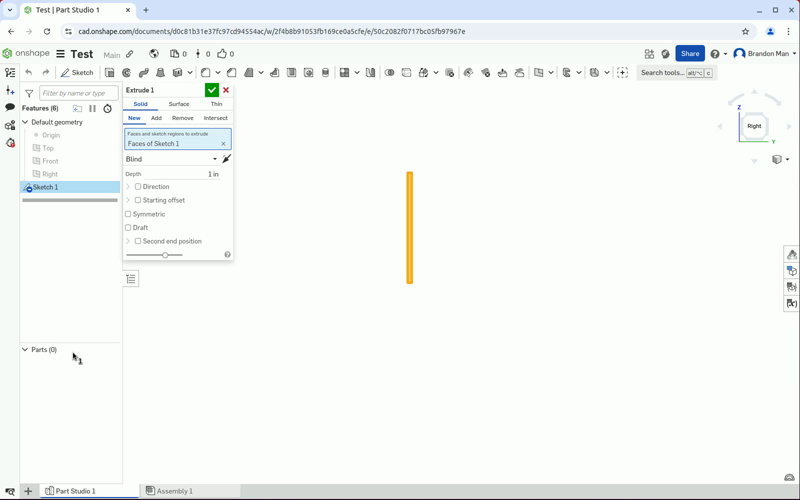
mouse_move(143, 106)
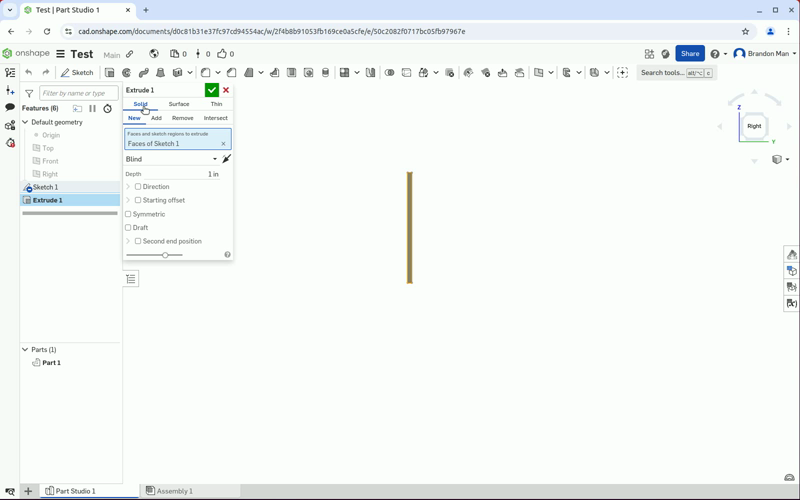
click(143, 106)
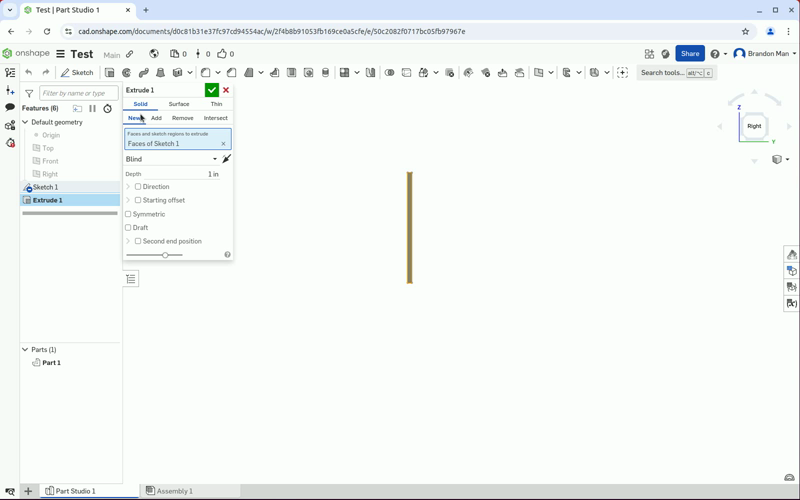
mouse_move(137, 120)
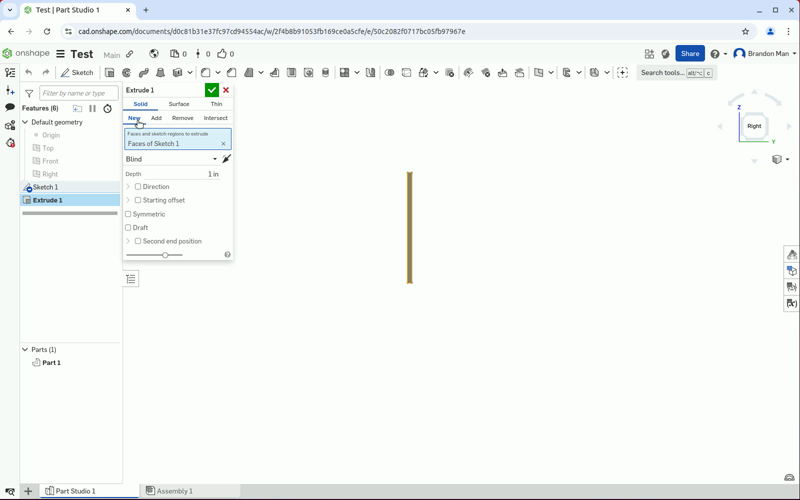
click(137, 120)
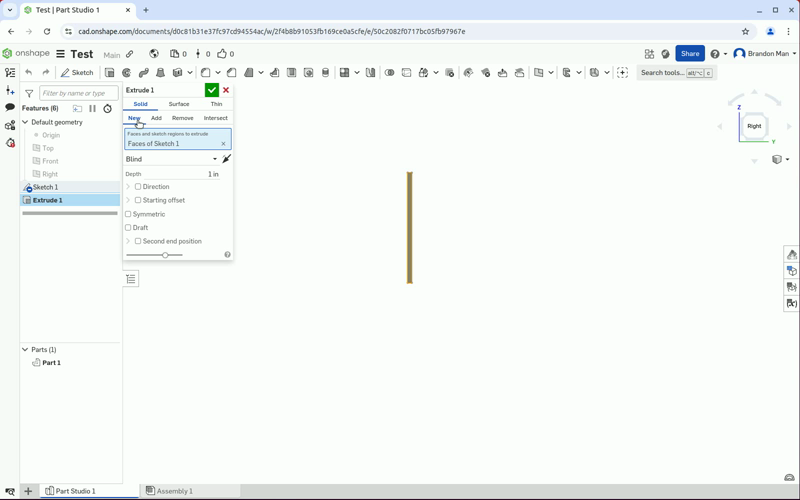
key(tab, 4)
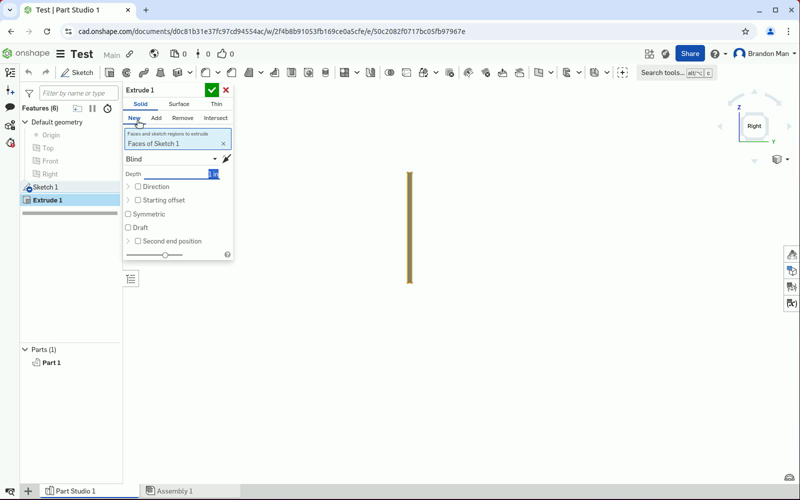
text(0.722)
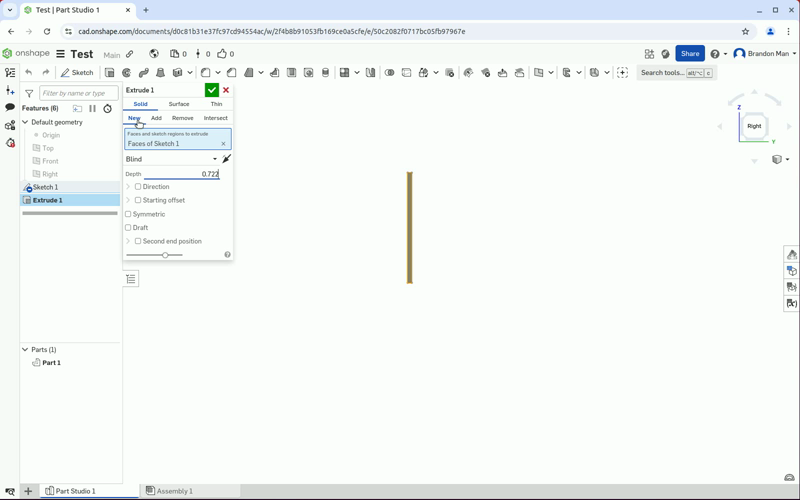
key(enter)
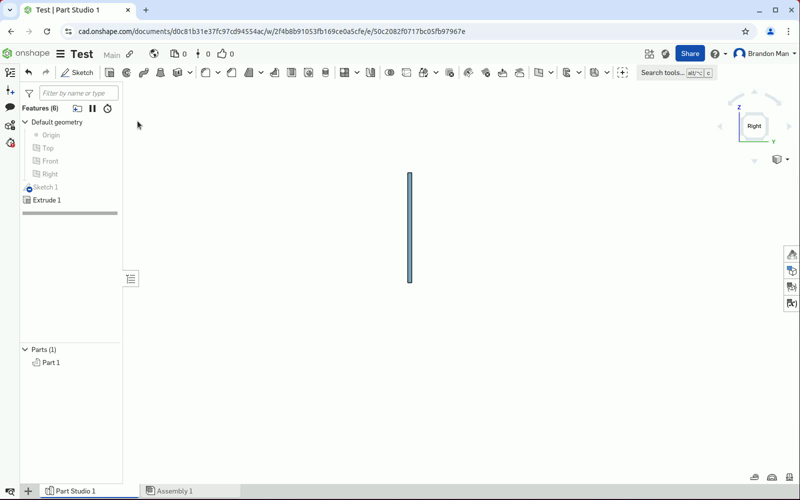
key(shift+h)
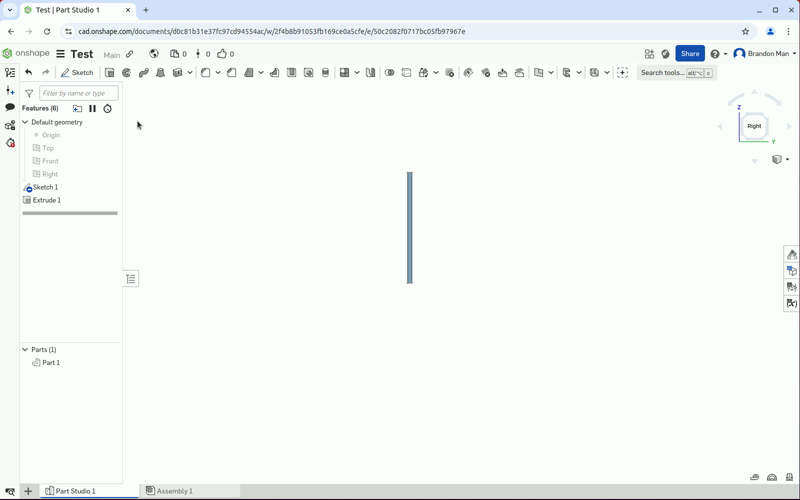
key(shift+h)
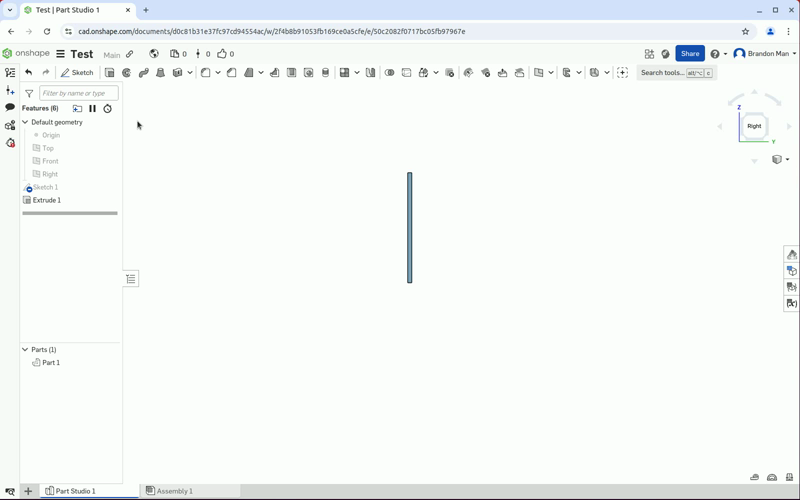
mouse_move(73, 189)
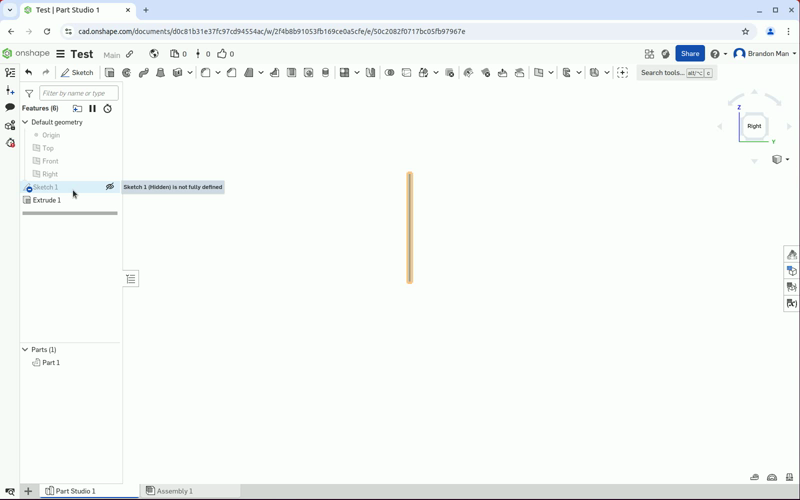
click(73, 189)
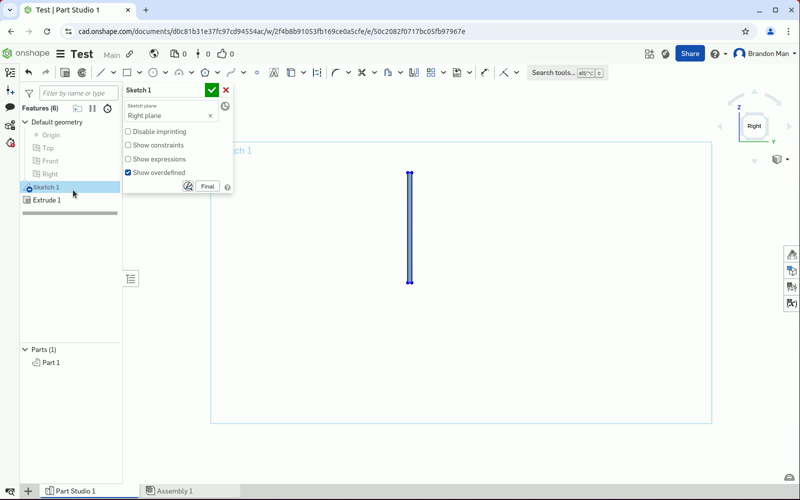
mouse_move(229, 92)
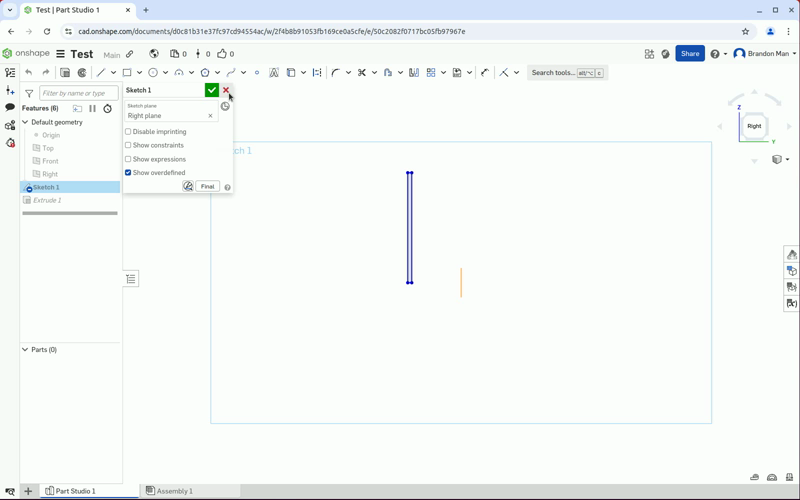
click(229, 92)
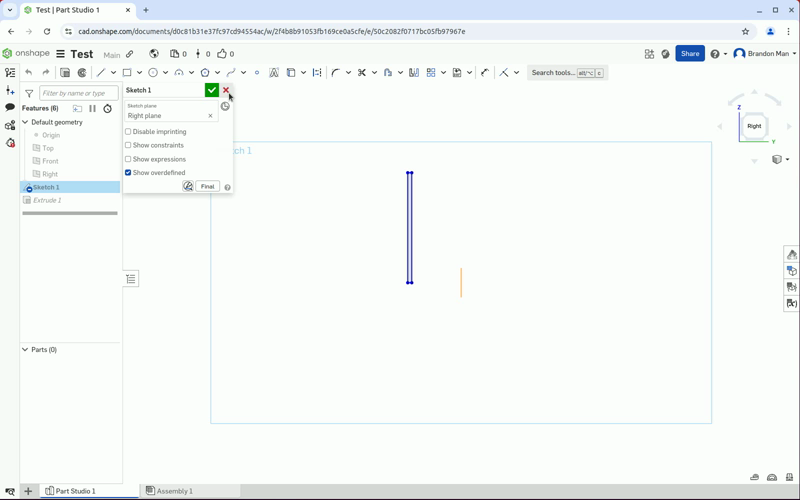
key(shift+s)
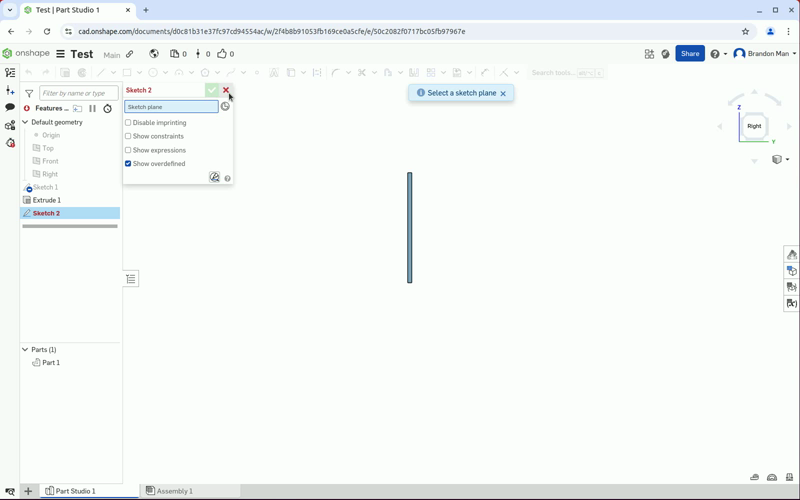
mouse_move(73, 176)
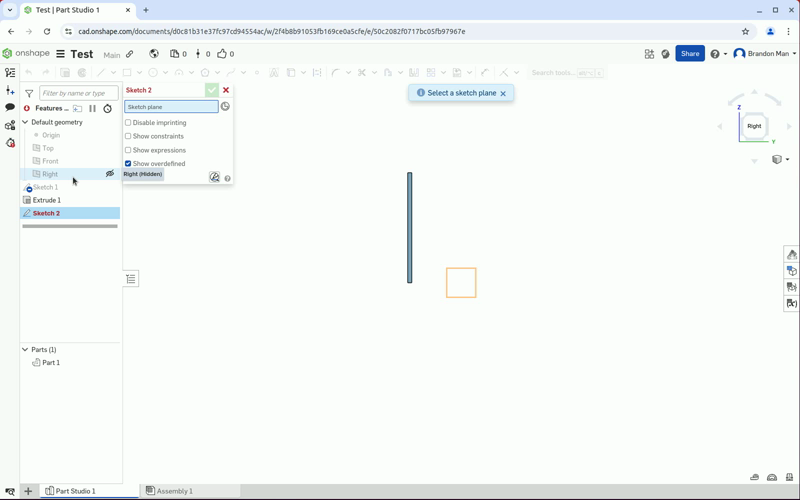
click(73, 176)
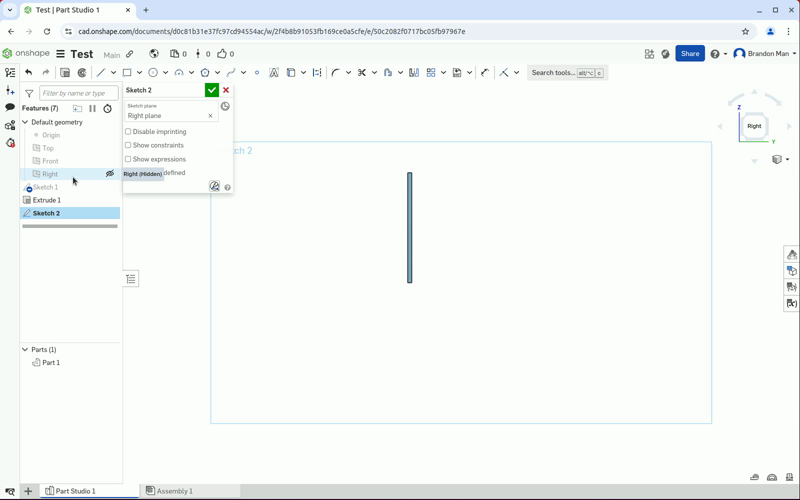
mouse_move(73, 352)
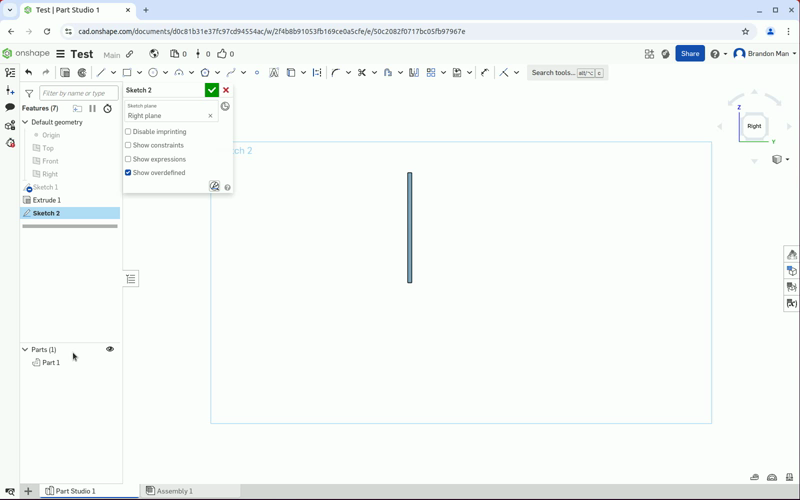
key(y)
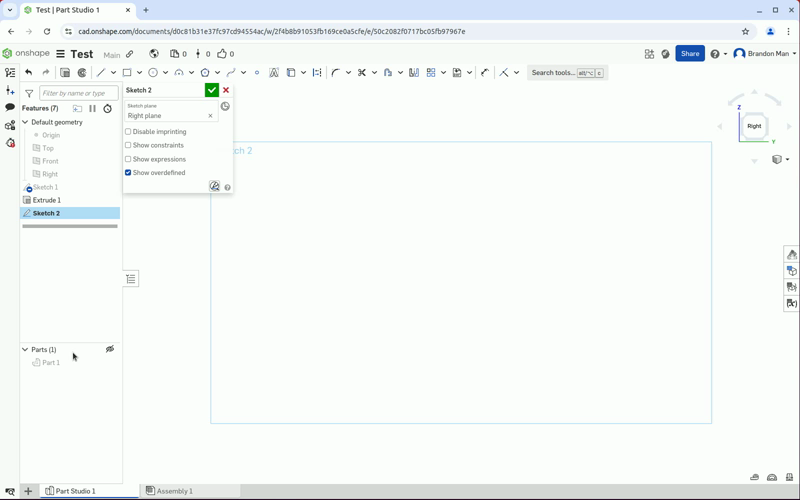
key(l)
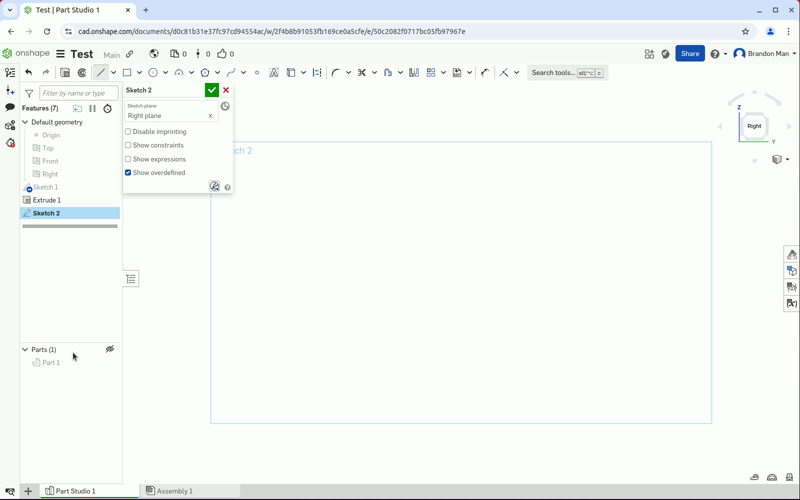
key_down(shift)
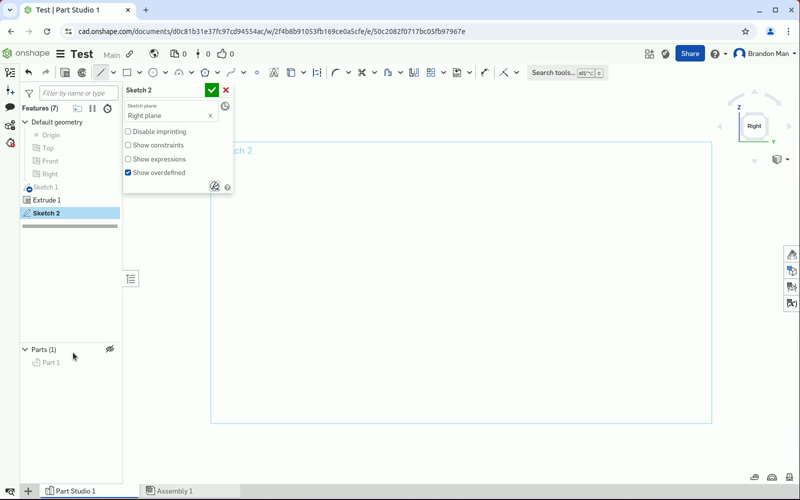
mouse_move(504, 282)
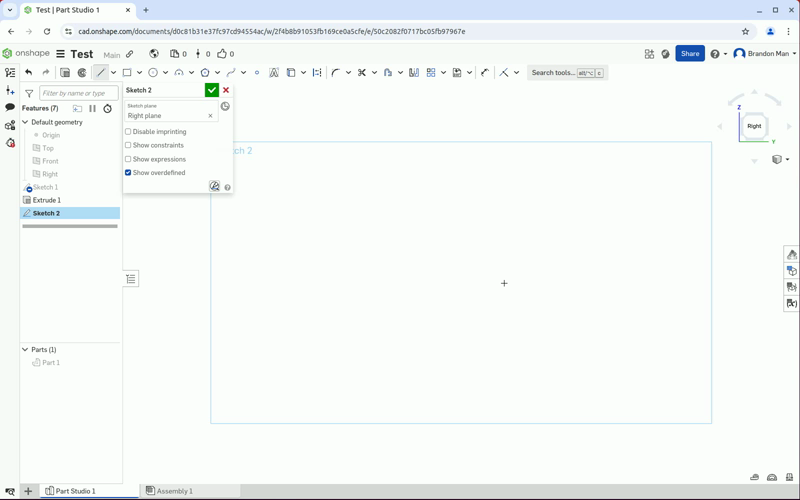
click(504, 282)
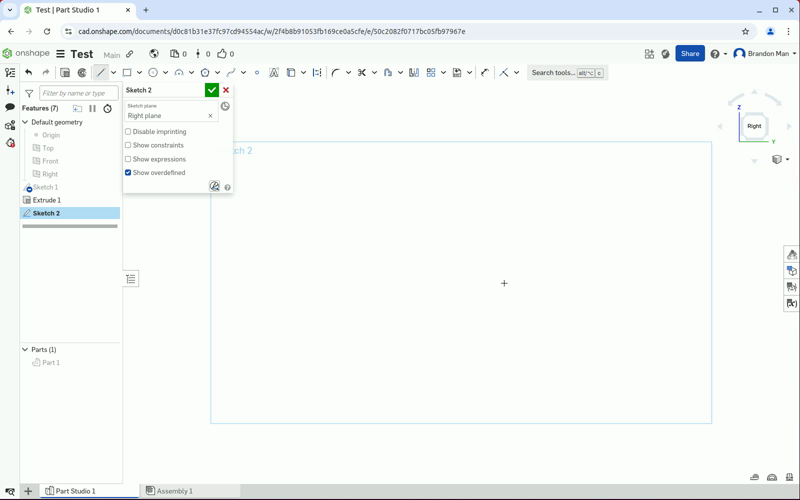
key_up(shift)
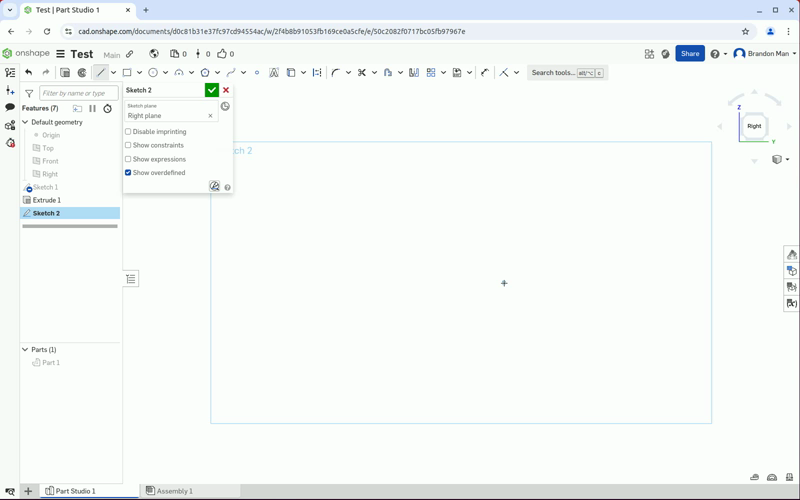
key_down(shift)
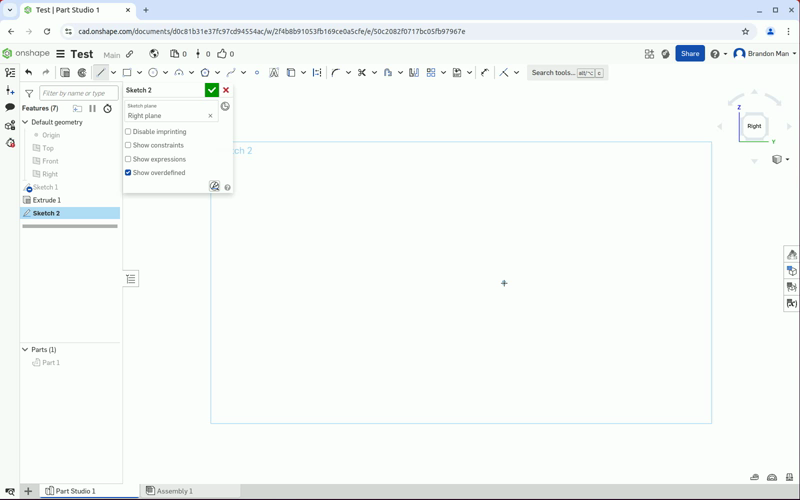
mouse_move(573, 282)
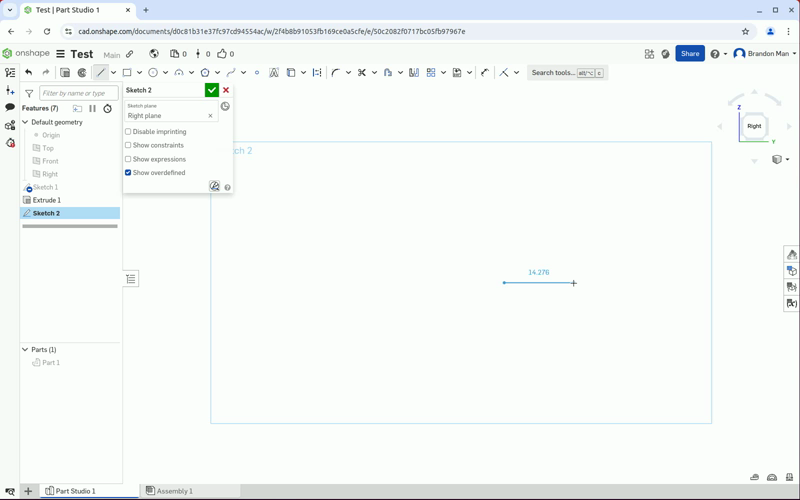
click(573, 282)
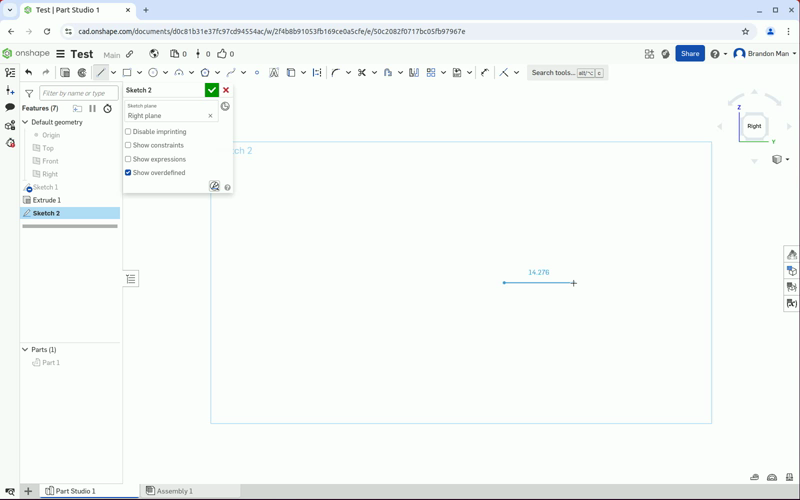
key_up(shift)
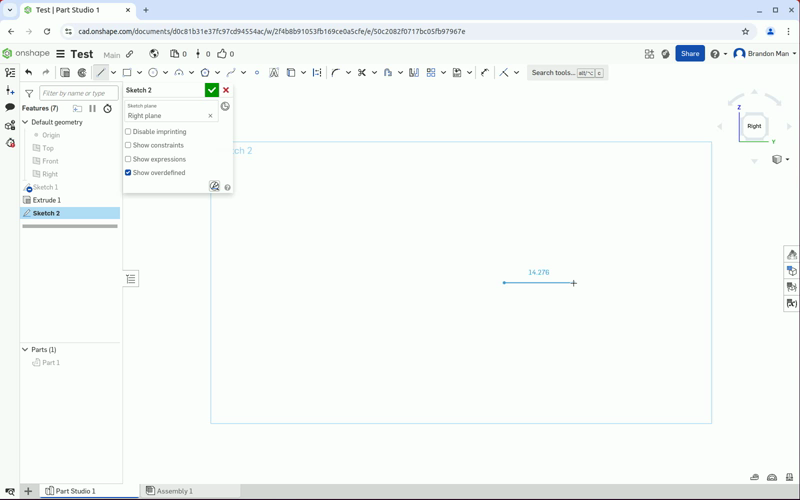
key_down(shift)
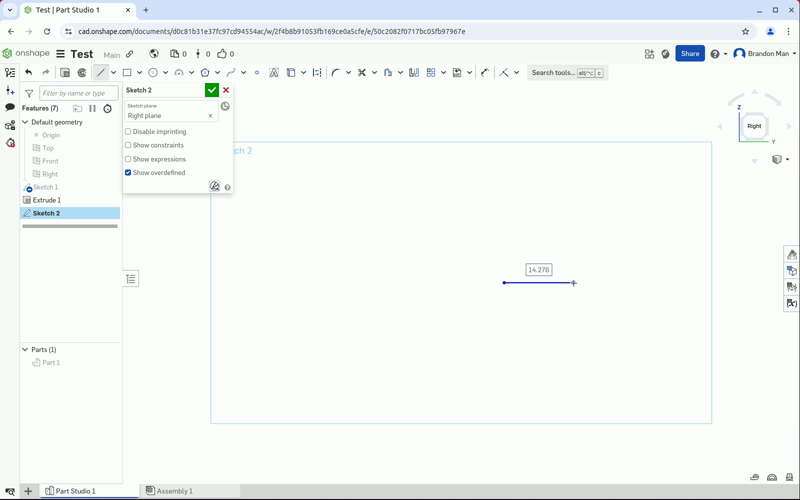
mouse_move(589, 282)
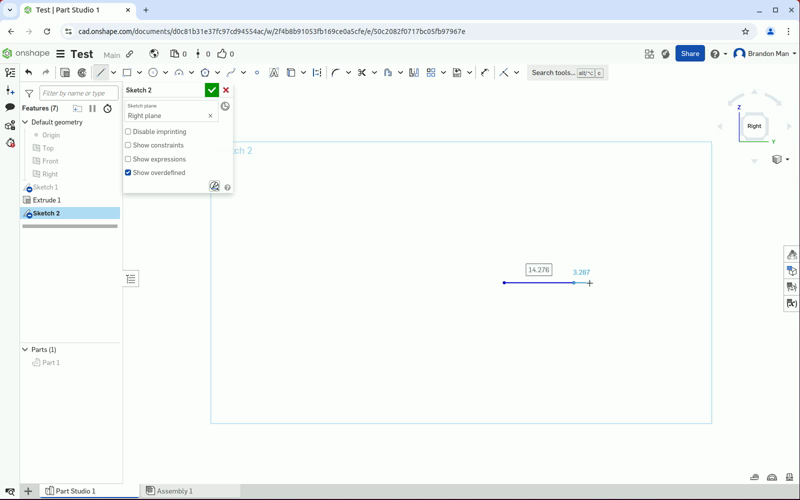
mouse_move(573, 227)
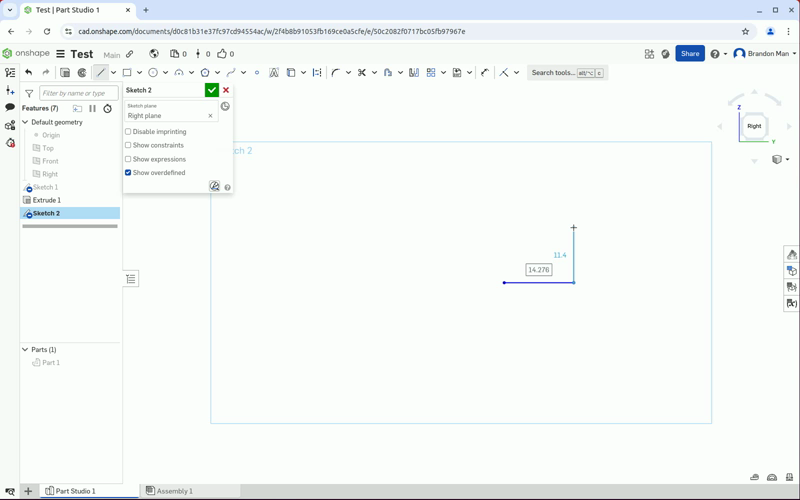
click(573, 227)
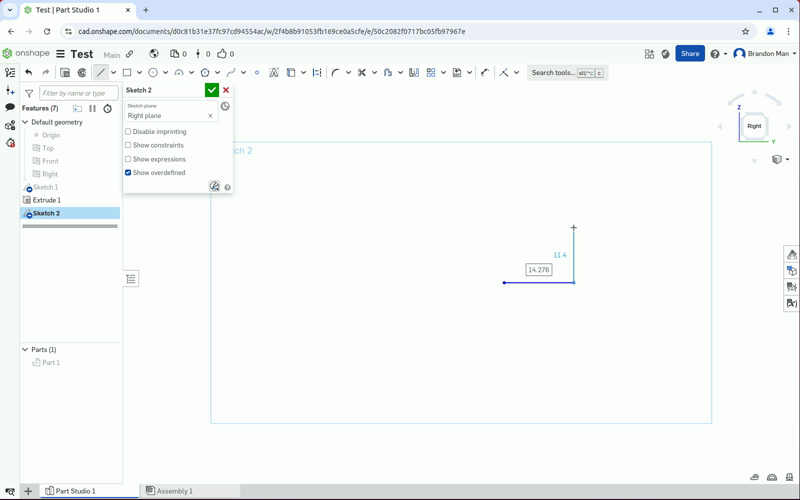
key_up(shift)
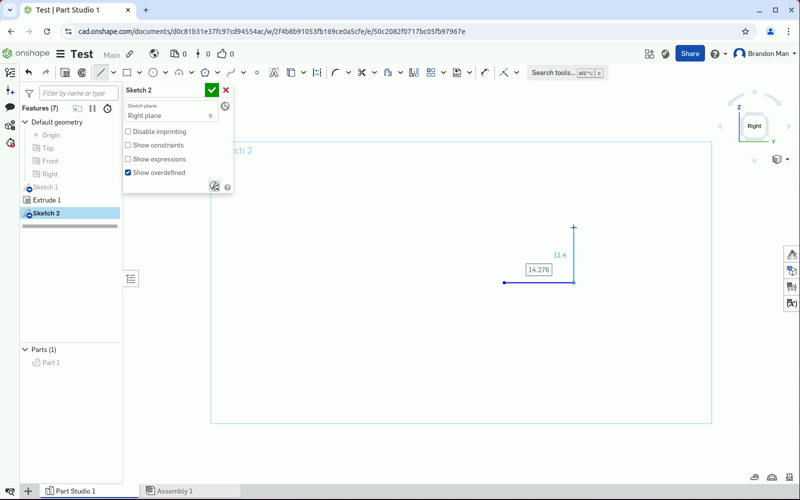
key_down(shift)
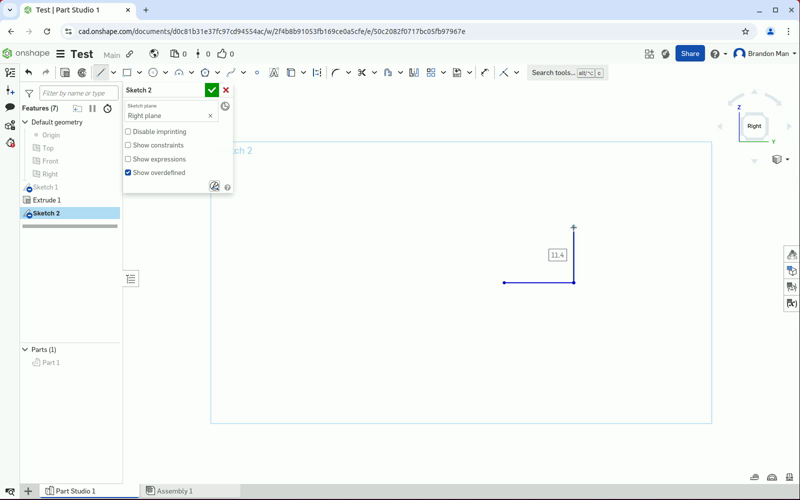
mouse_move(504, 227)
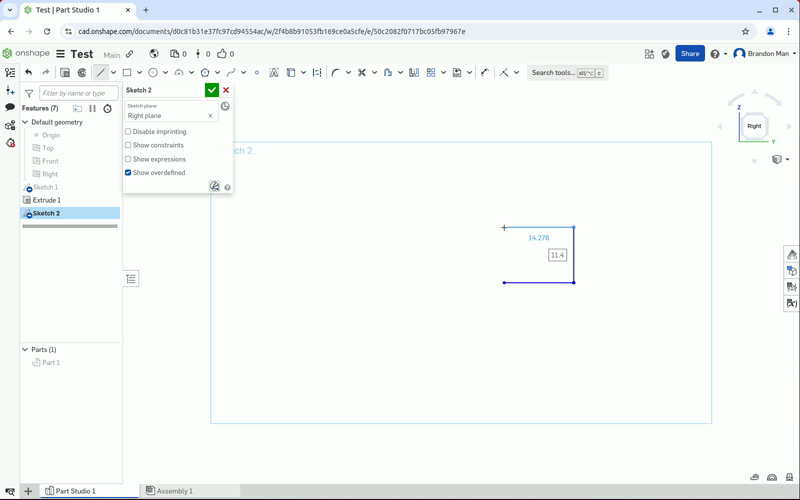
click(504, 227)
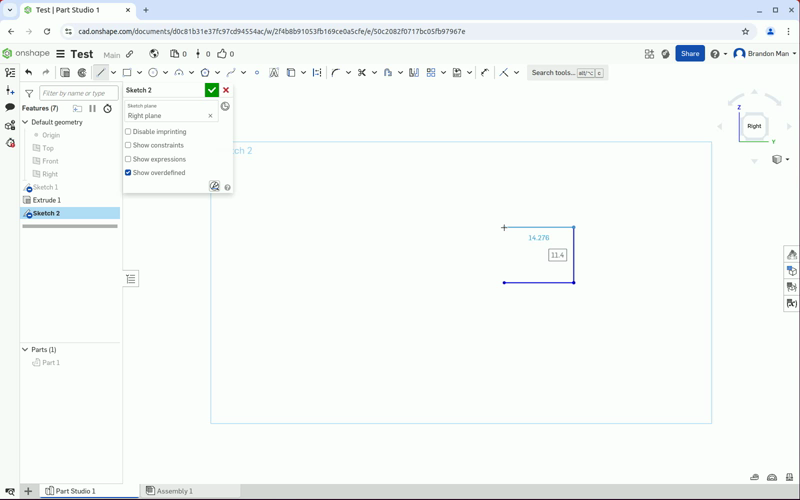
key_up(shift)
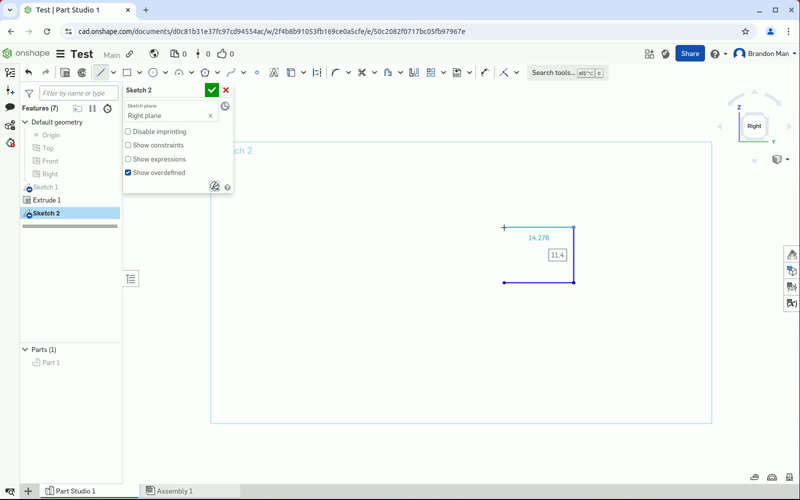
mouse_move(534, 227)
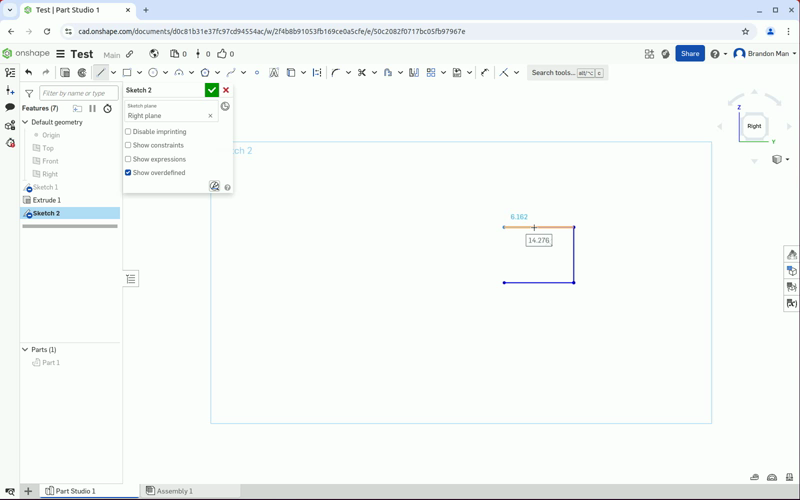
key_down(shift)
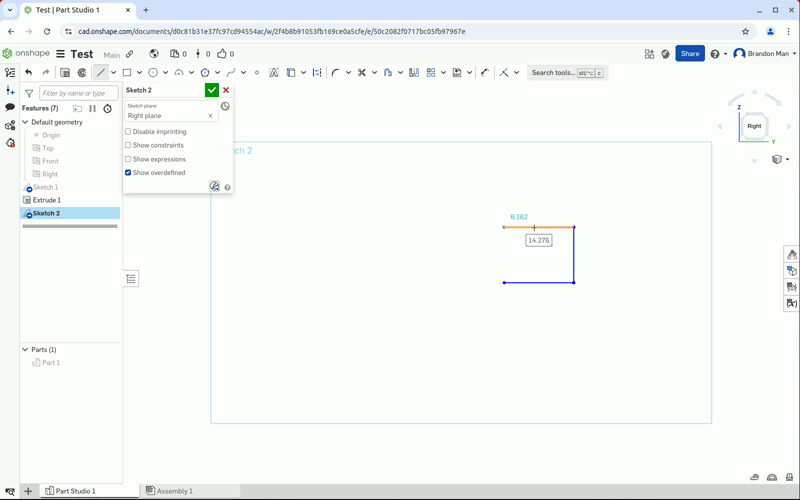
mouse_move(504, 282)
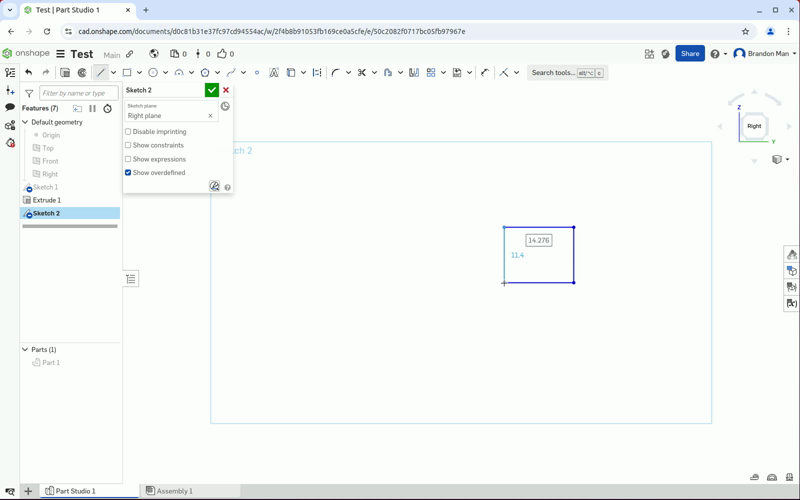
key_up(shift)
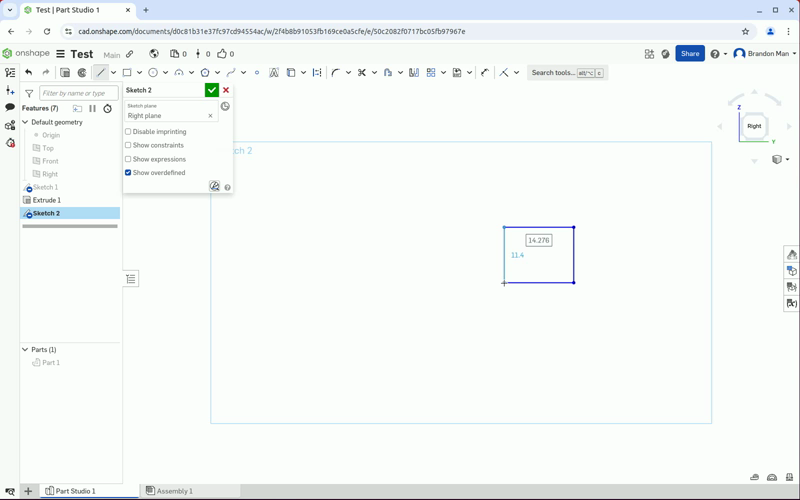
click(504, 282)
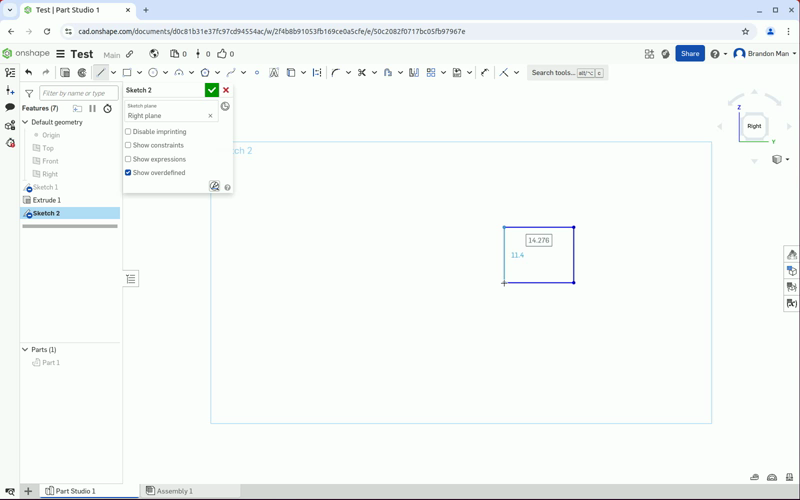
key(esc)
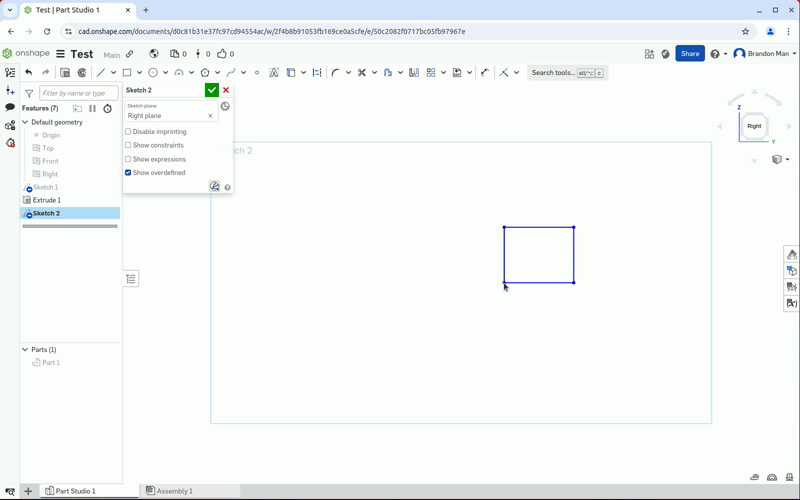
mouse_move(558, 243)
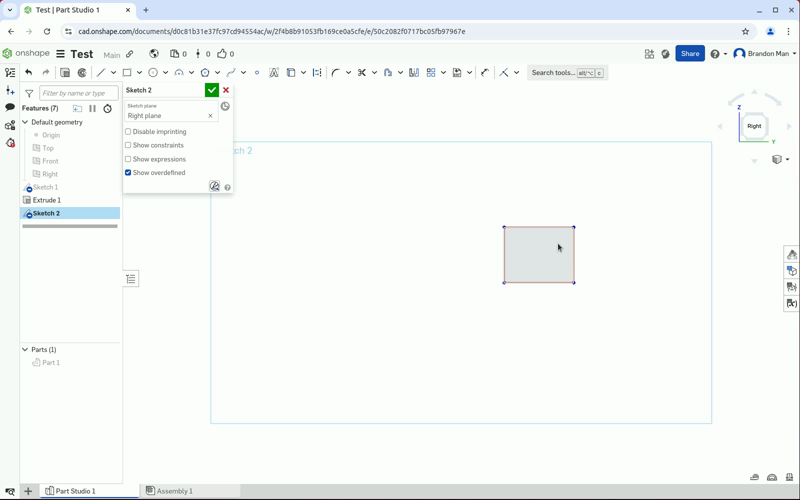
click(558, 243)
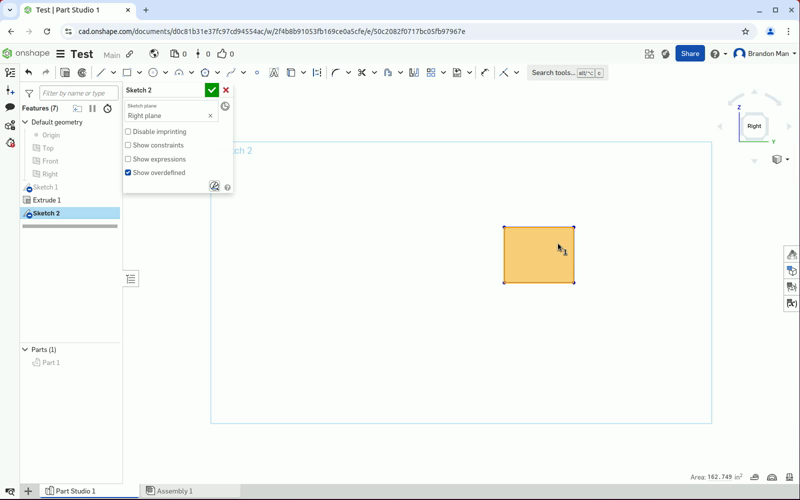
mouse_move(73, 352)
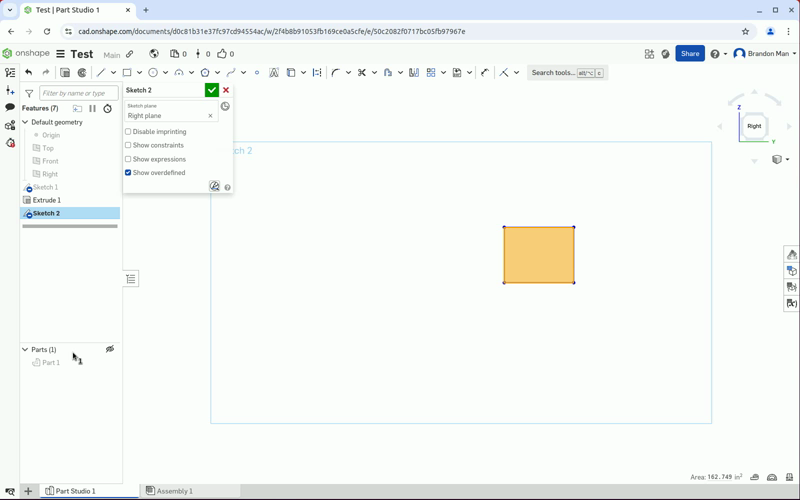
key(shift+y)
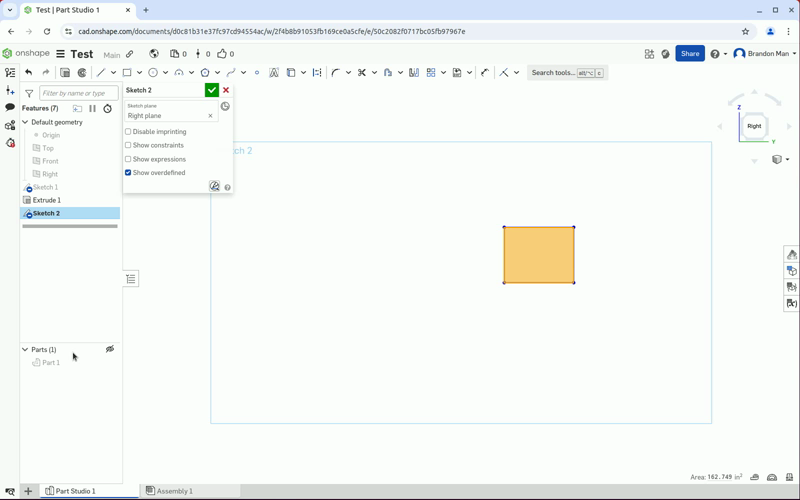
key(shift+e)
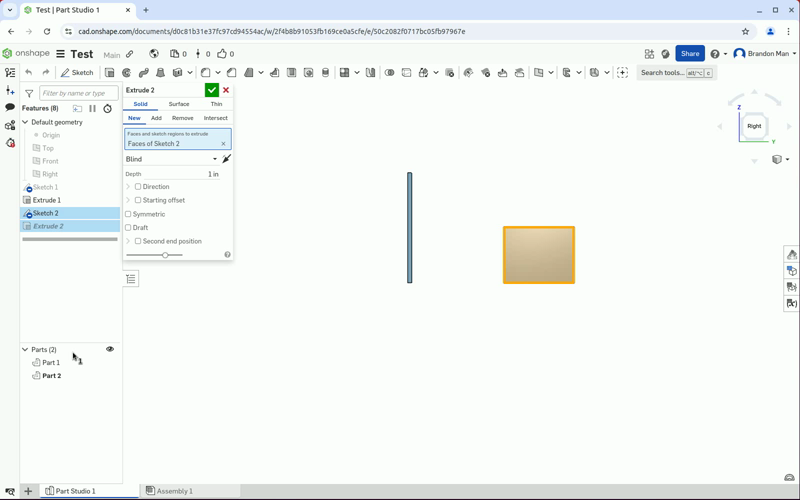
mouse_move(143, 106)
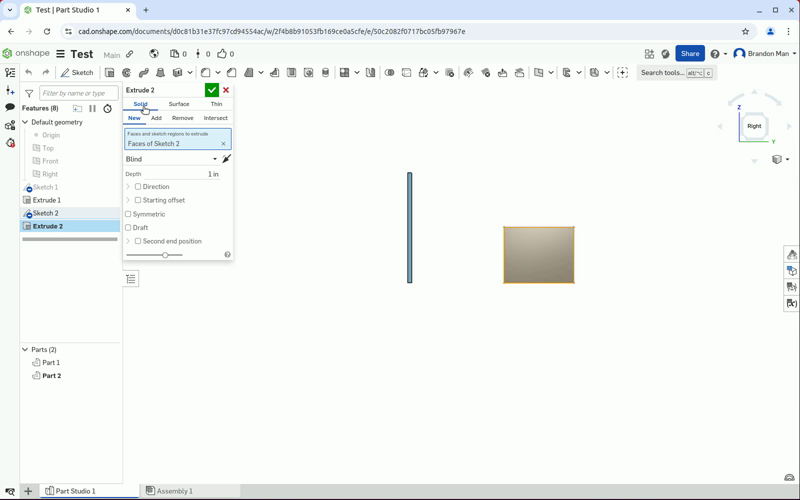
click(143, 106)
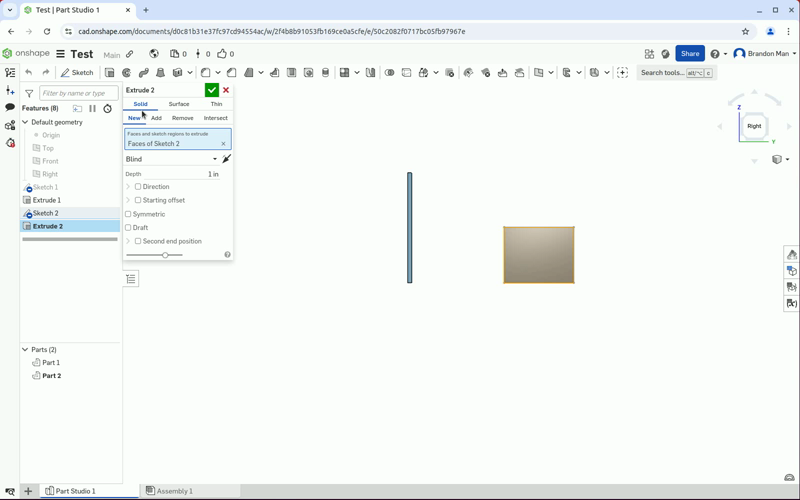
mouse_move(137, 120)
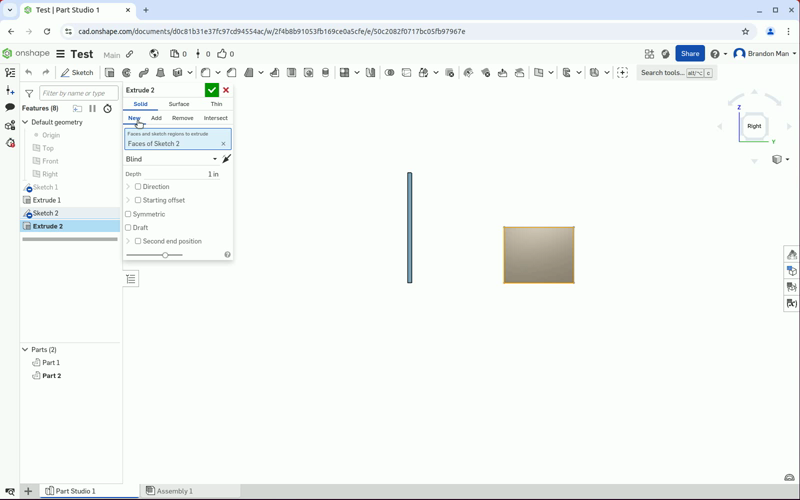
click(137, 120)
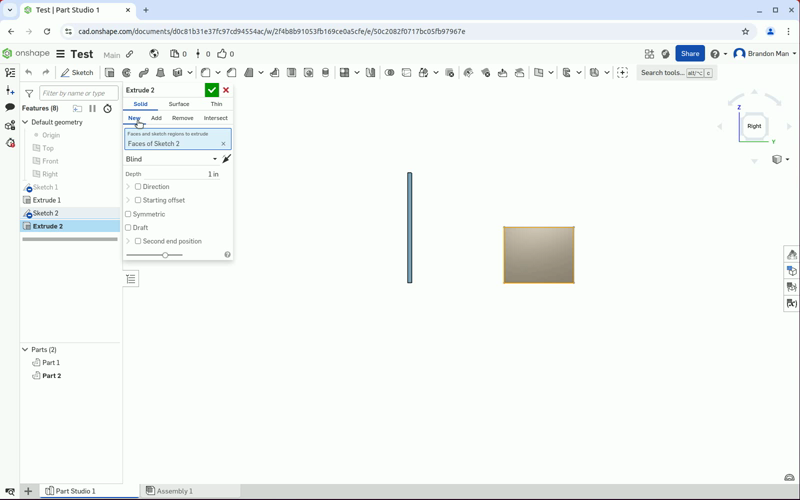
key(tab, 4)
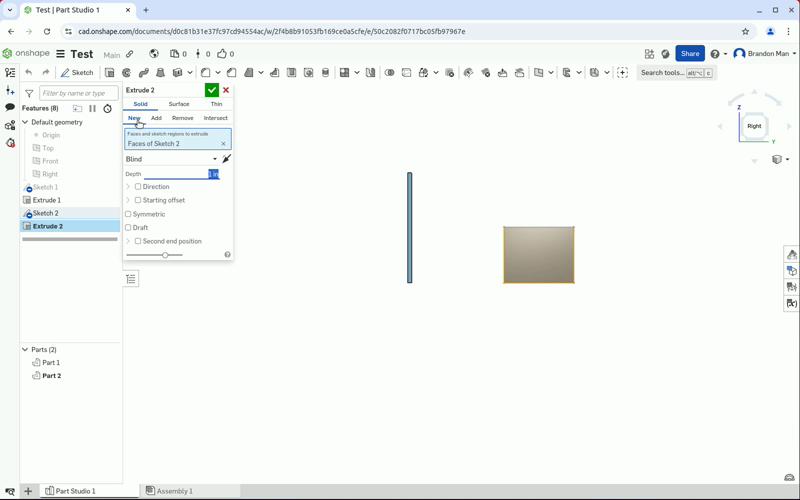
text(0.722)
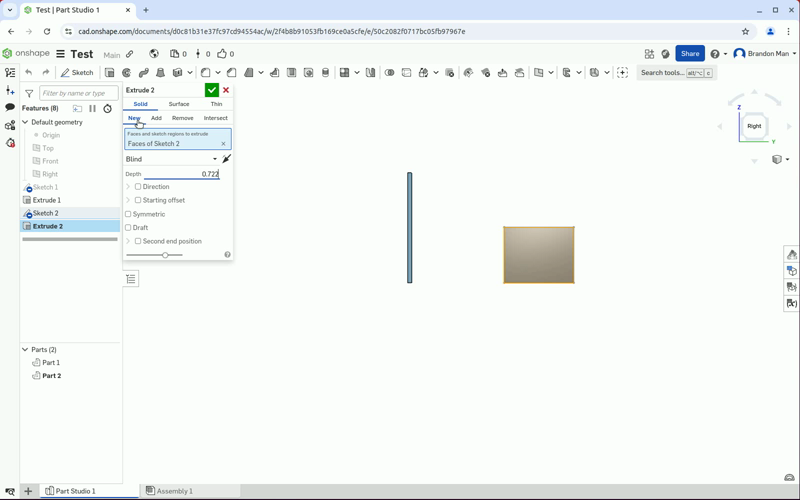
key(enter)
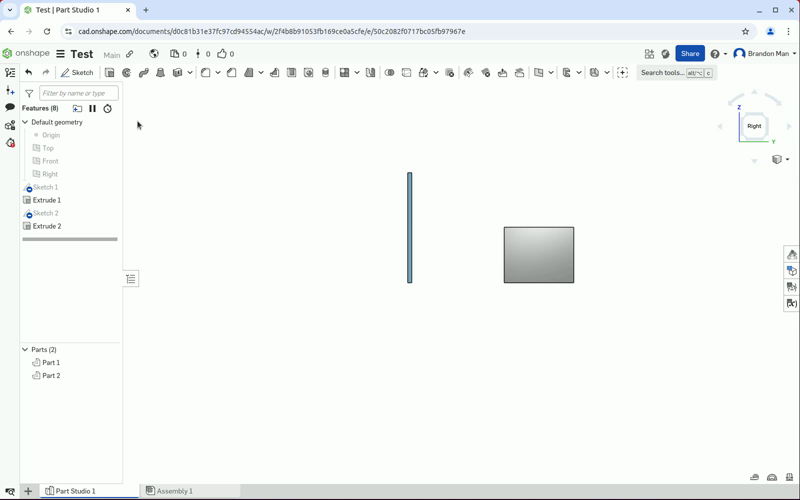
key(shift+h)
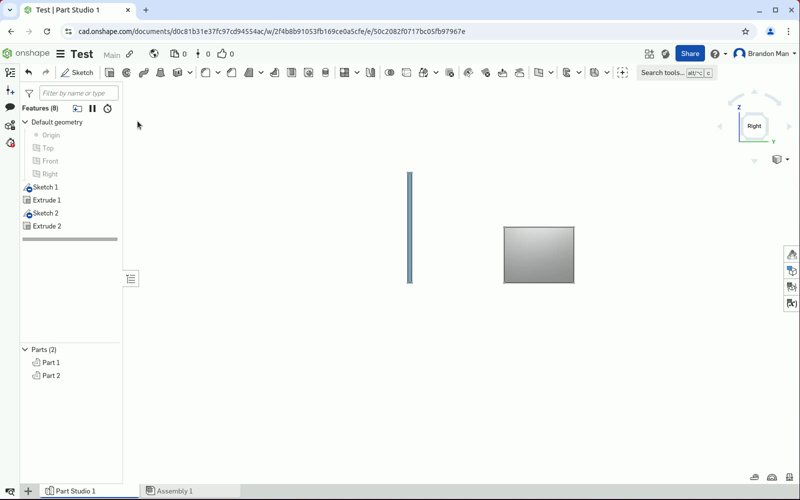
key(shift+h)
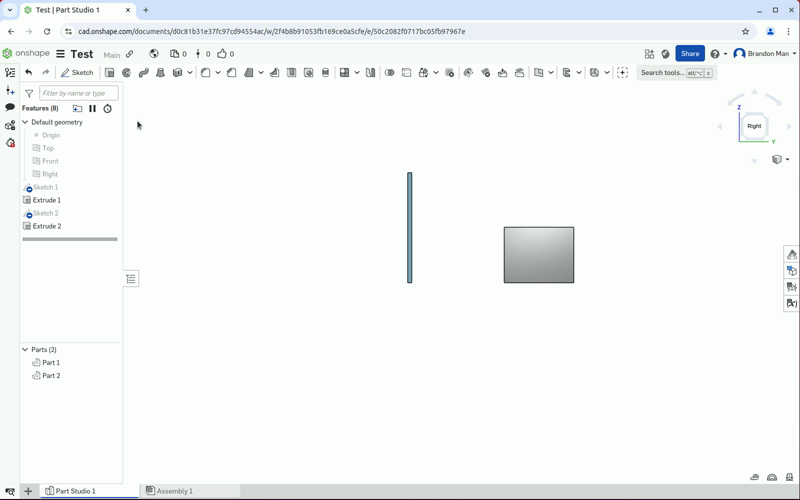
mouse_move(73, 189)
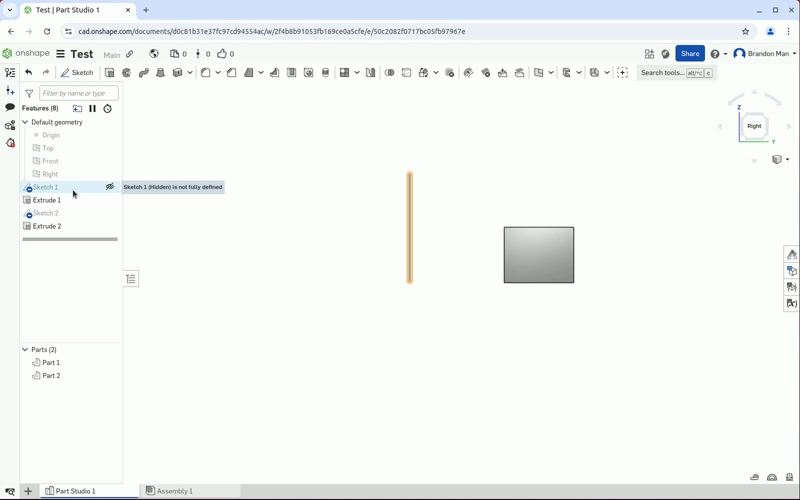
click(73, 189)
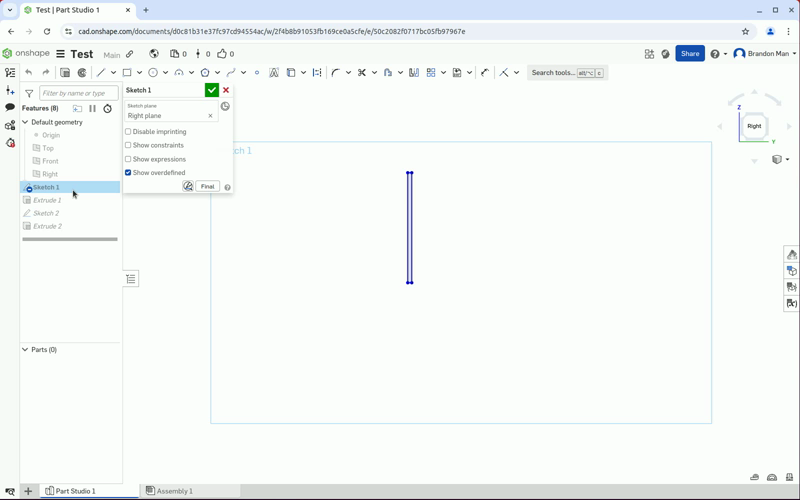
mouse_move(229, 92)
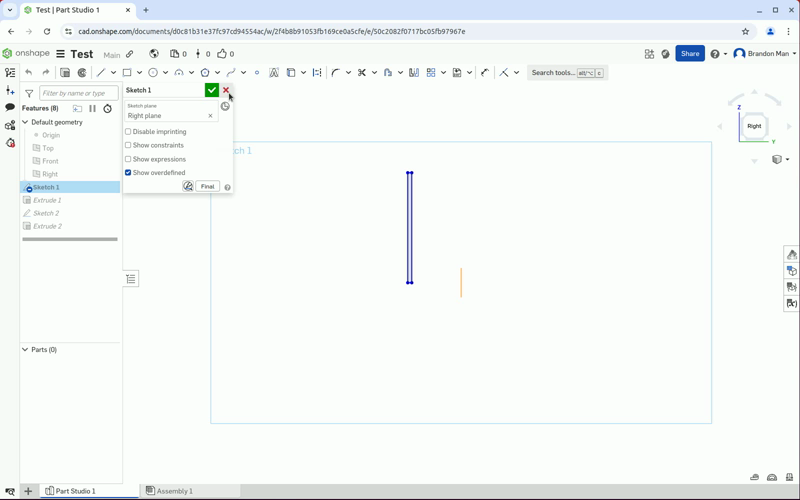
click(229, 92)
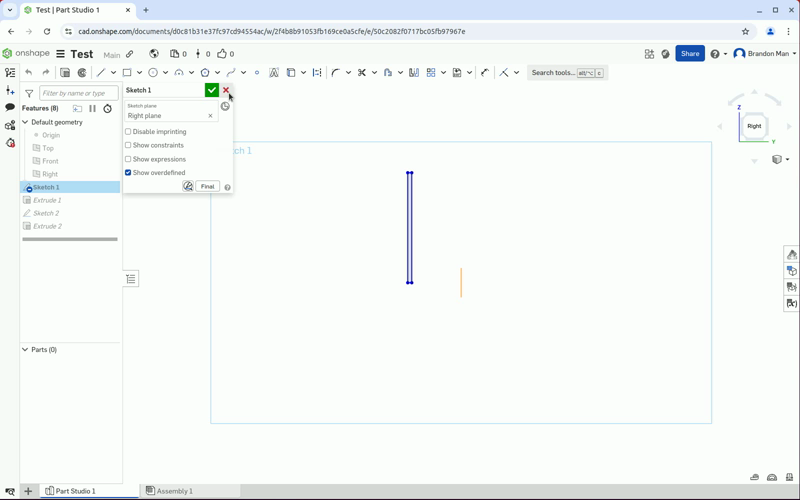
key(shift+s)
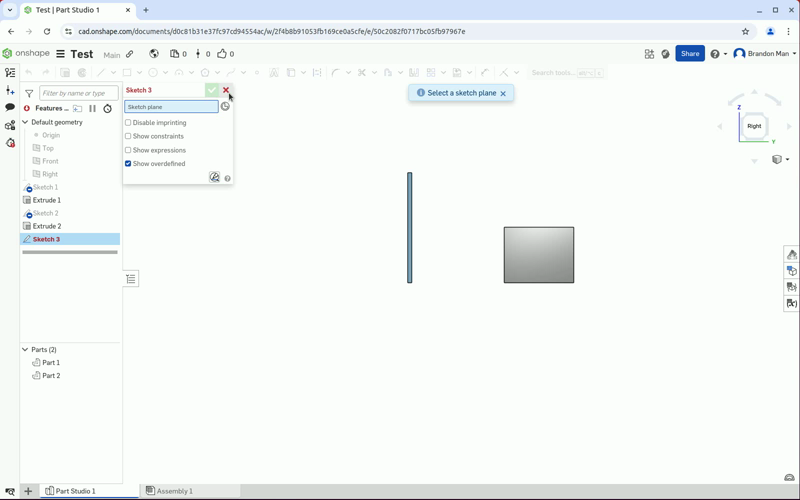
mouse_move(73, 176)
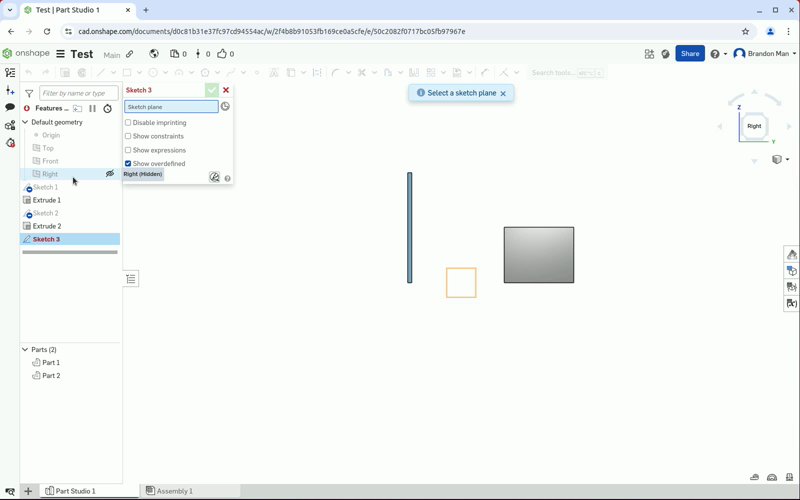
click(73, 176)
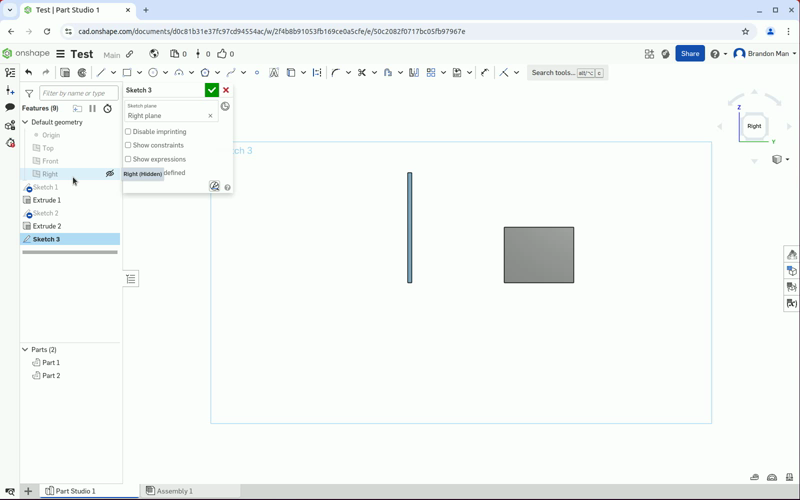
mouse_move(73, 352)
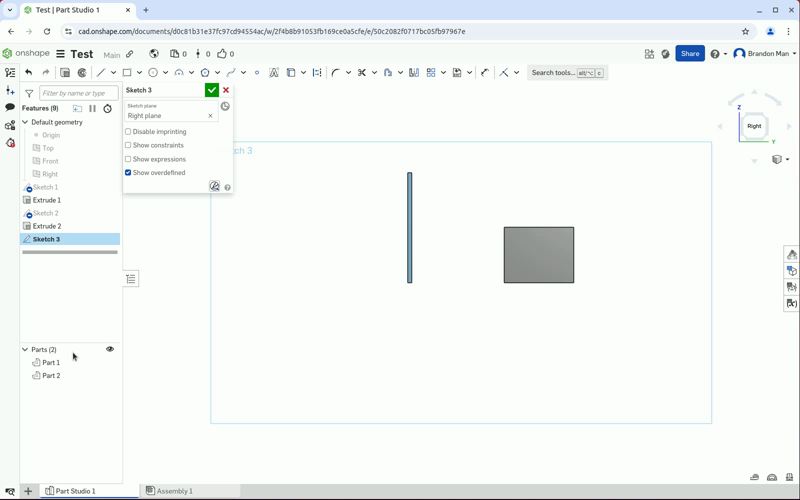
key(y)
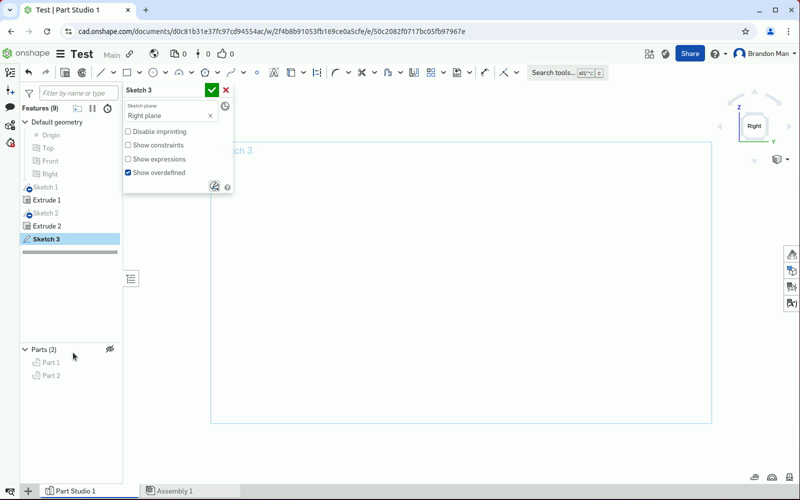
key(l)
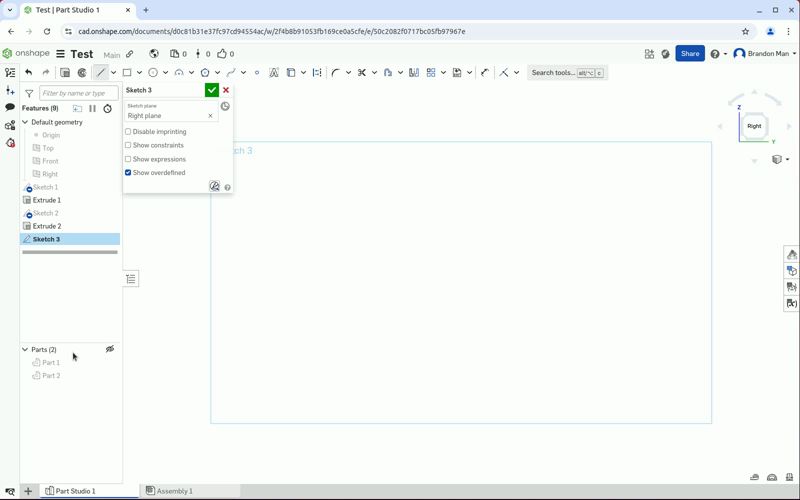
key_down(shift)
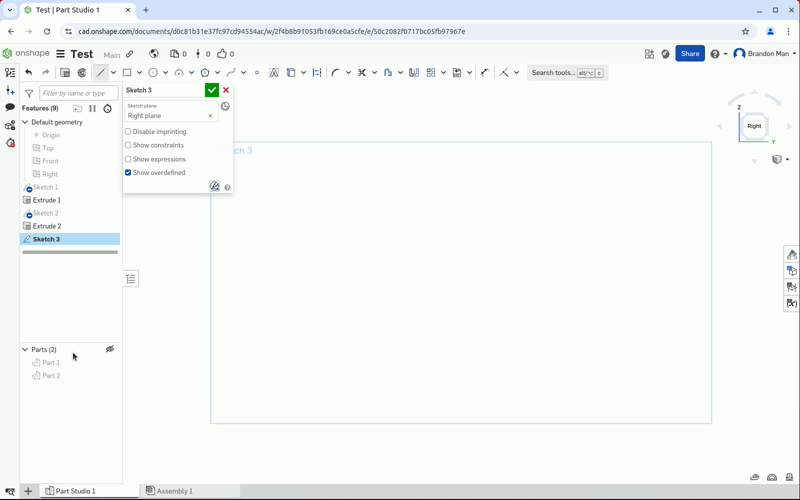
mouse_move(411, 282)
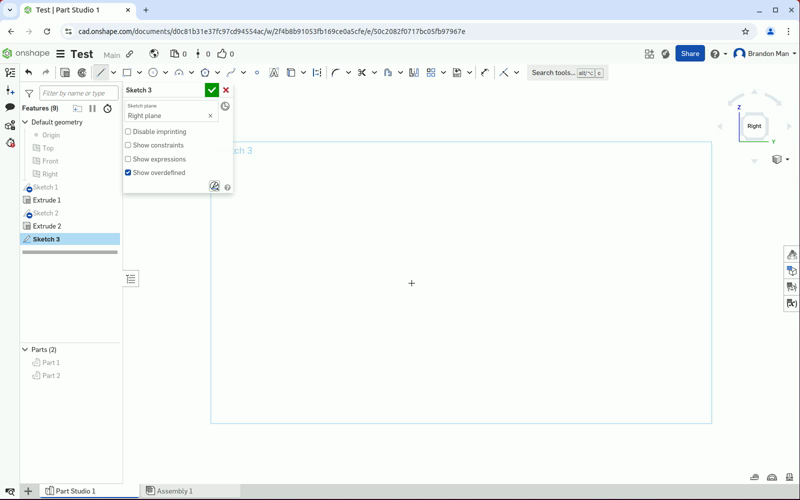
click(411, 282)
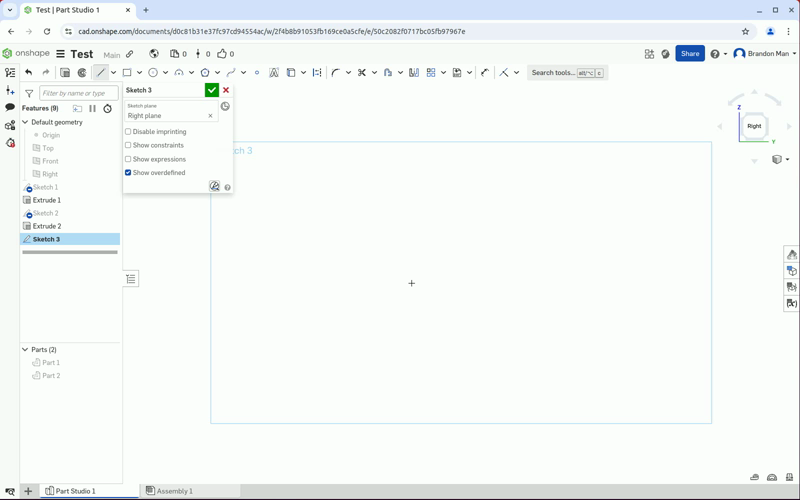
key_up(shift)
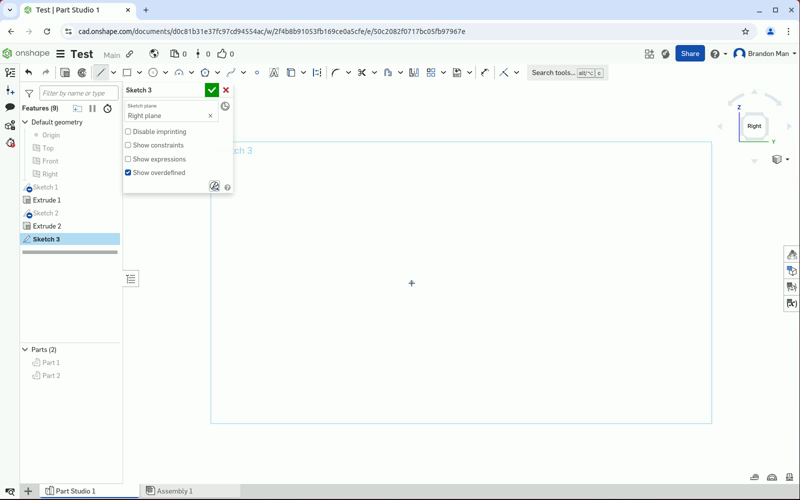
key_down(shift)
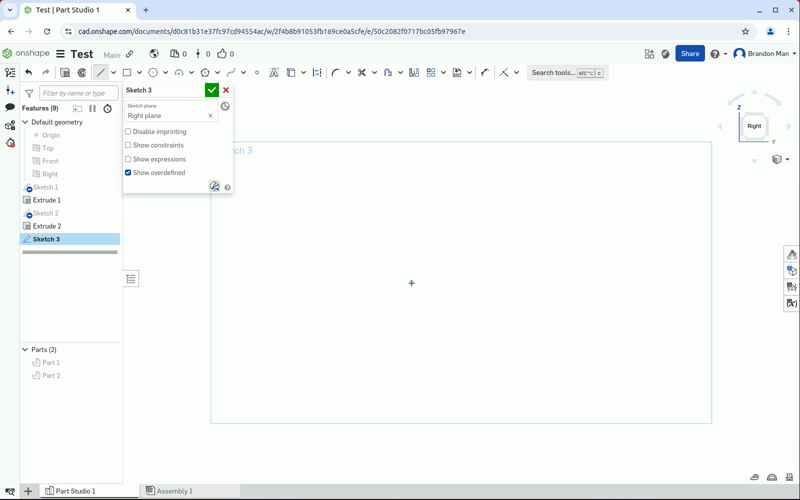
mouse_move(503, 282)
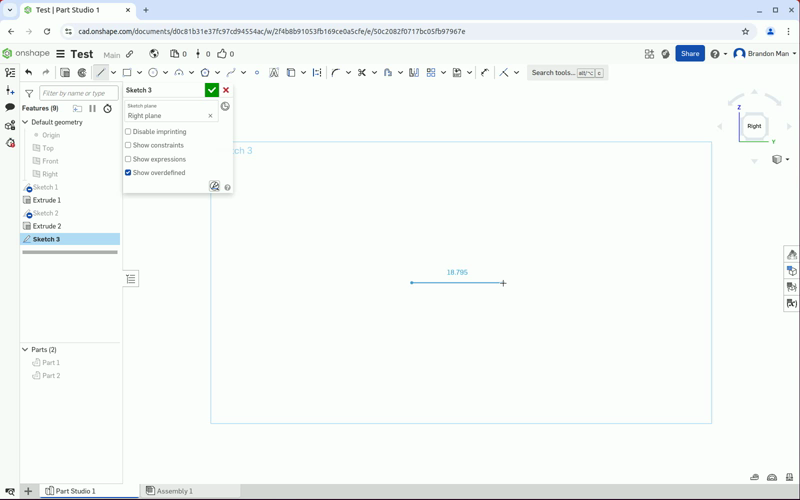
click(503, 282)
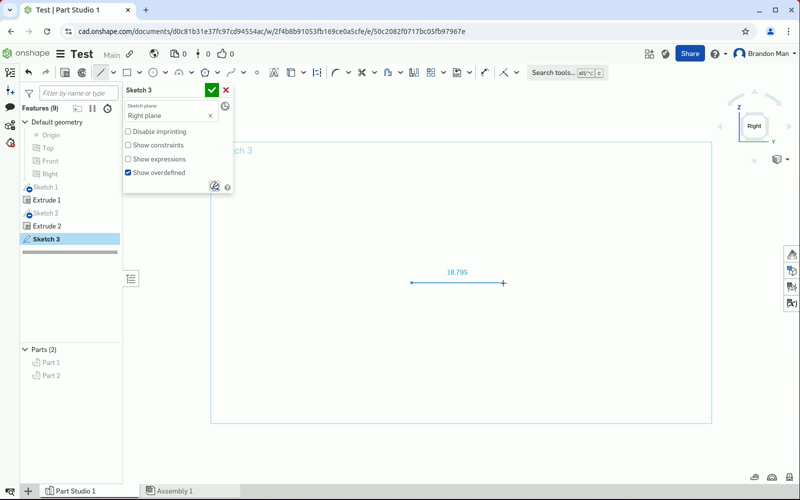
key_up(shift)
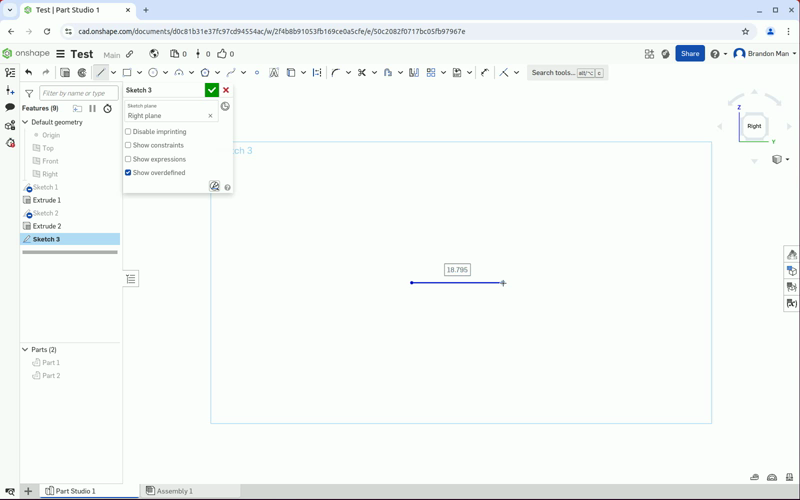
key_down(shift)
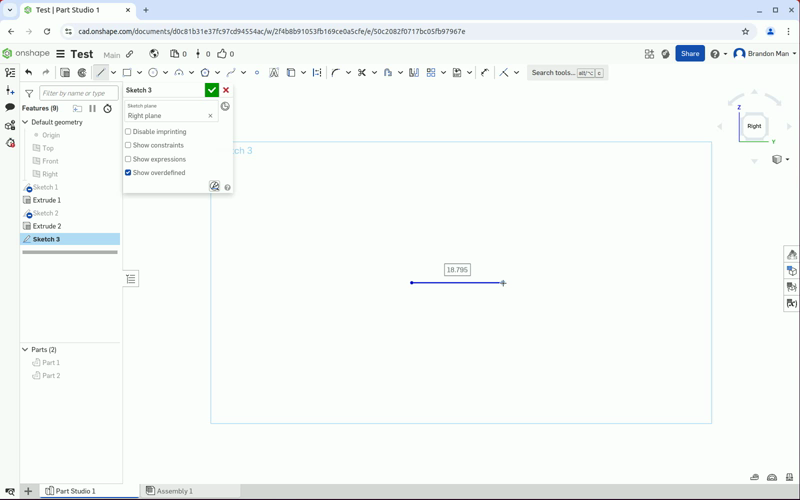
mouse_move(533, 282)
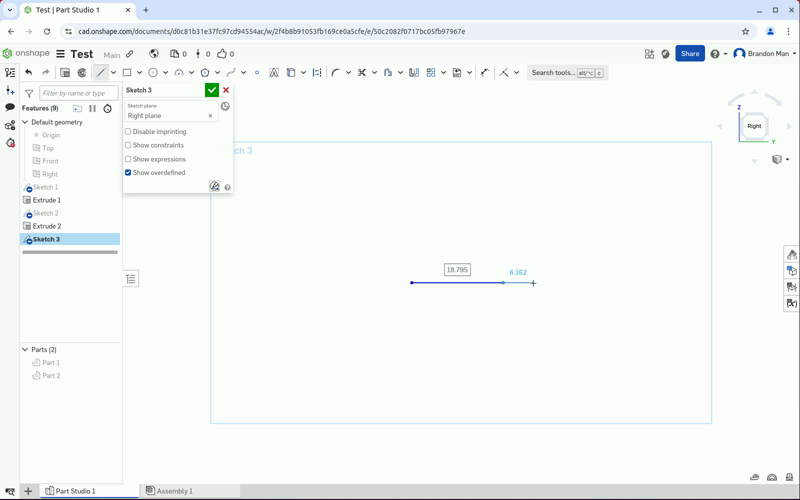
mouse_move(503, 228)
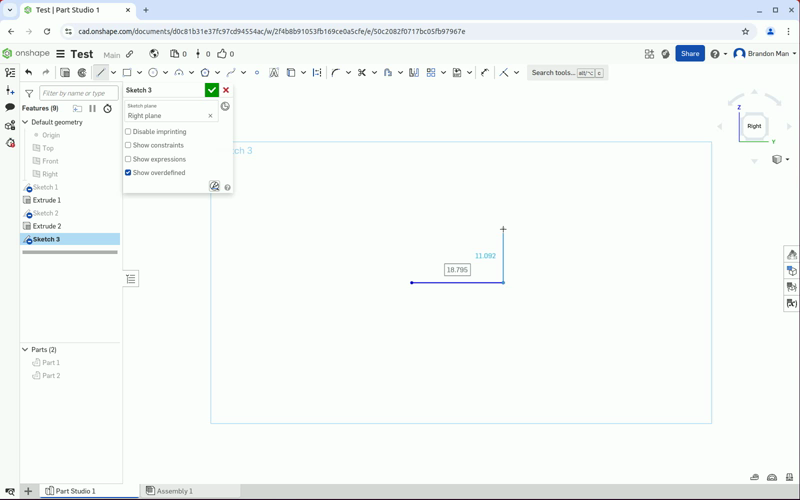
click(503, 228)
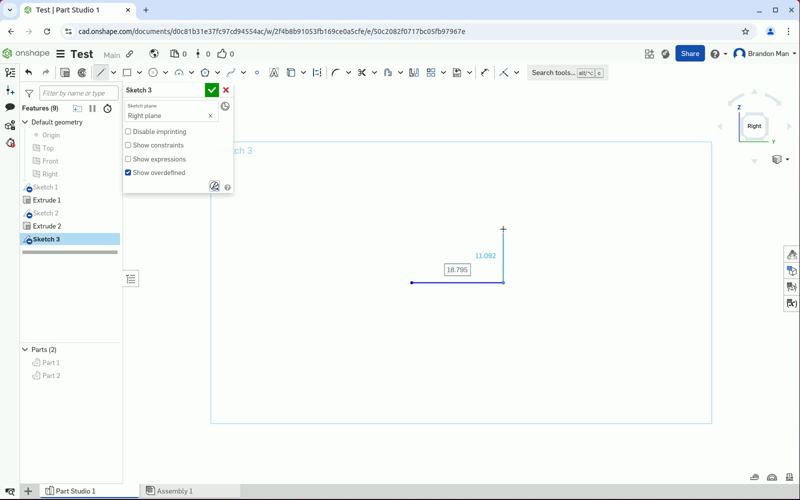
key_up(shift)
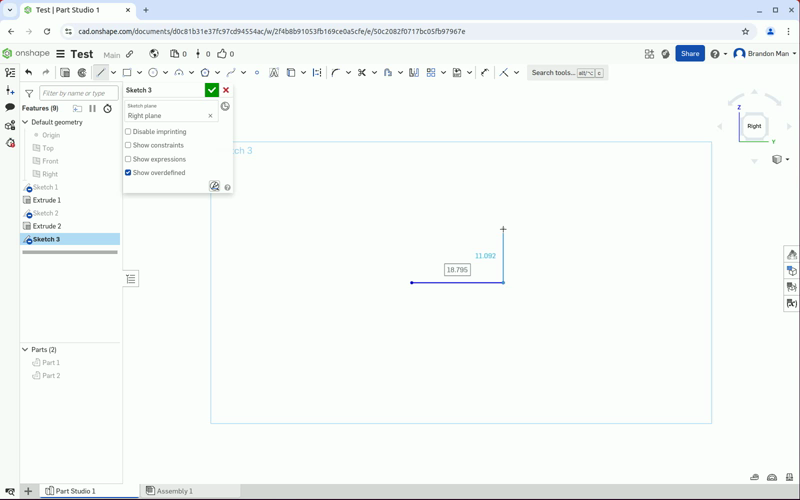
key_down(shift)
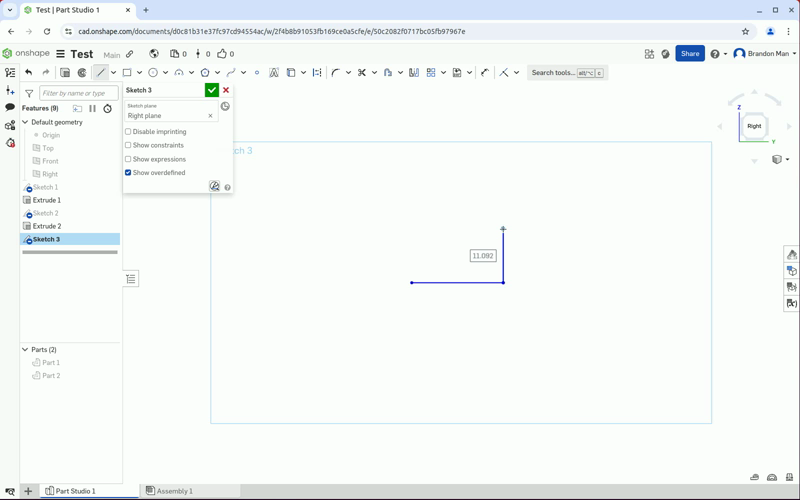
mouse_move(572, 228)
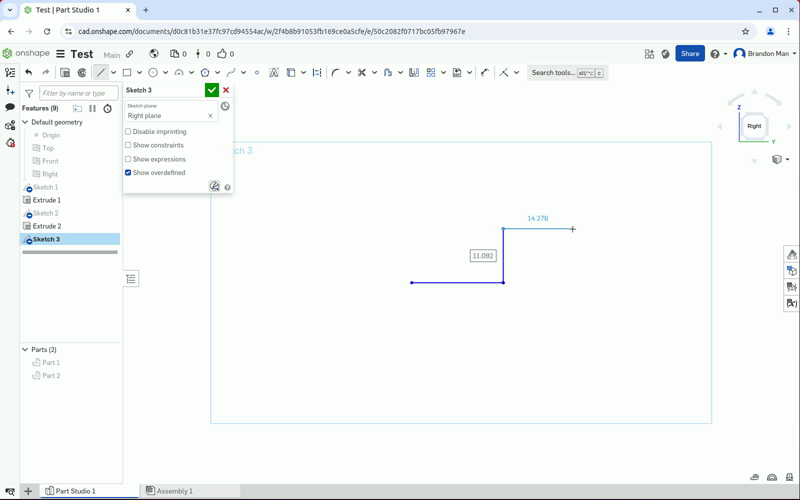
click(572, 228)
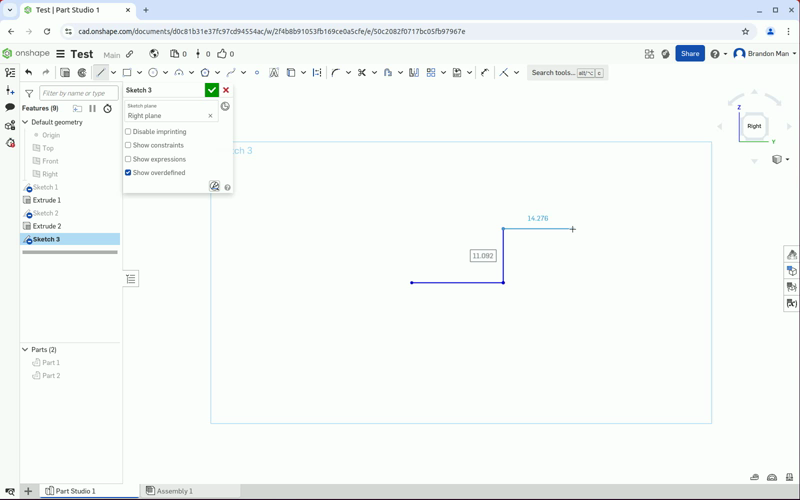
key_up(shift)
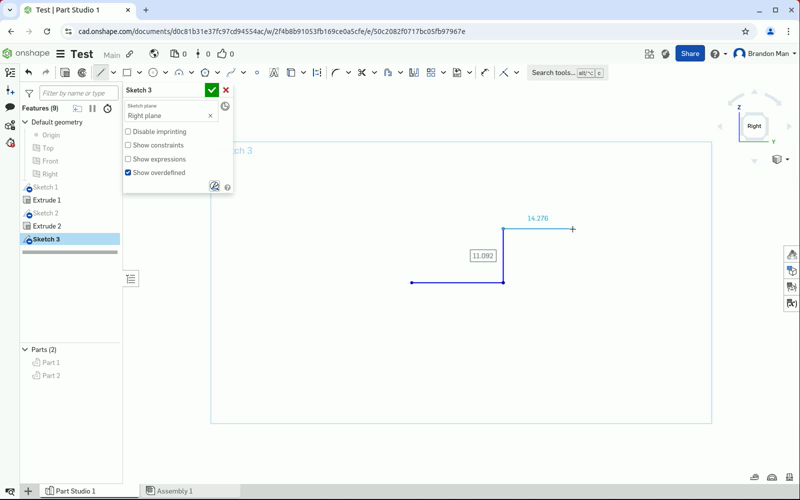
key_down(shift)
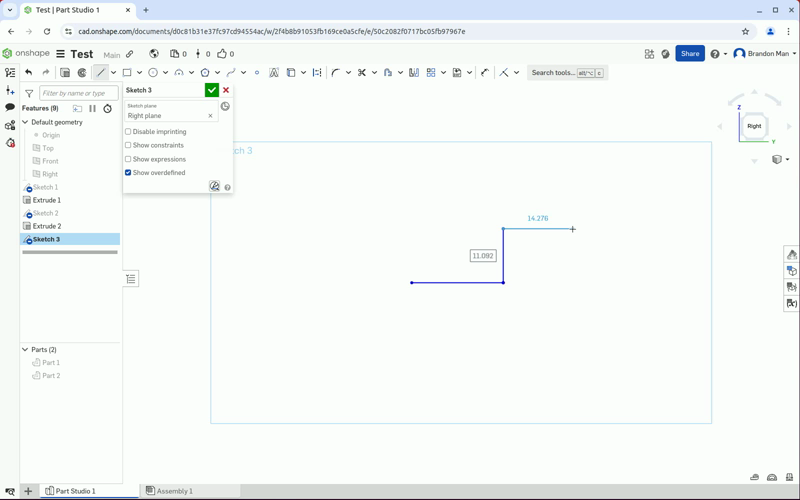
mouse_move(411, 172)
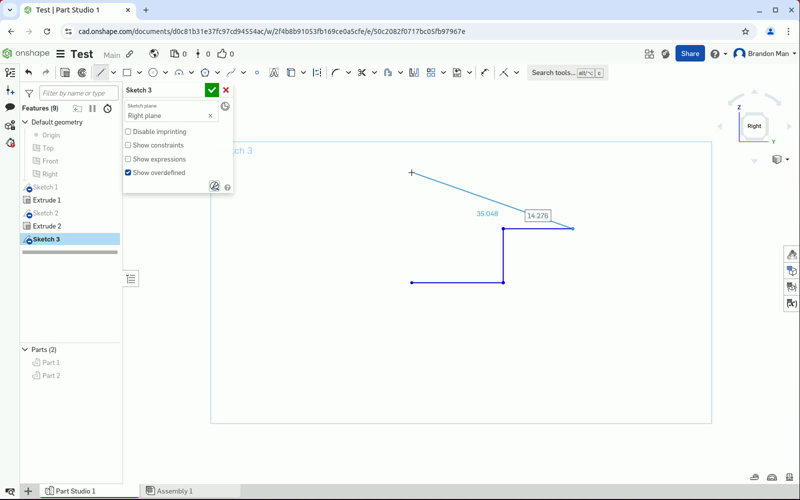
click(411, 172)
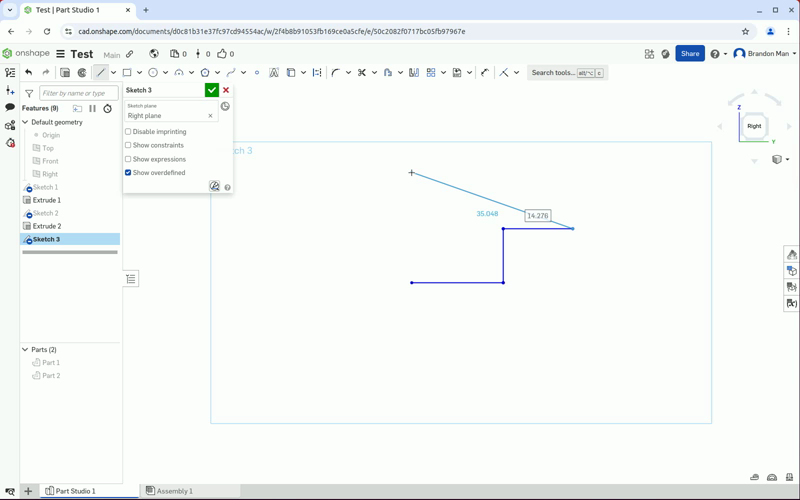
key_up(shift)
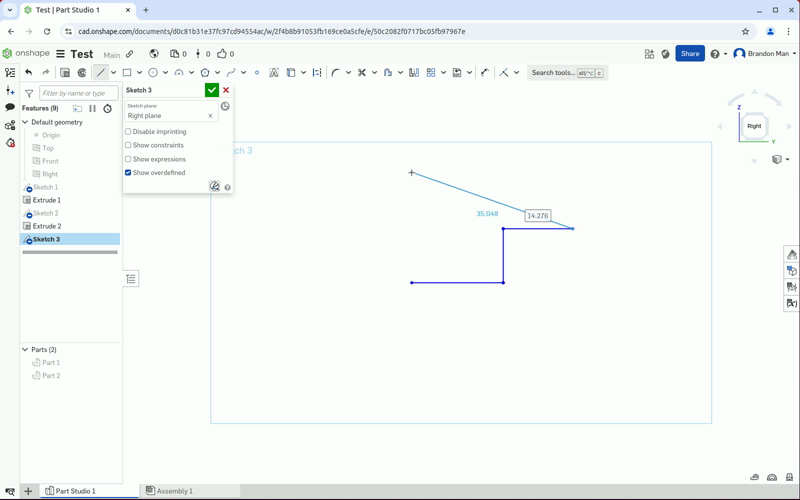
key_down(shift)
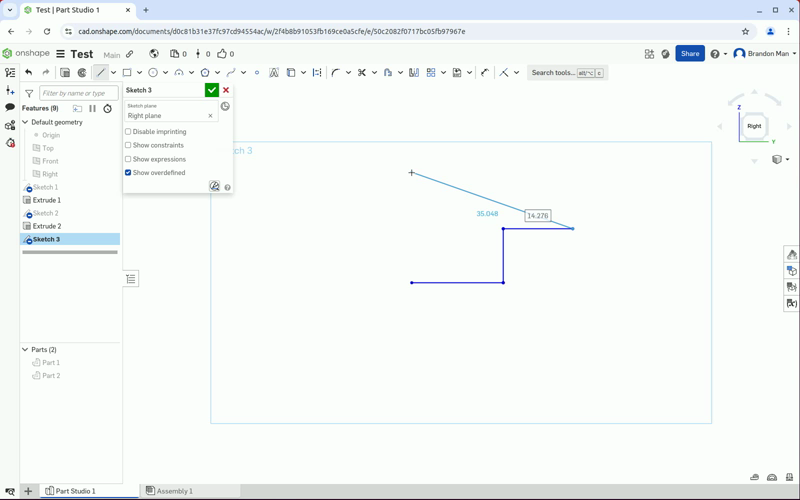
mouse_move(411, 282)
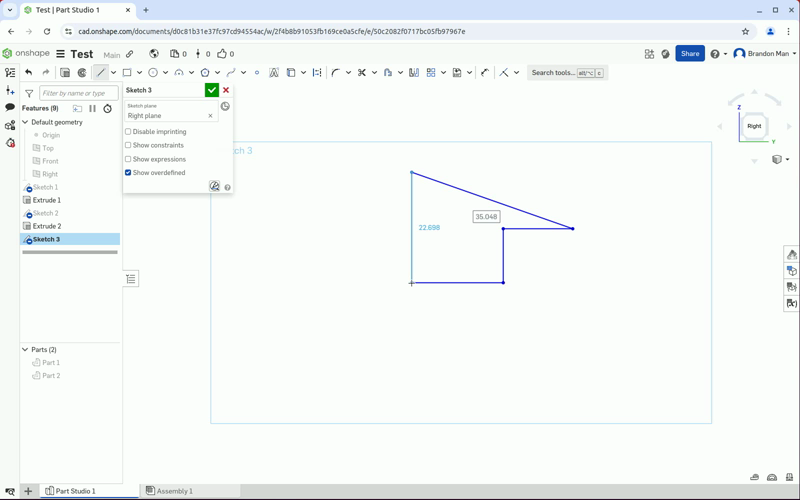
key_up(shift)
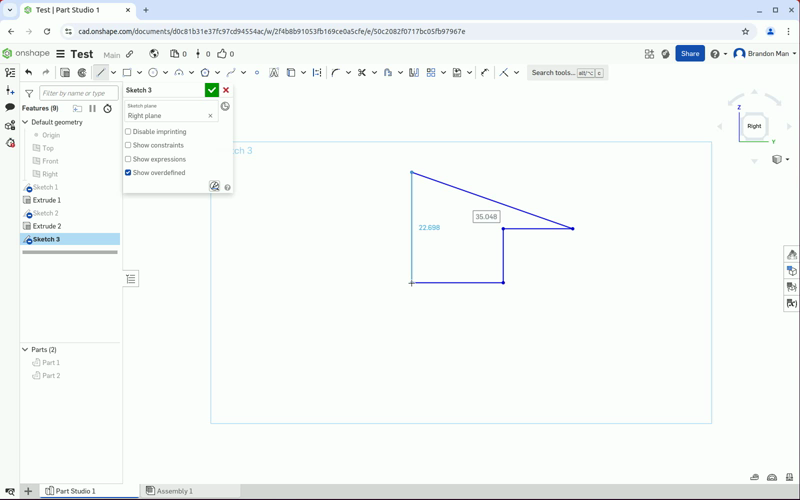
click(411, 282)
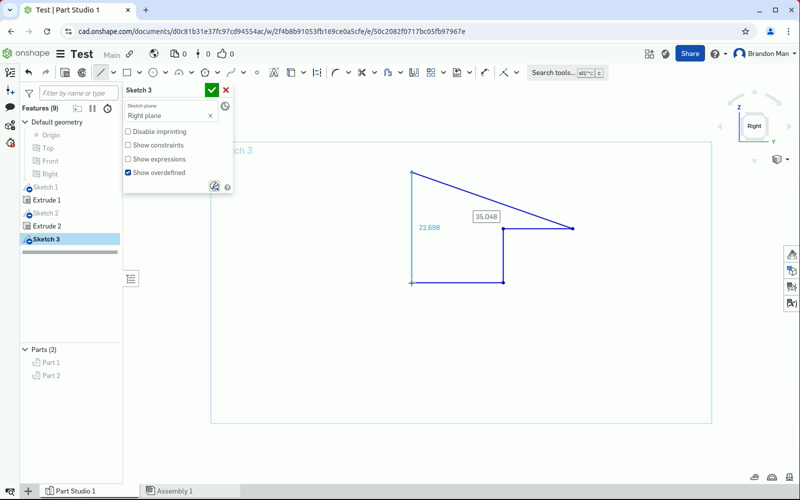
key(esc)
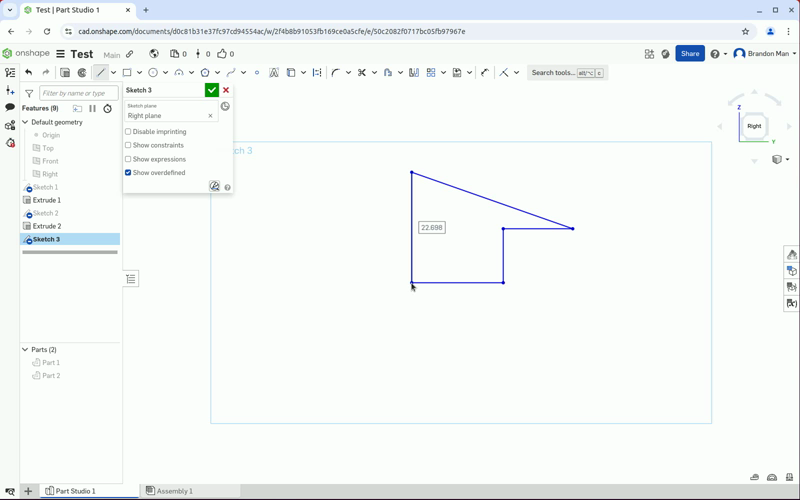
mouse_move(438, 226)
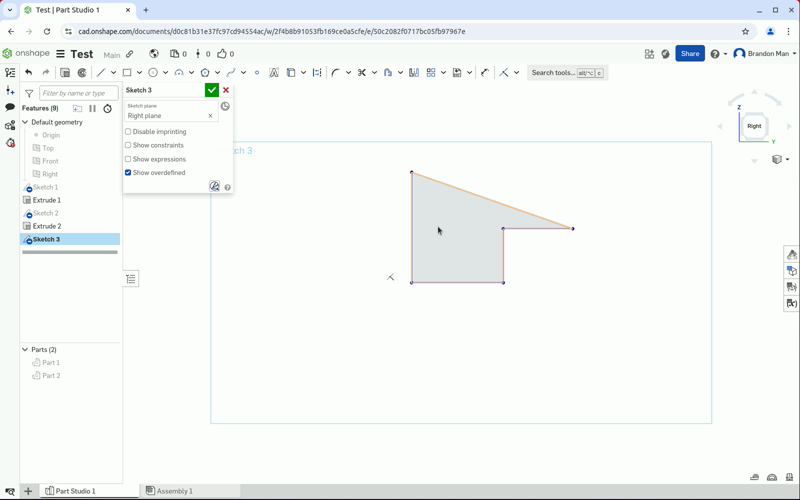
click(438, 226)
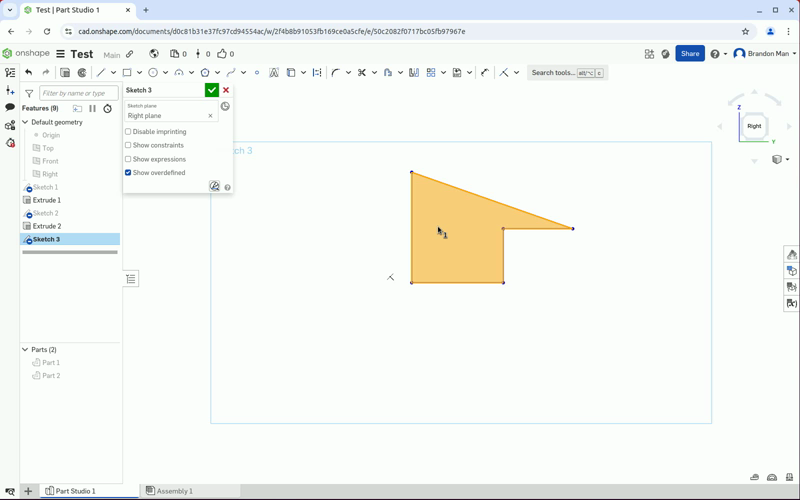
mouse_move(73, 352)
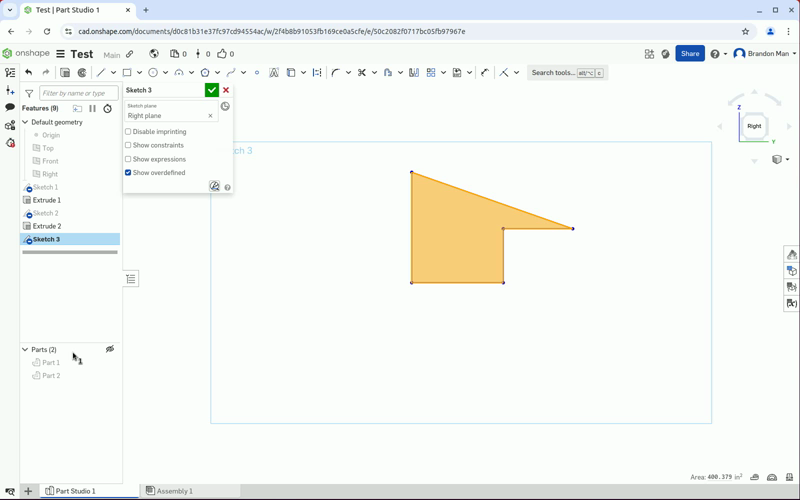
key(shift+y)
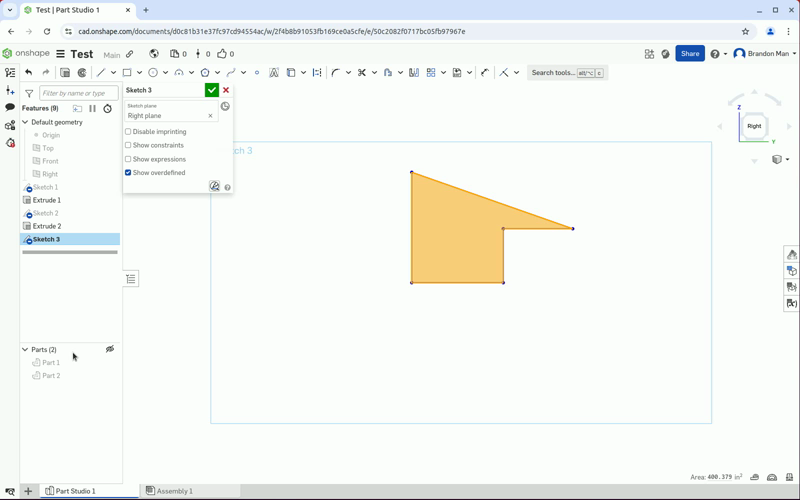
key(shift+e)
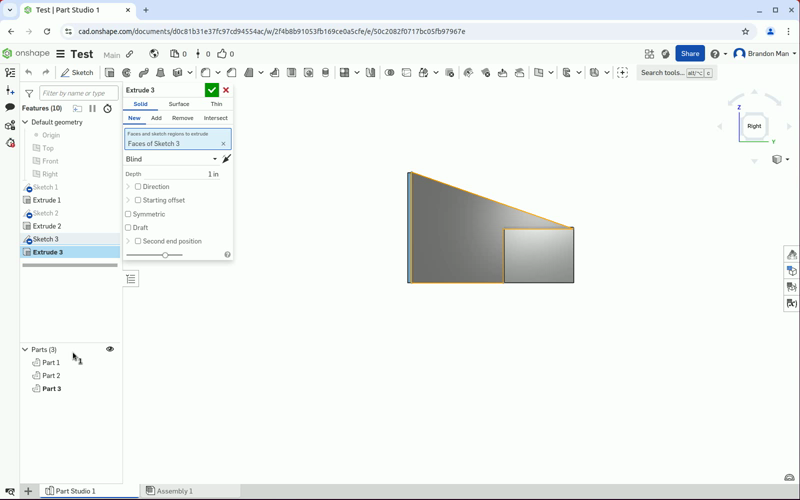
mouse_move(143, 106)
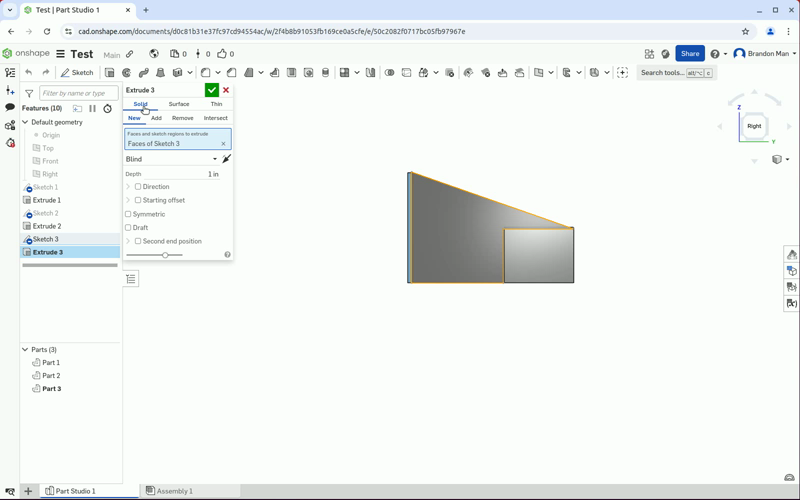
click(143, 106)
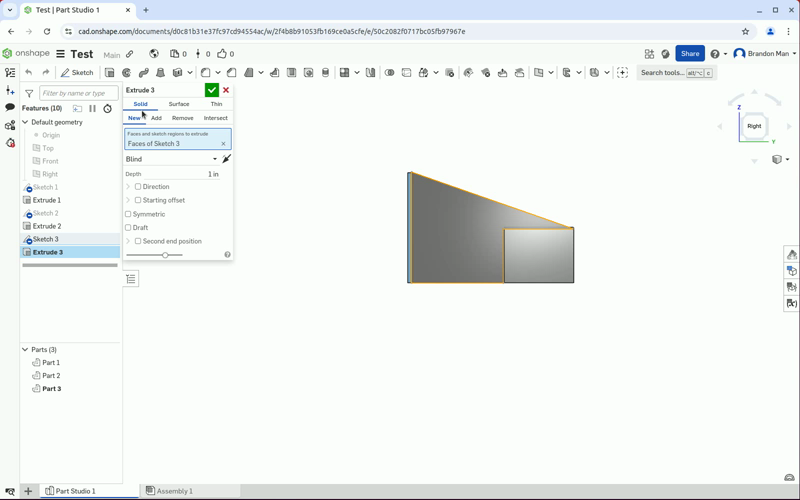
mouse_move(137, 120)
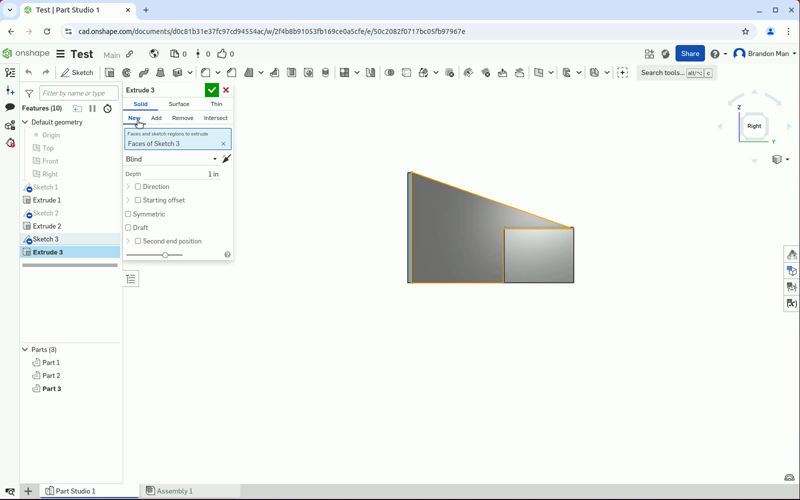
click(137, 120)
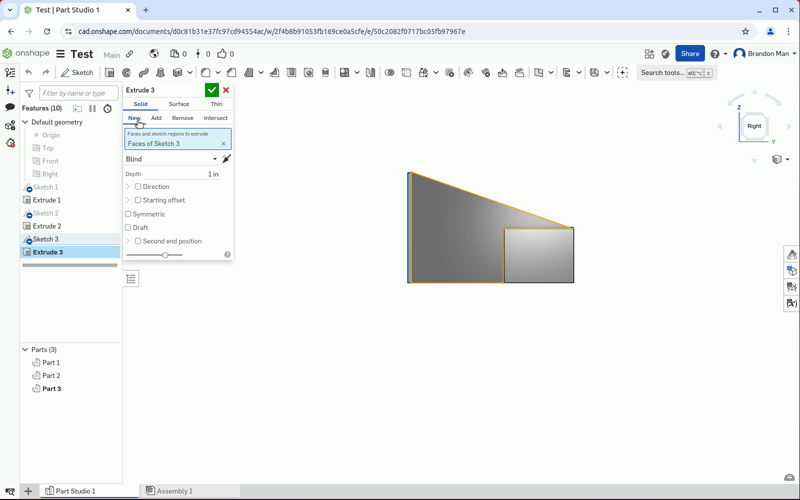
key(tab, 4)
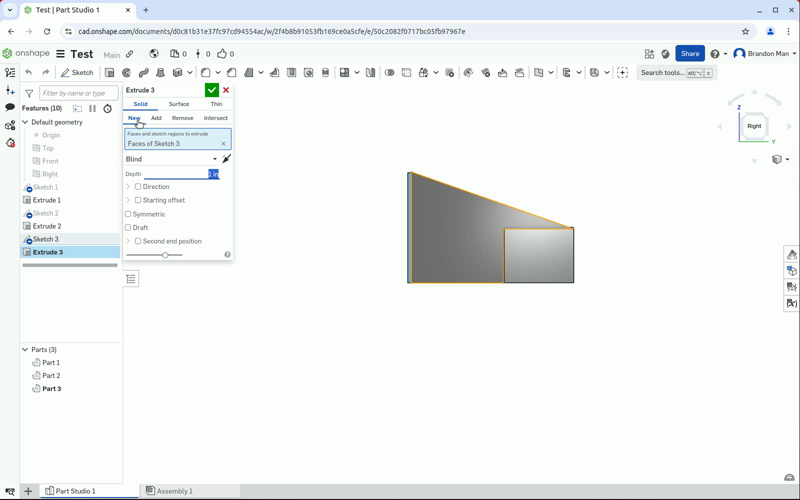
text(0.722)
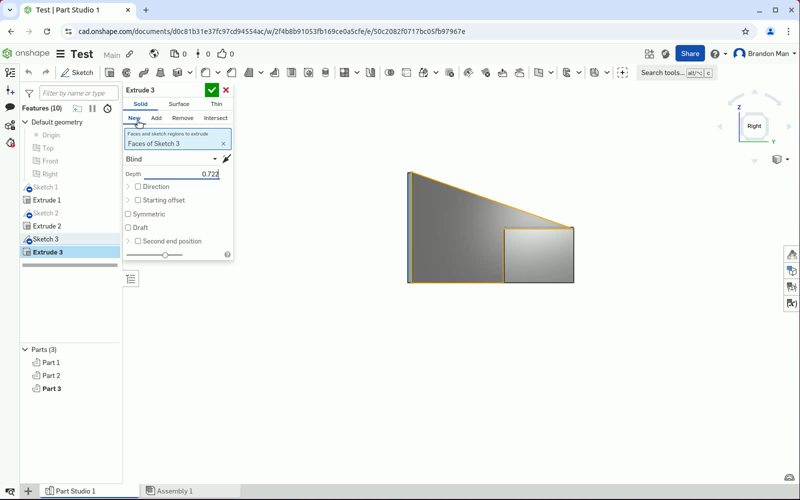
key(enter)
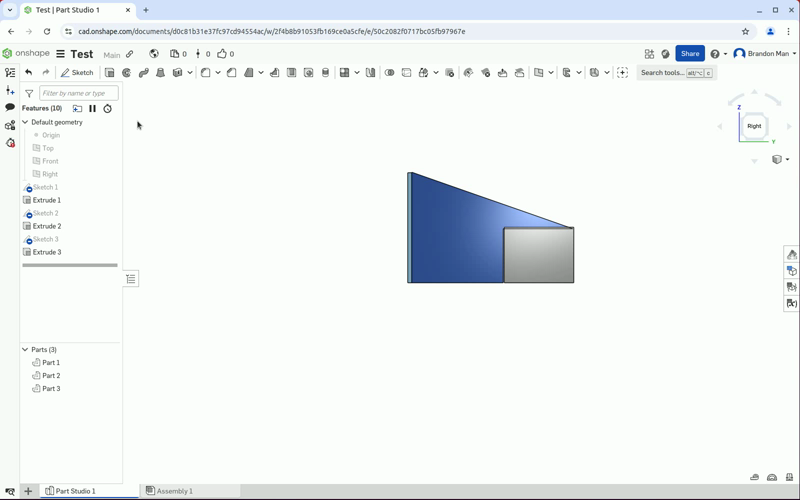
key(shift+h)
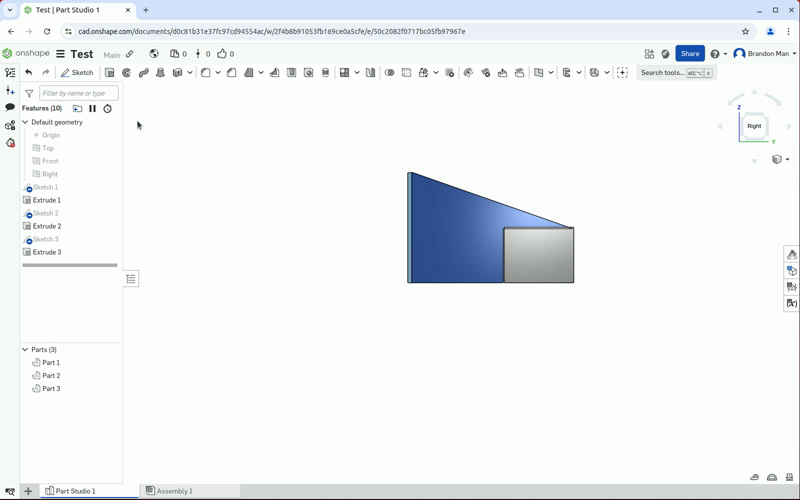
key(shift+h)
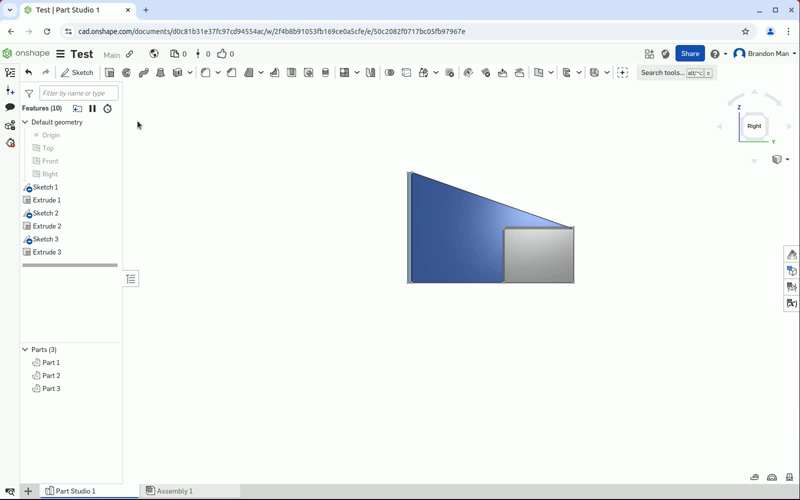
key(shift+7)
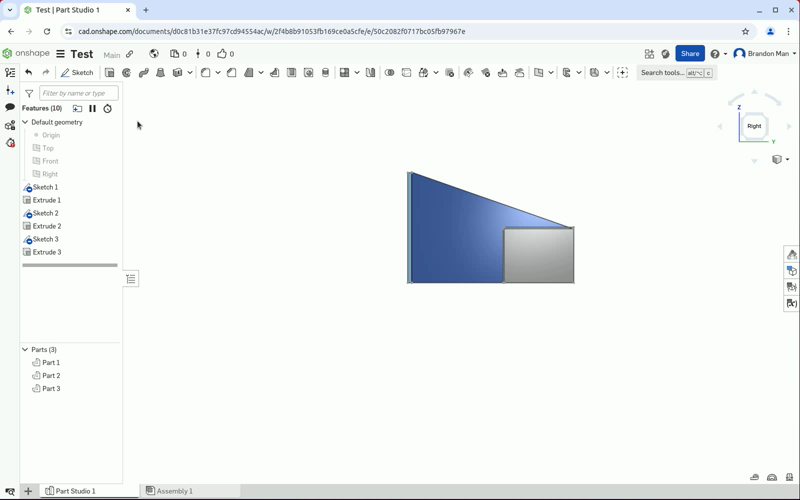
key(right, 2)
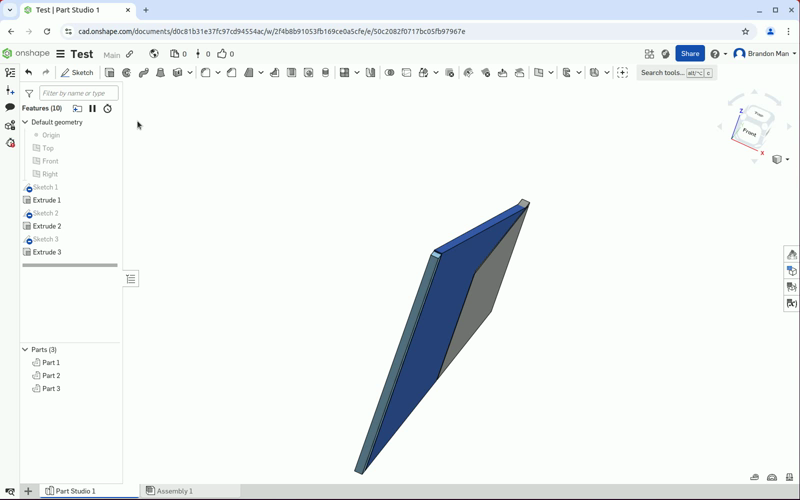
key(down, 2)
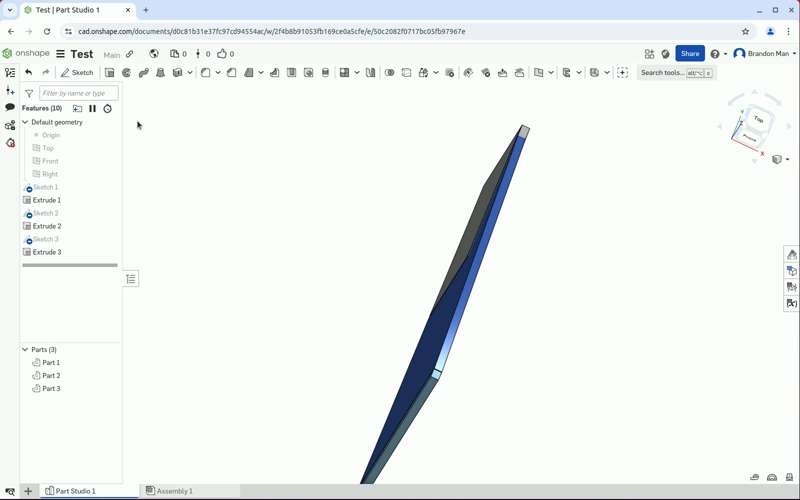
key(up, 2)
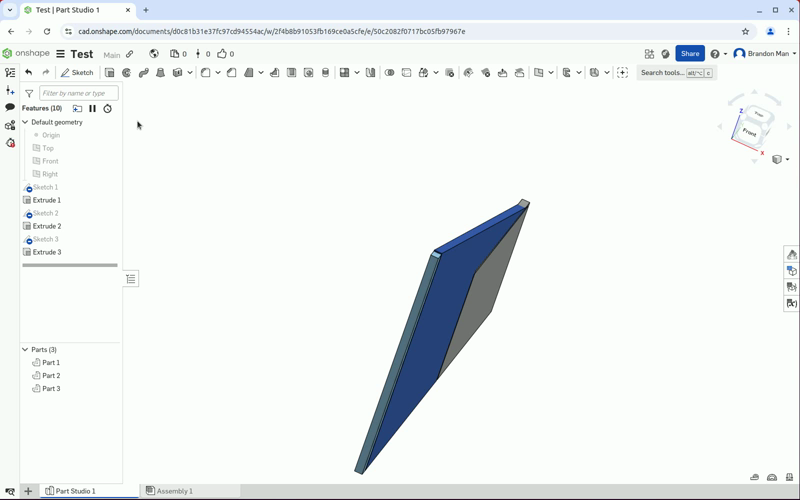
key(left, 2)
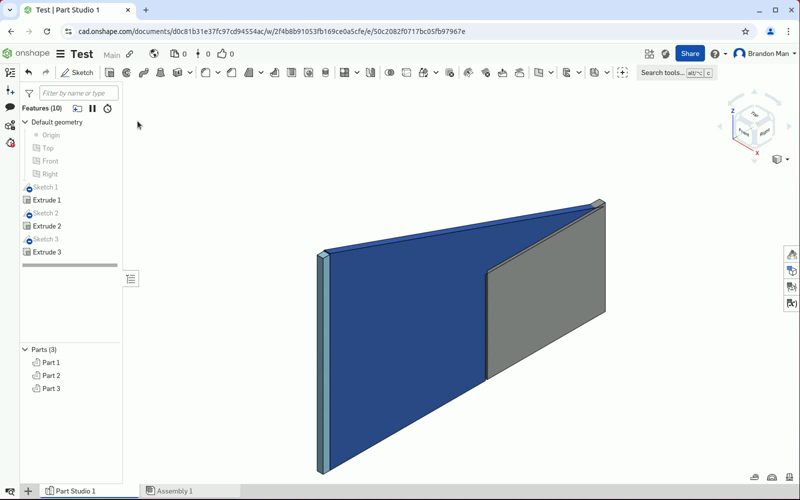
mouse_move(73, 189)
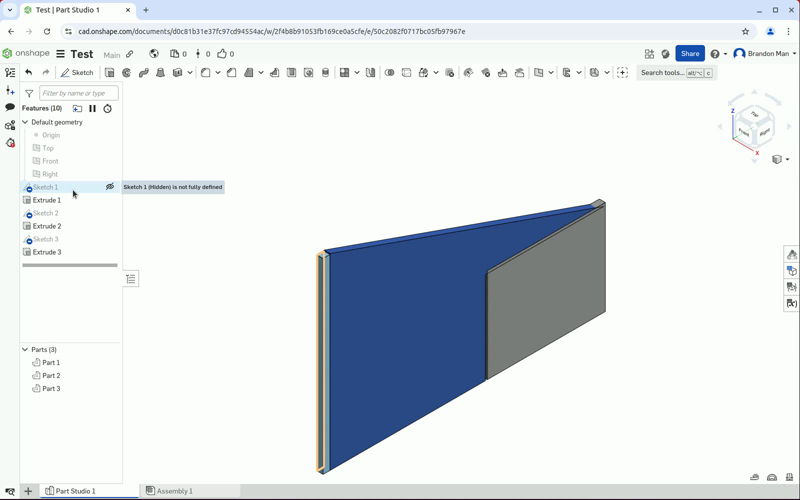
click(73, 189)